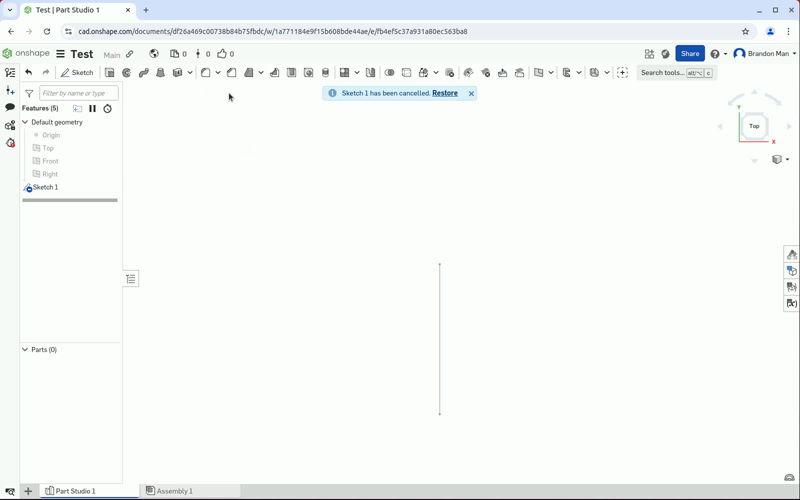
key(shift+h)
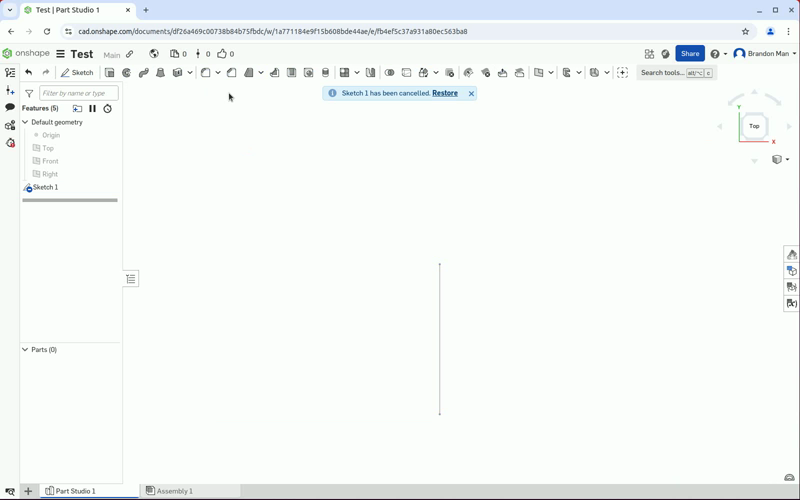
key(shift+s)
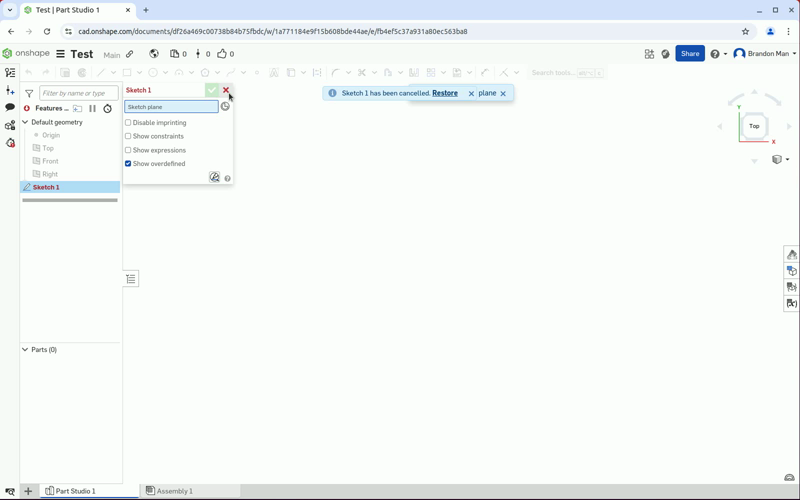
mouse_move(73, 150)
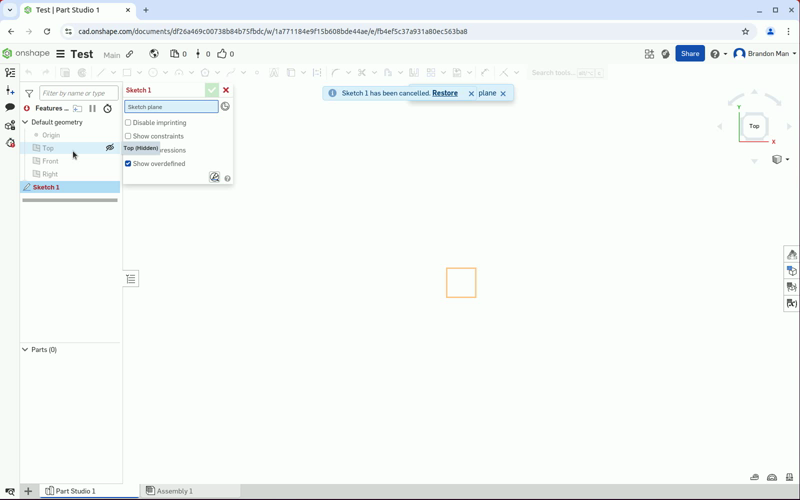
click(73, 150)
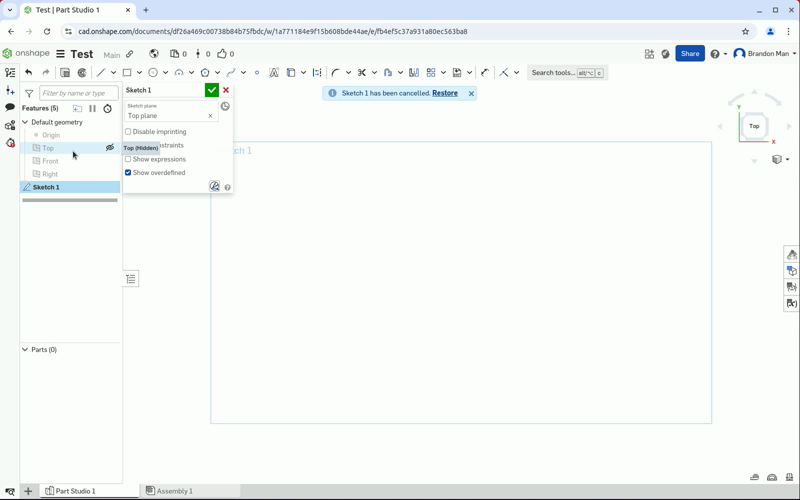
mouse_move(73, 352)
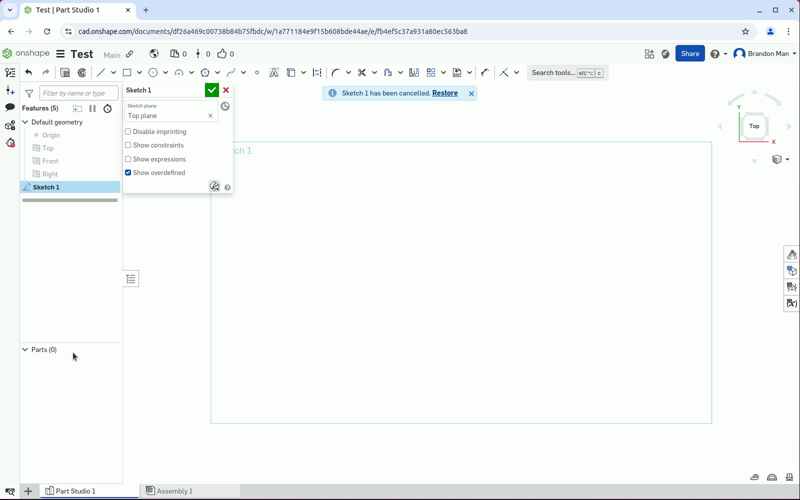
key(y)
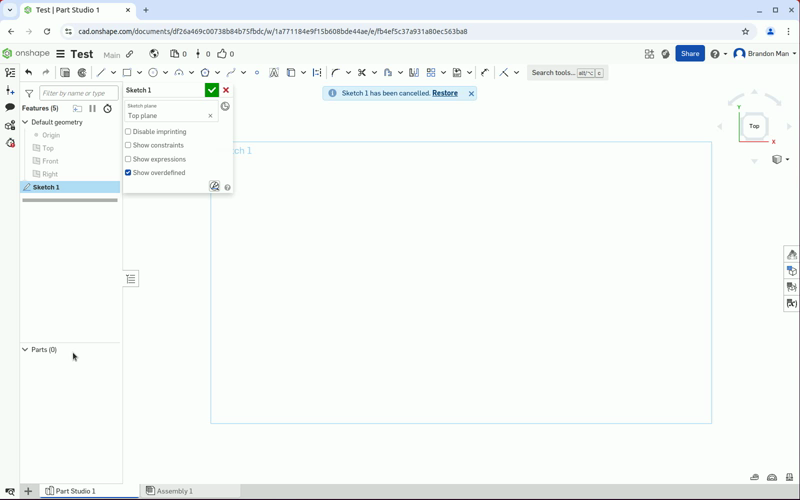
key(l)
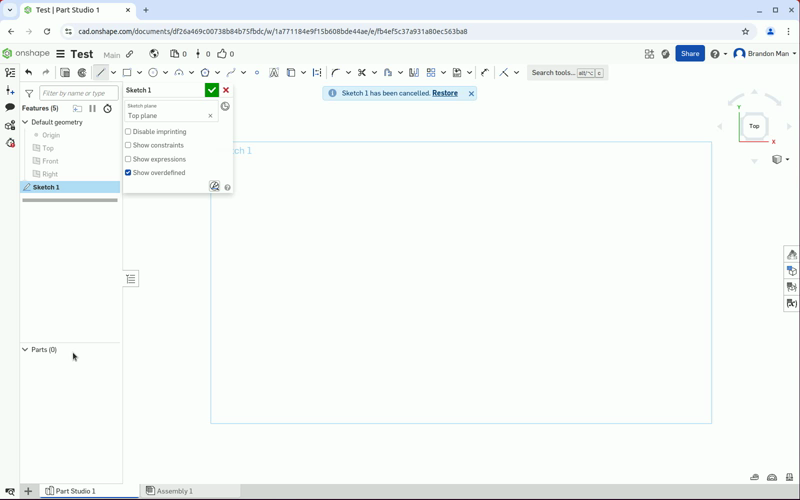
key_down(shift)
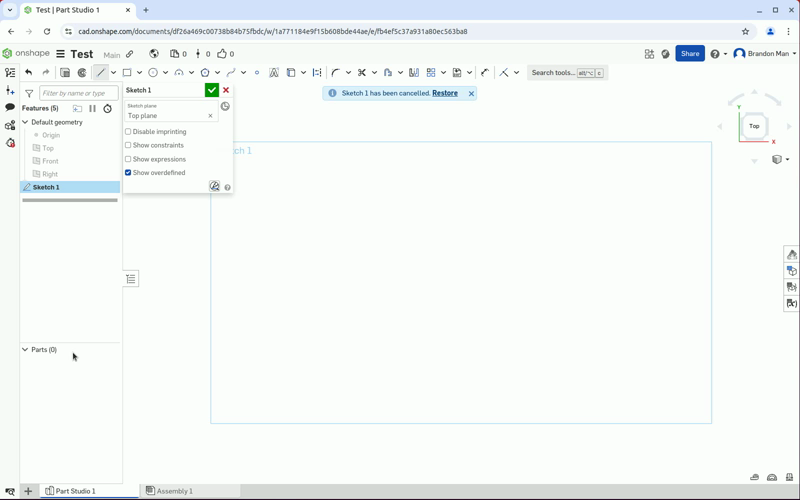
mouse_move(545, 333)
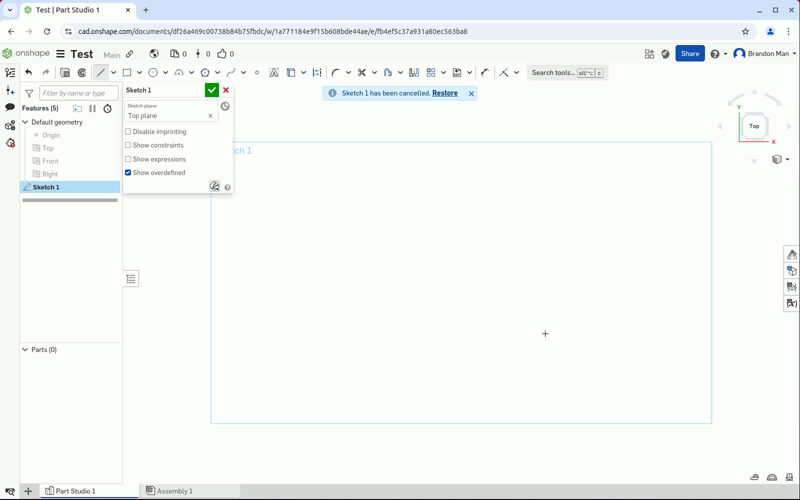
click(545, 333)
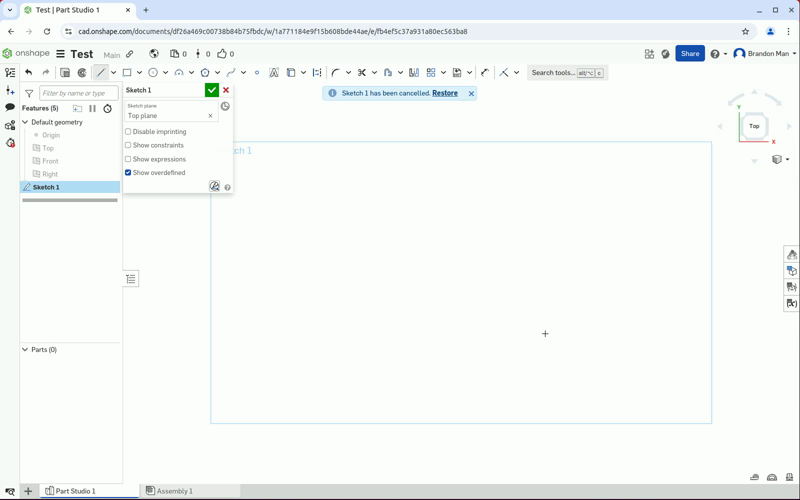
key_up(shift)
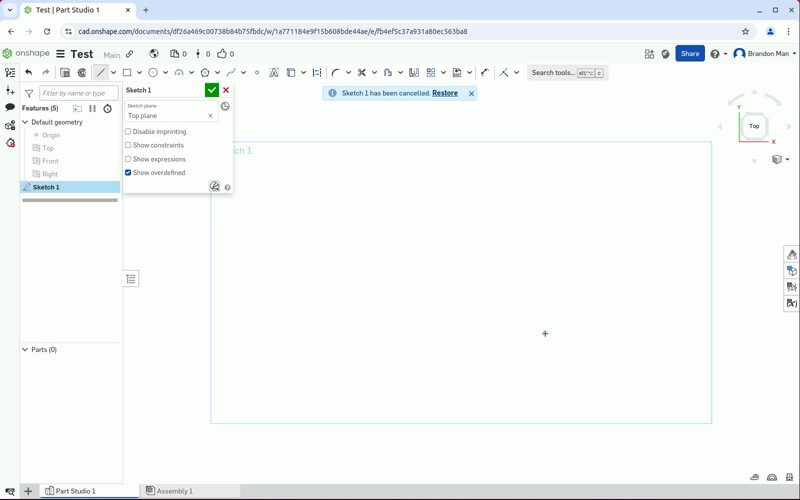
key_down(shift)
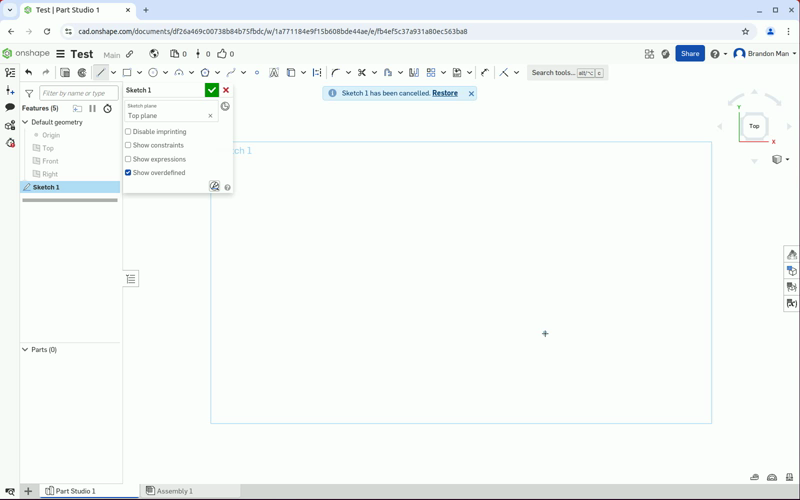
mouse_move(545, 231)
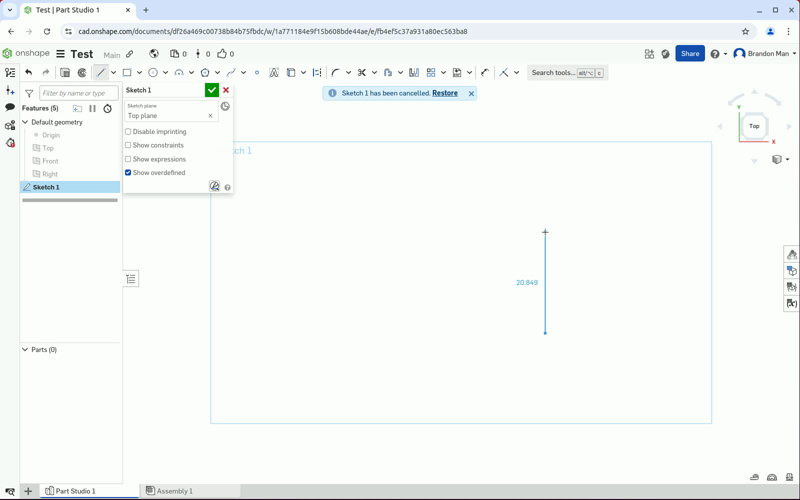
click(545, 231)
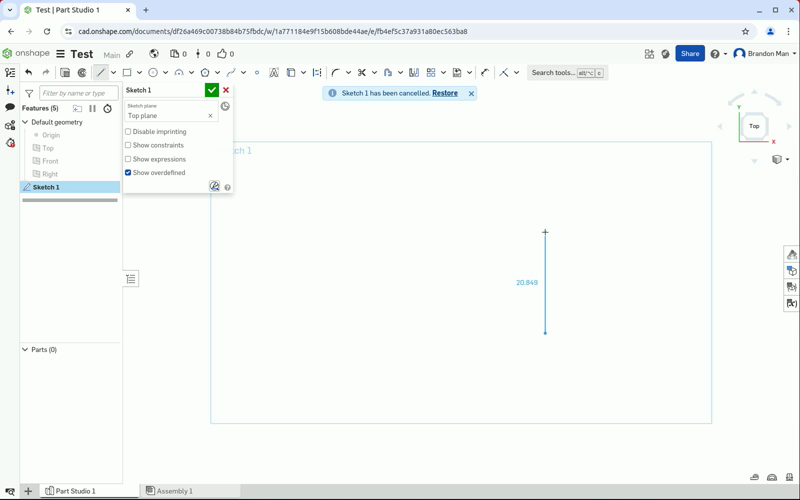
key_up(shift)
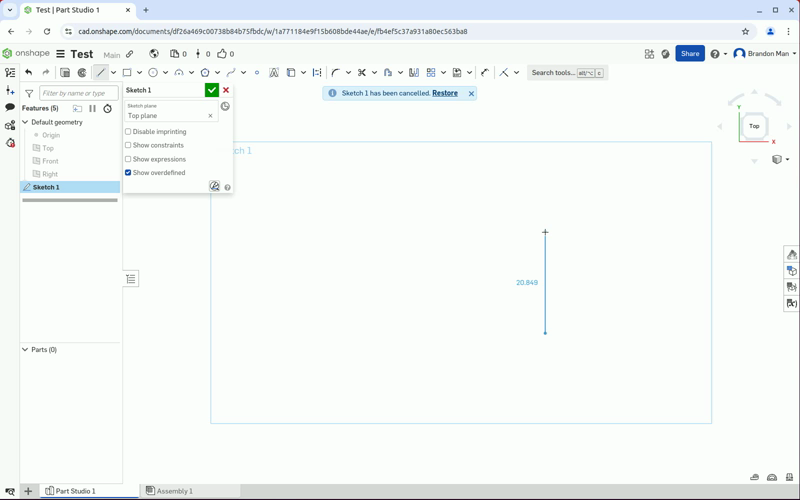
key(esc)
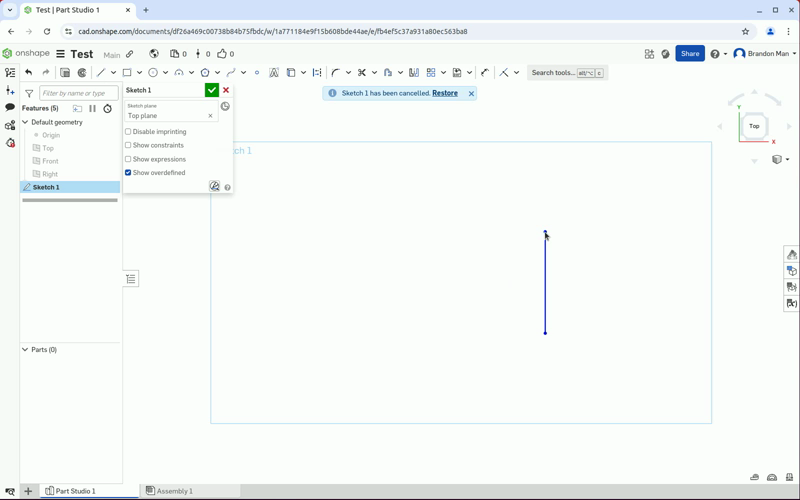
key(a)
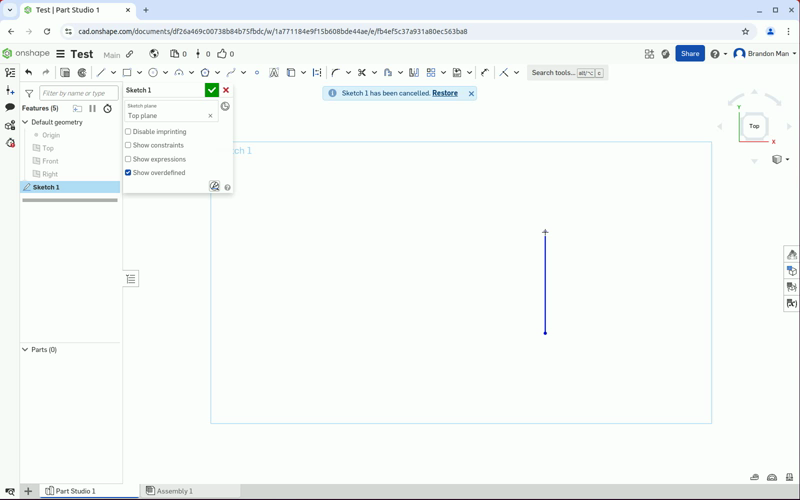
mouse_move(545, 231)
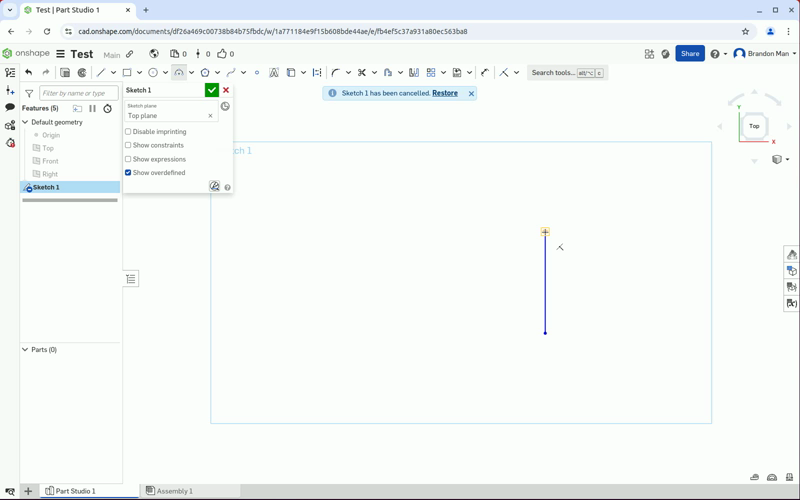
click(545, 231)
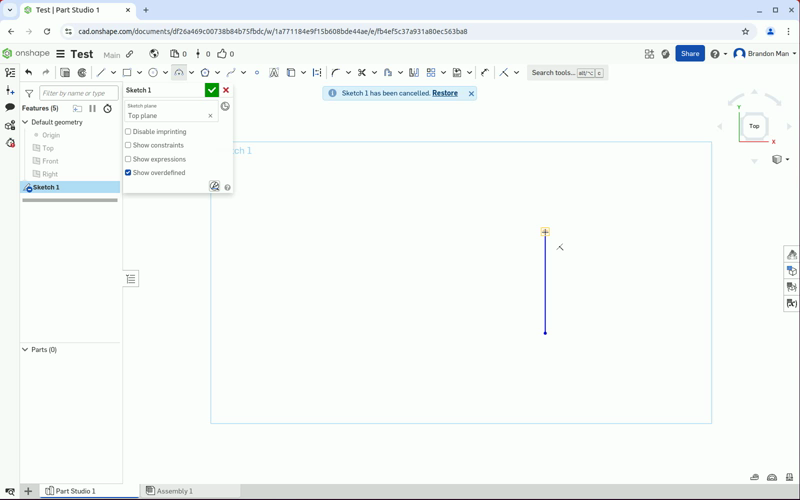
mouse_move(545, 333)
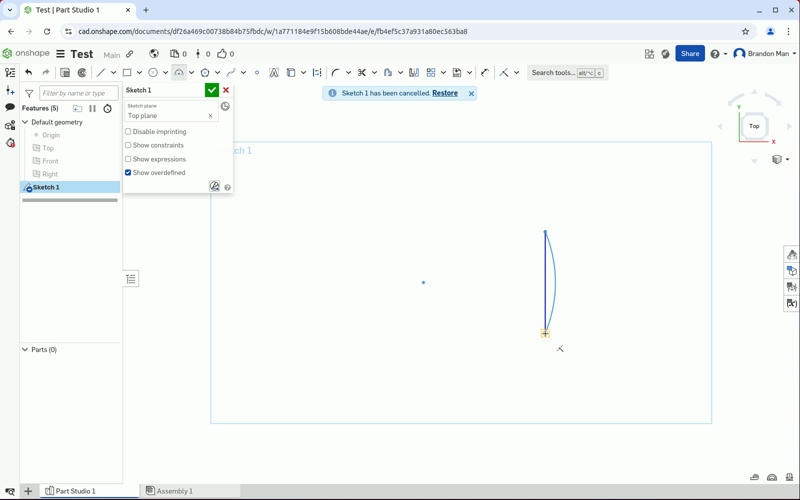
click(545, 333)
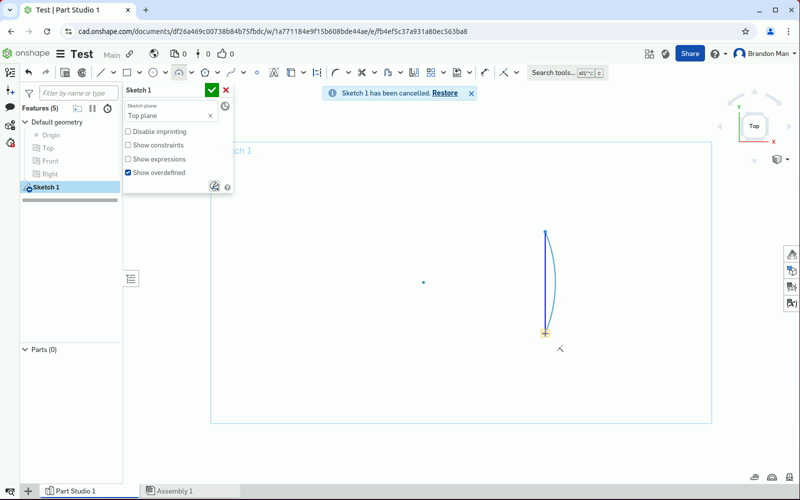
key_down(shift)
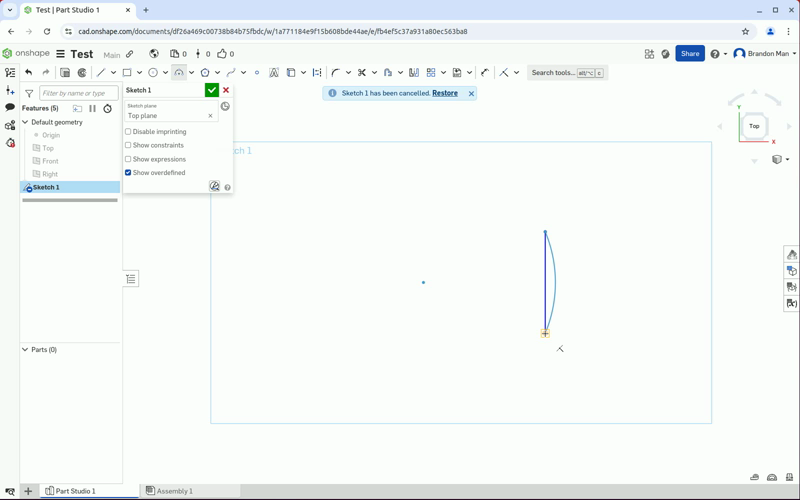
mouse_move(361, 282)
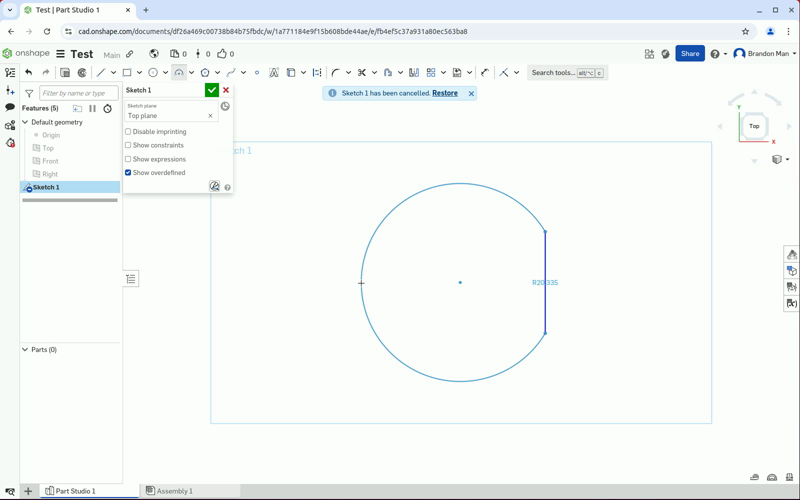
click(361, 282)
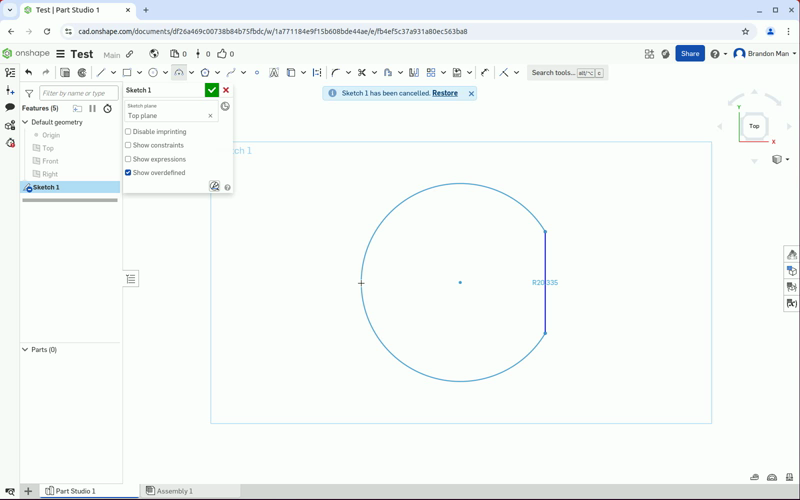
key_up(shift)
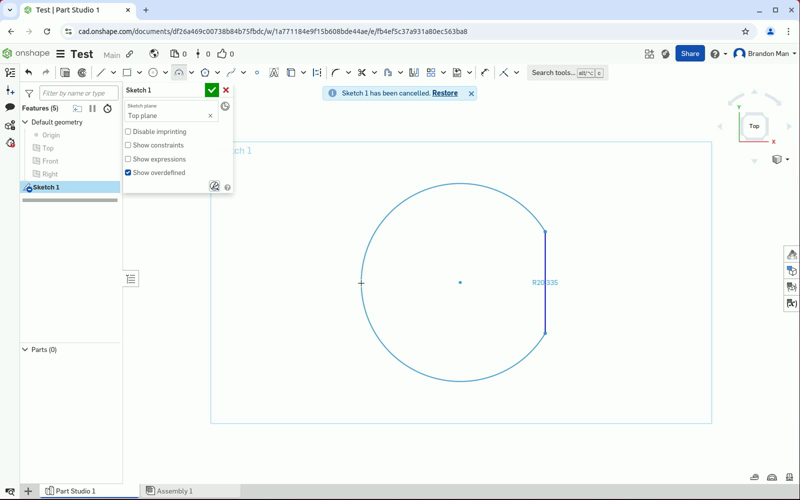
key(esc)
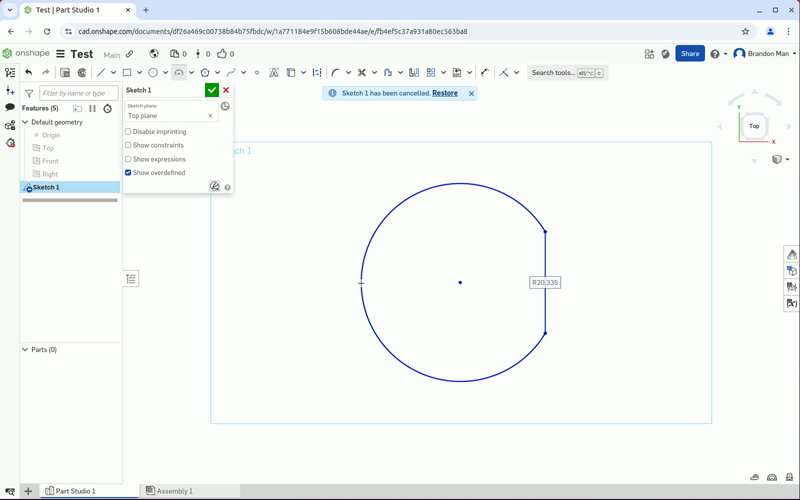
key(c)
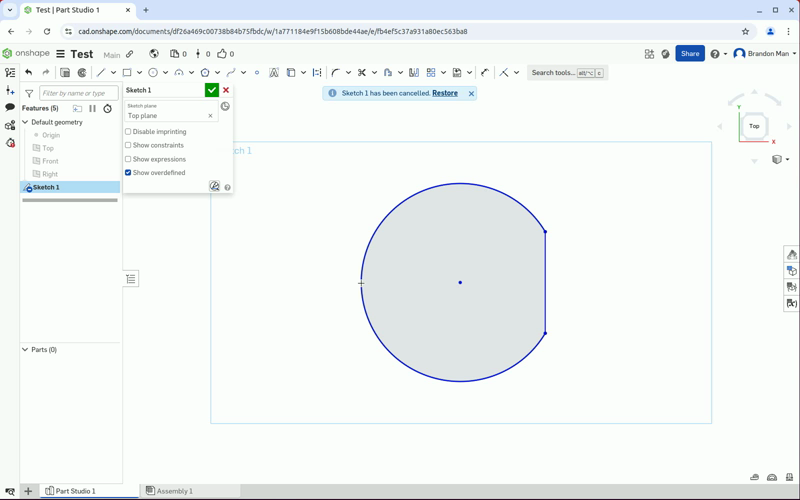
key_down(shift)
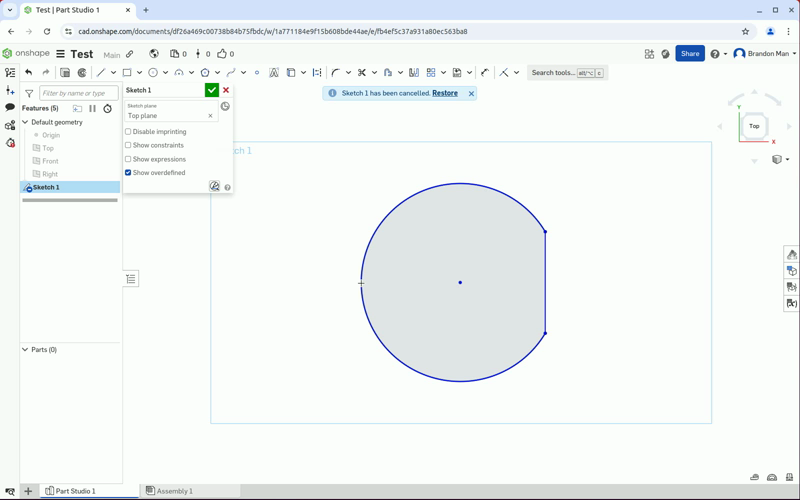
mouse_move(460, 283)
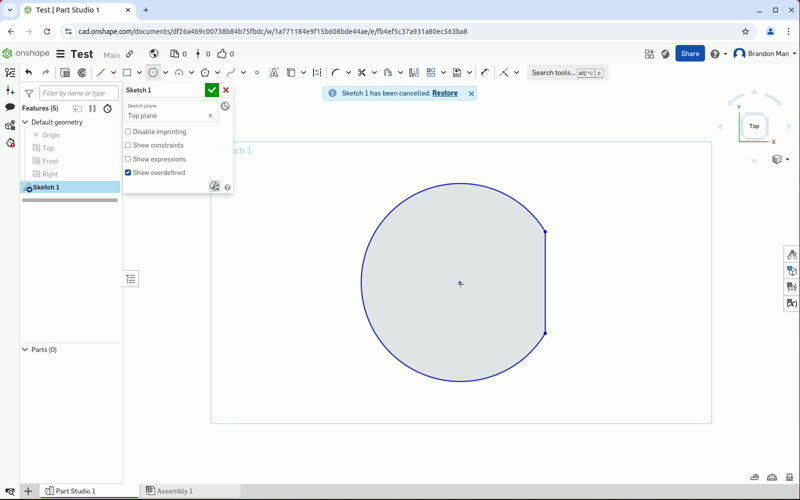
scroll(6)
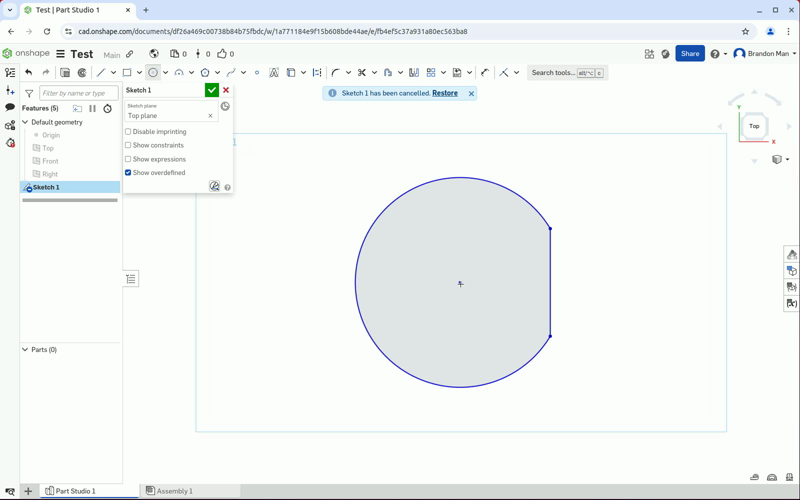
scroll(6)
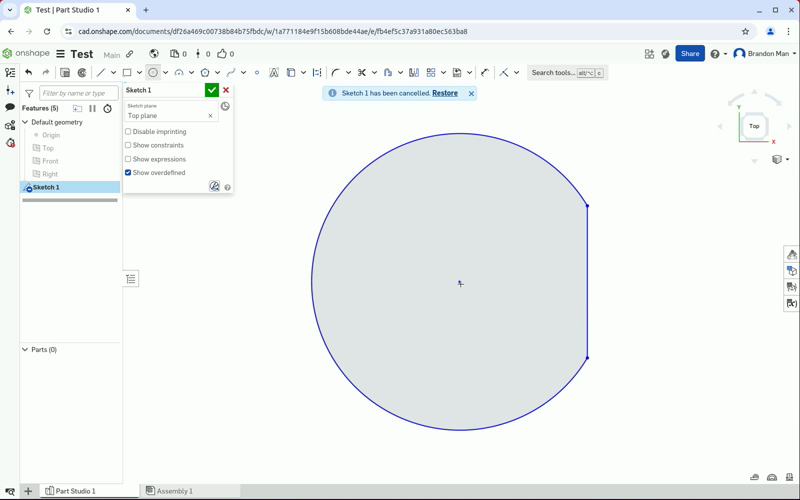
scroll(6)
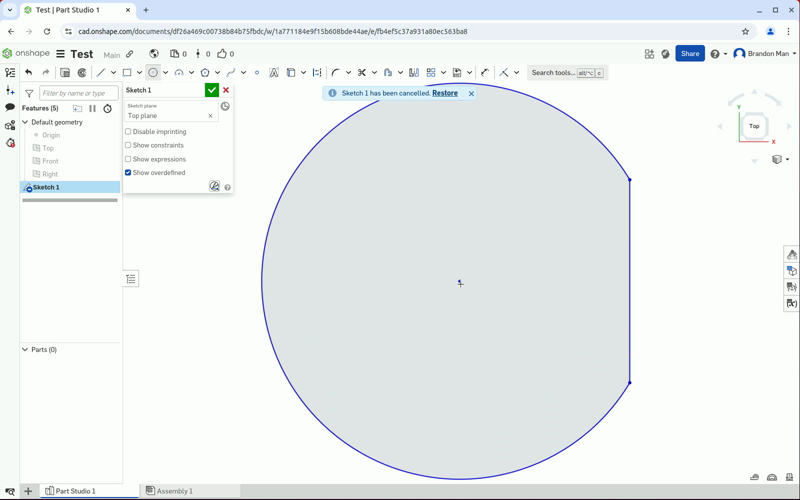
scroll(6)
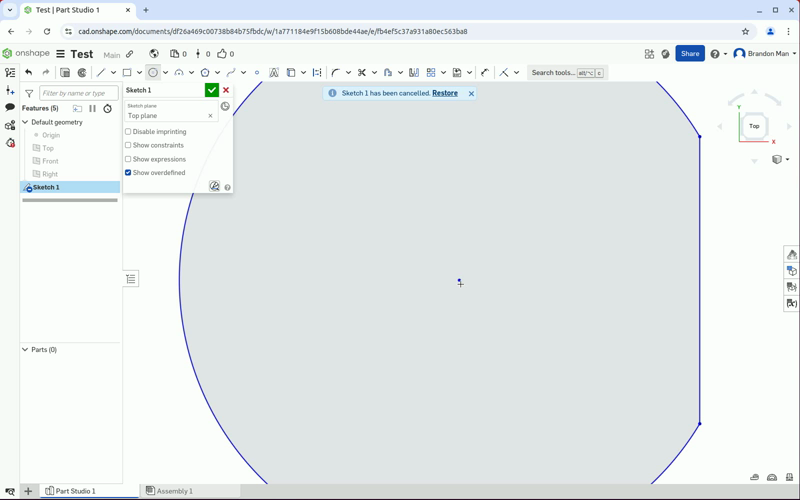
scroll(6)
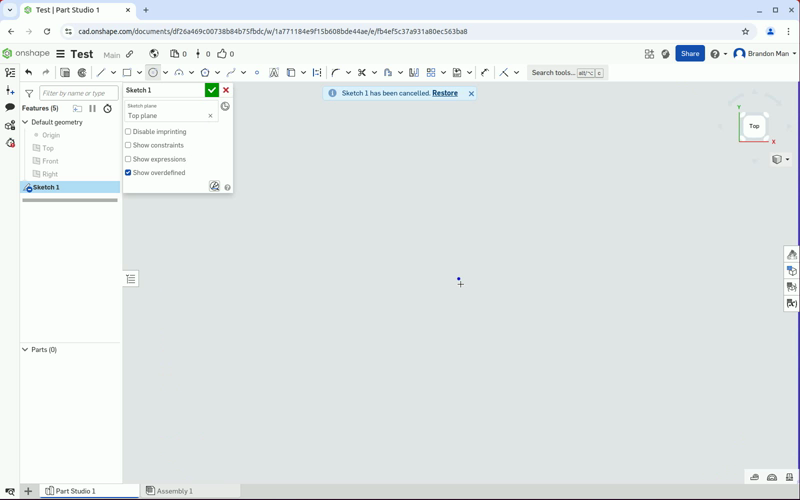
scroll(6)
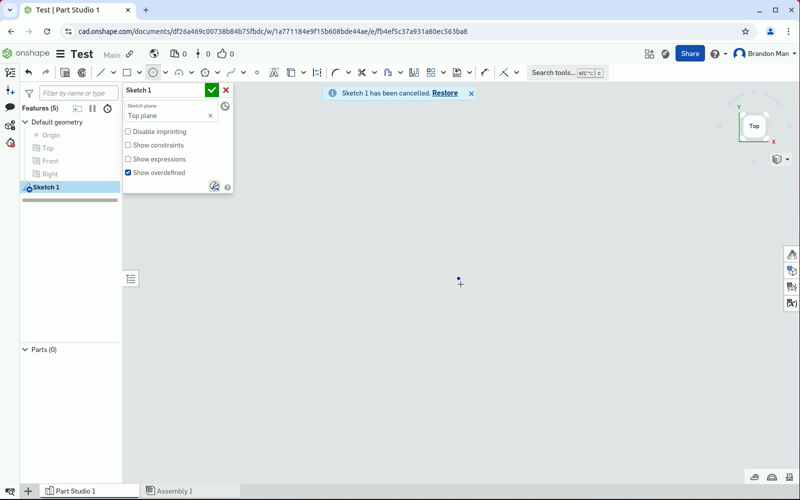
scroll(6)
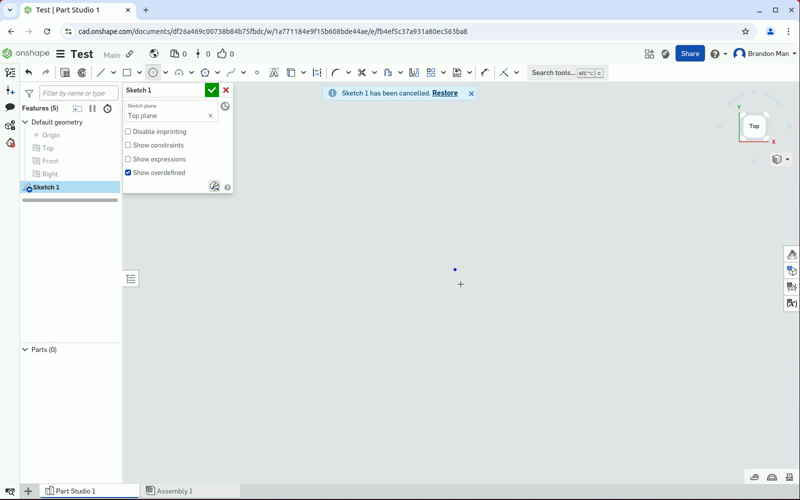
click(460, 283)
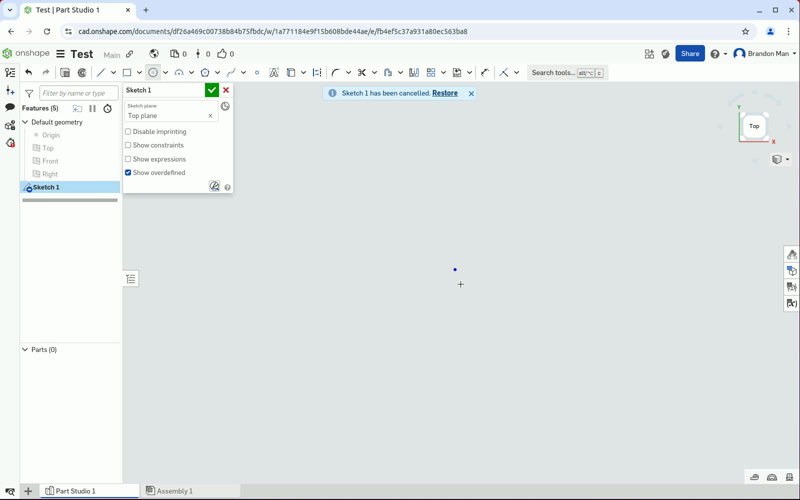
scroll(-6)
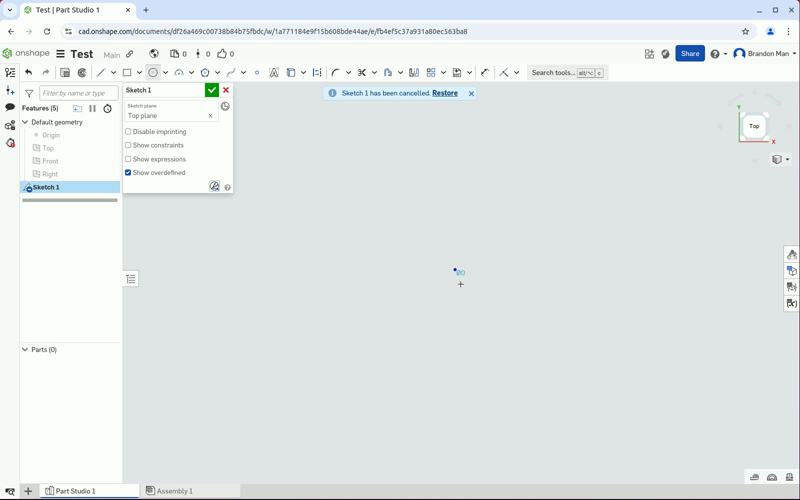
scroll(-6)
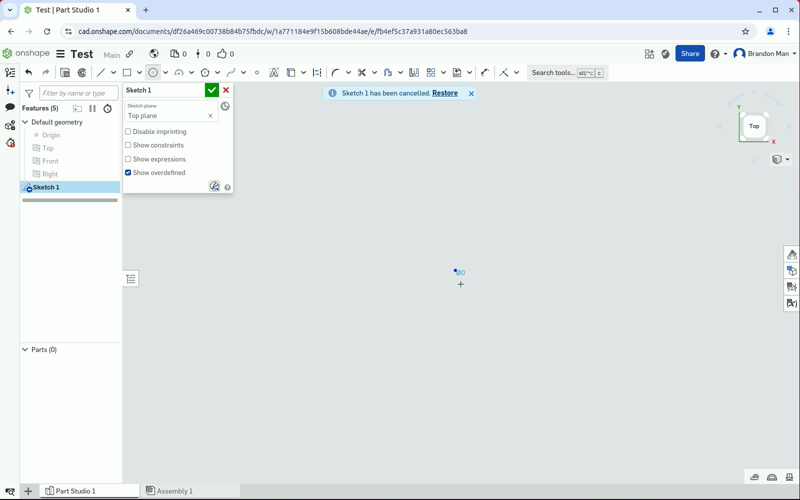
scroll(-6)
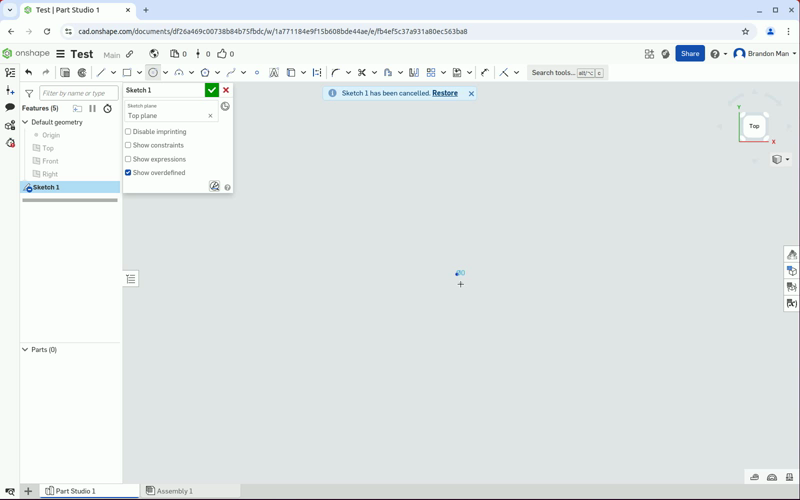
scroll(-6)
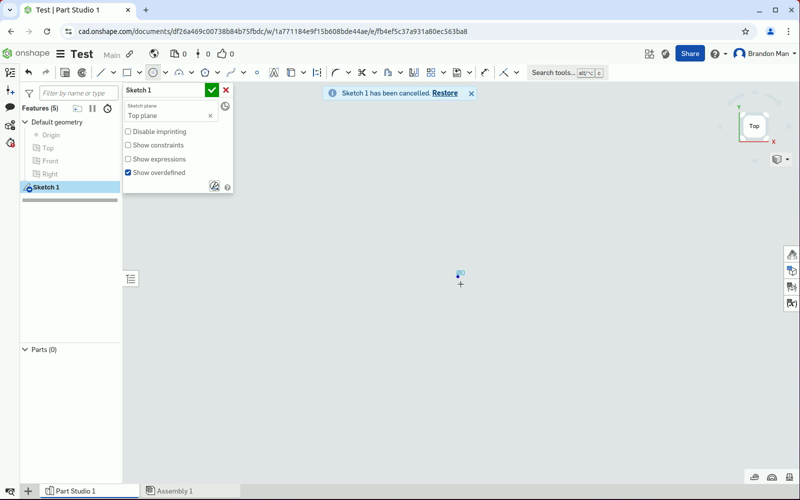
scroll(-6)
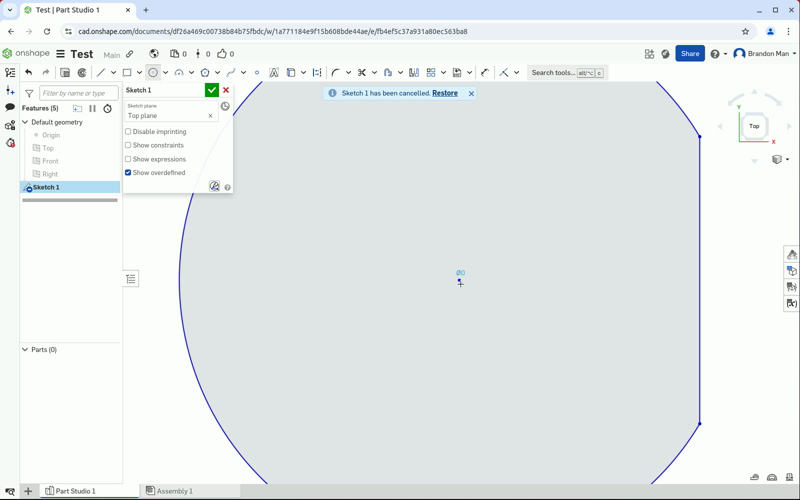
scroll(-6)
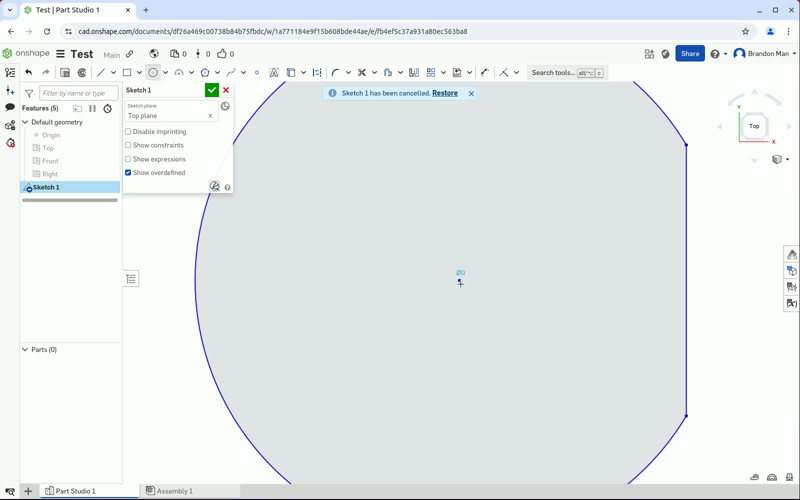
scroll(-6)
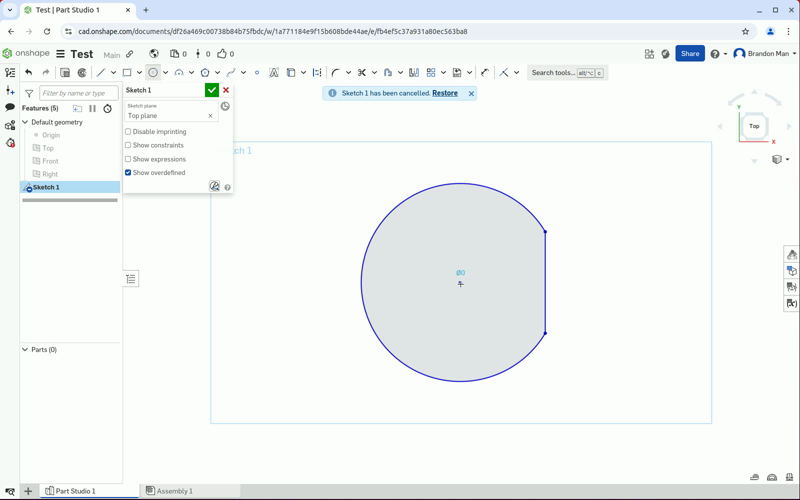
key_up(shift)
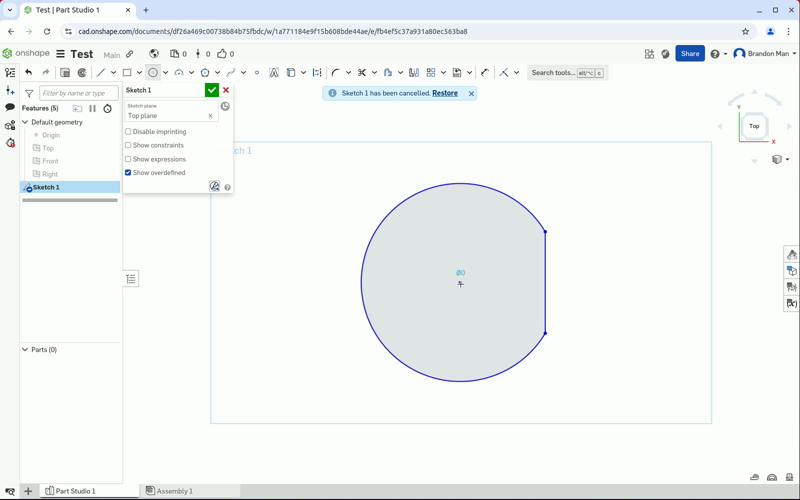
mouse_move(531, 283)
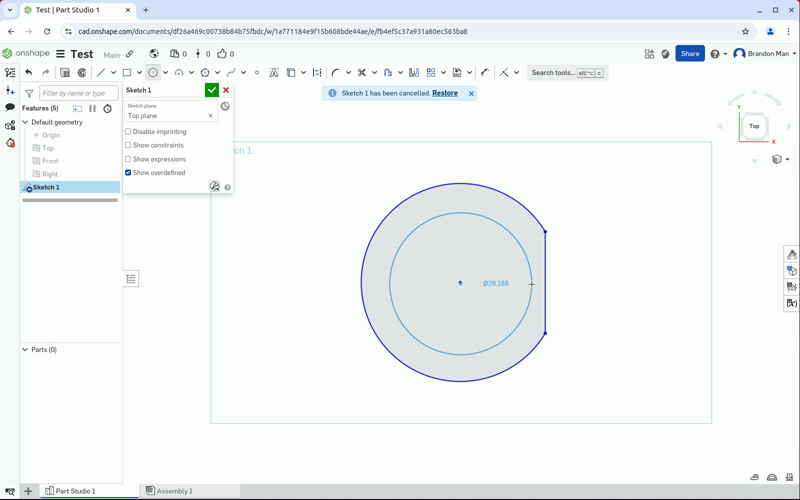
click(531, 283)
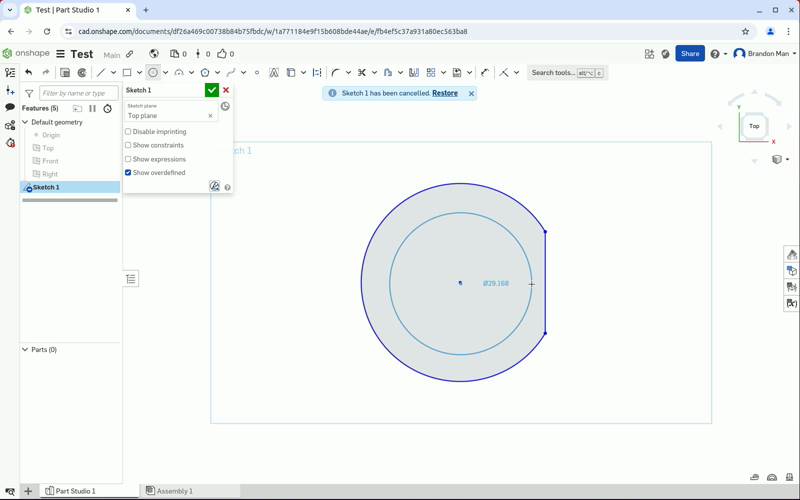
key(esc)
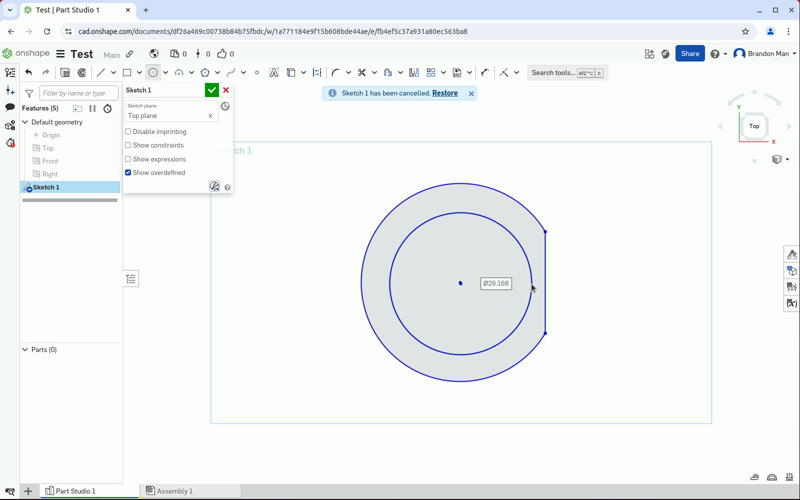
mouse_move(374, 300)
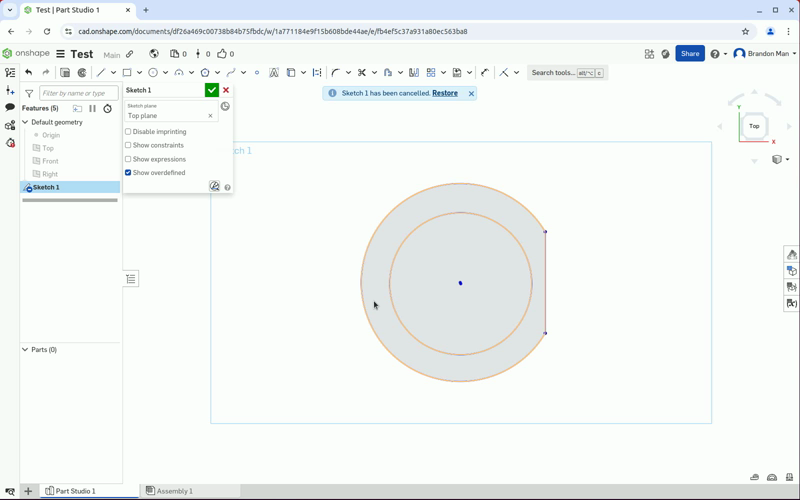
click(374, 300)
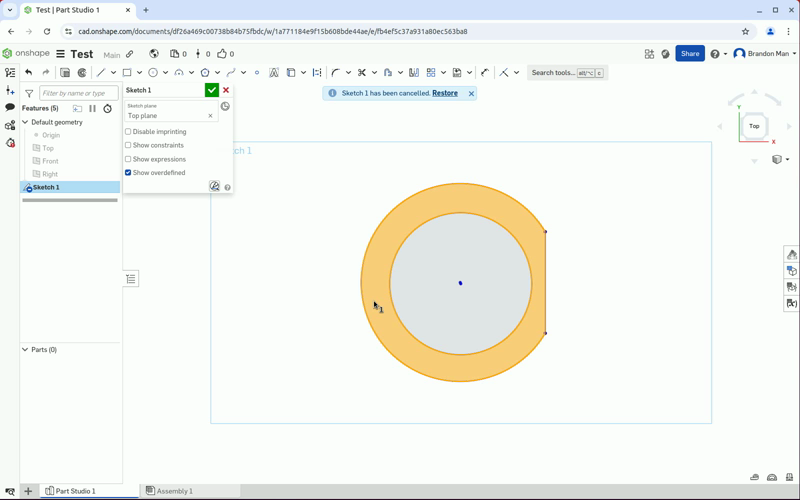
mouse_move(73, 352)
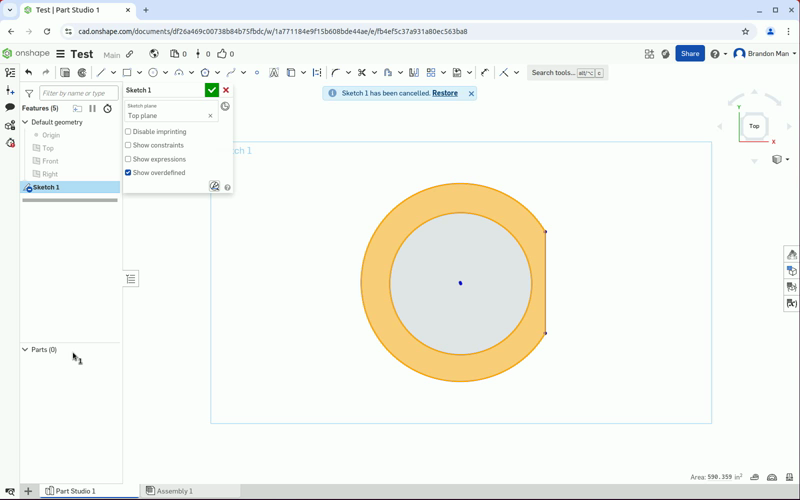
key(shift+y)
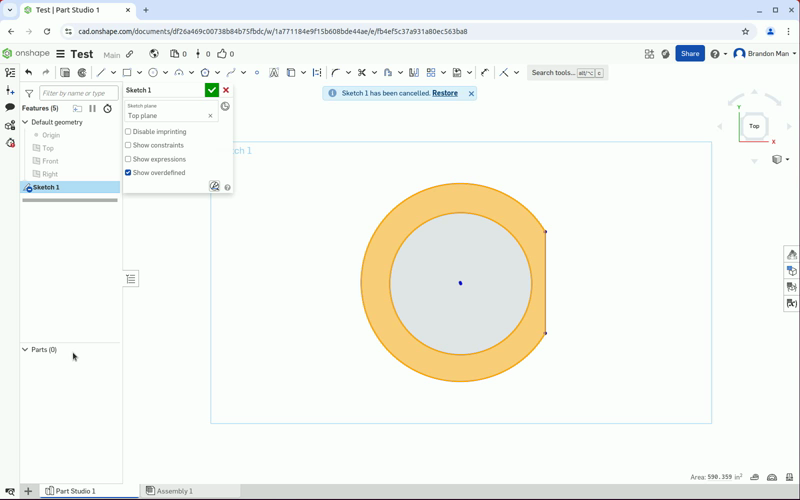
key(shift+e)
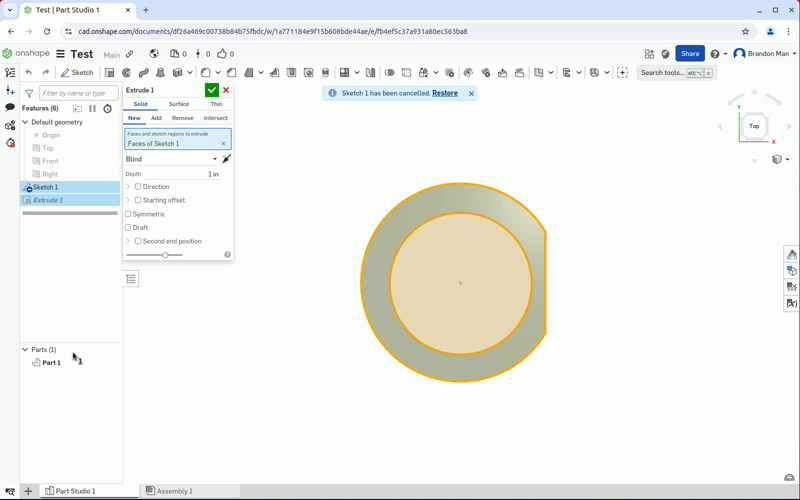
mouse_move(143, 106)
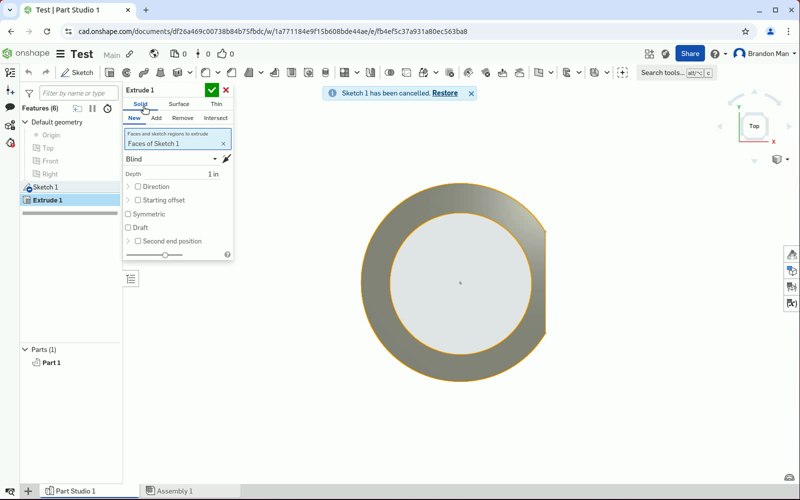
click(143, 106)
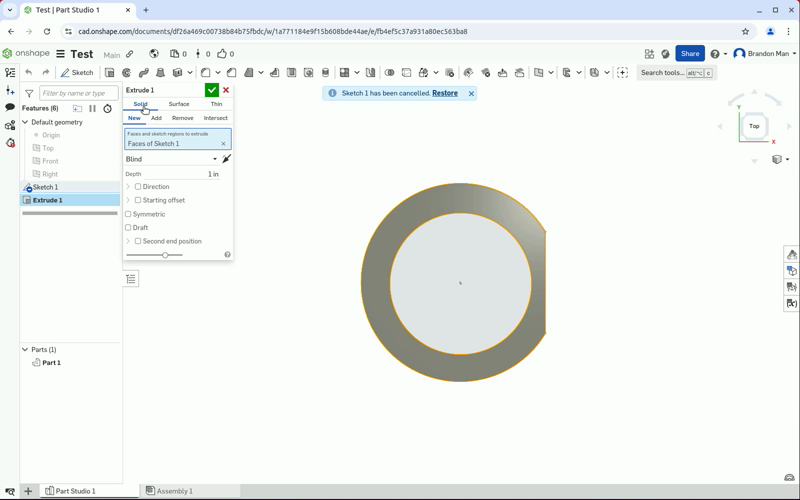
mouse_move(137, 120)
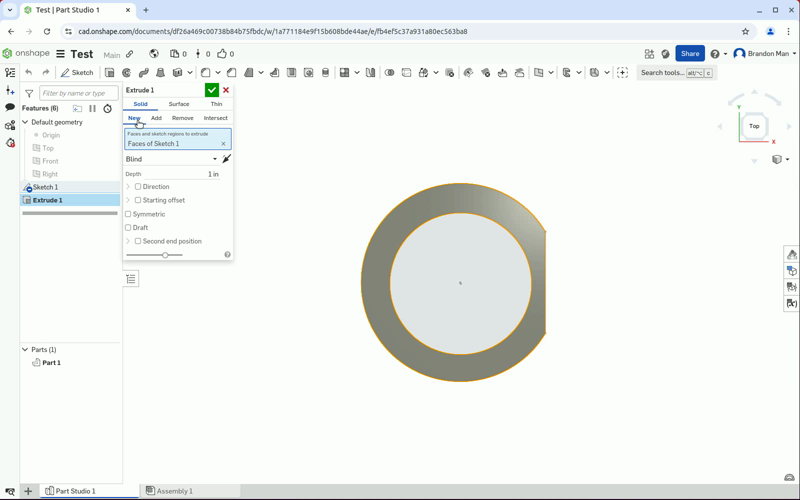
click(137, 120)
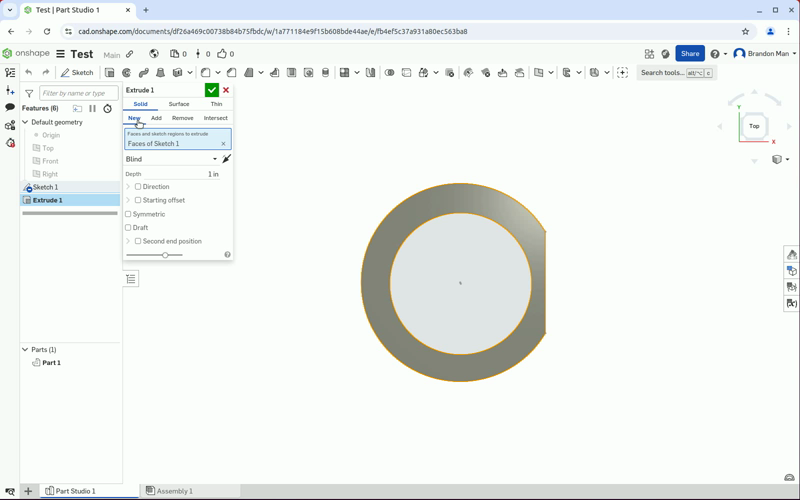
key(tab, 4)
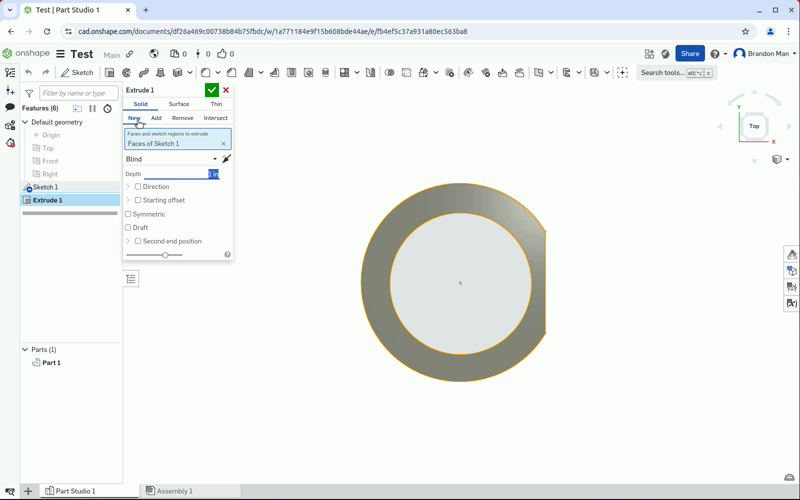
text(2.407)
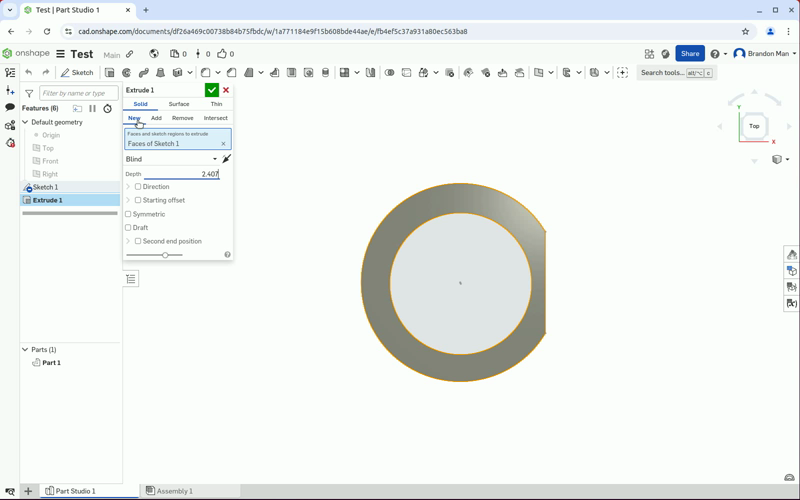
key(enter)
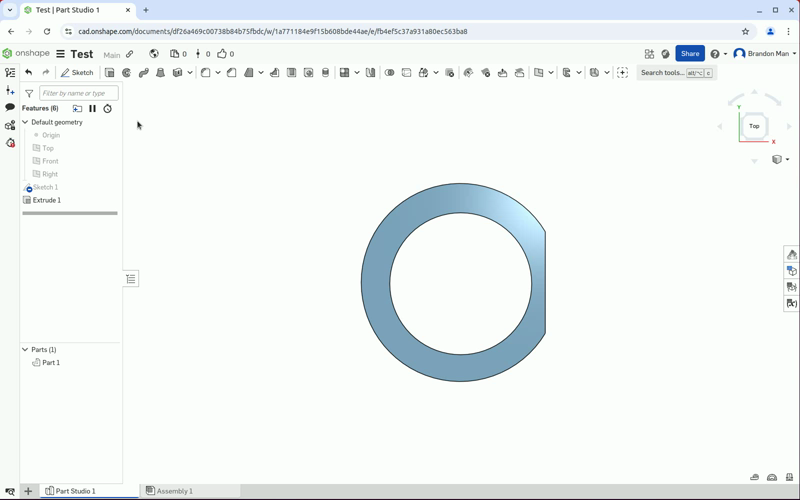
key(shift+h)
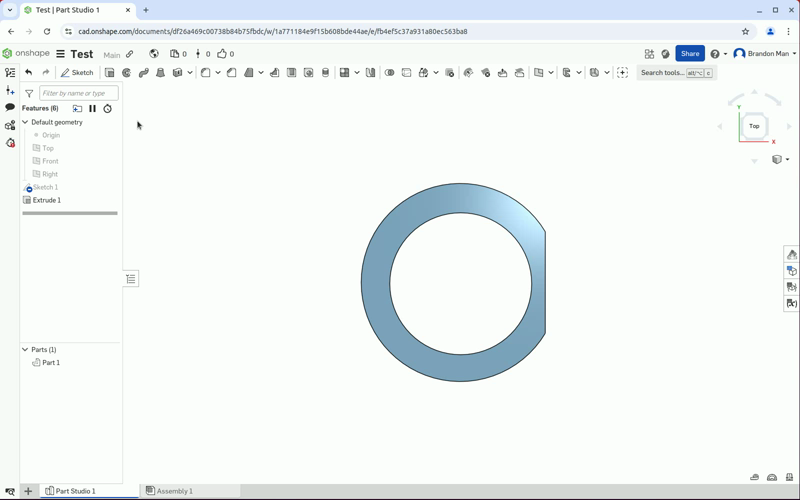
key(shift+h)
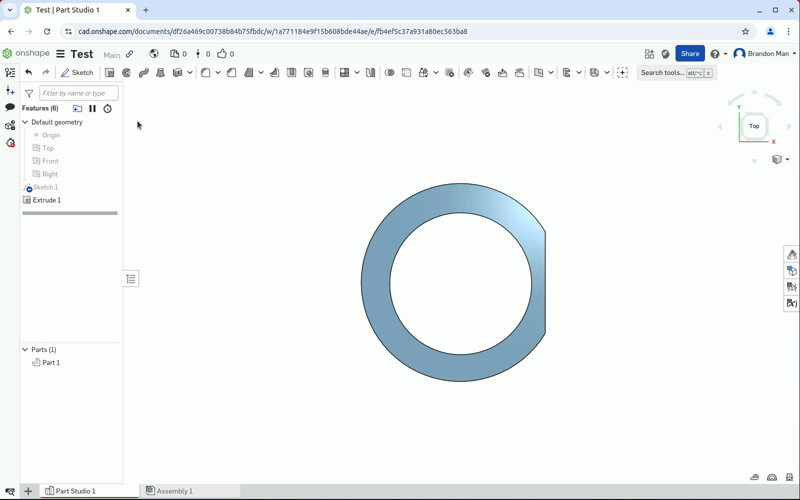
mouse_move(73, 189)
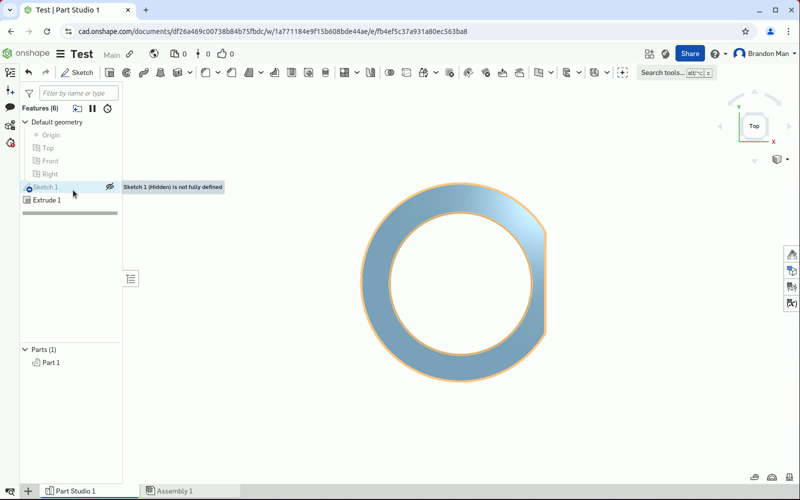
click(73, 189)
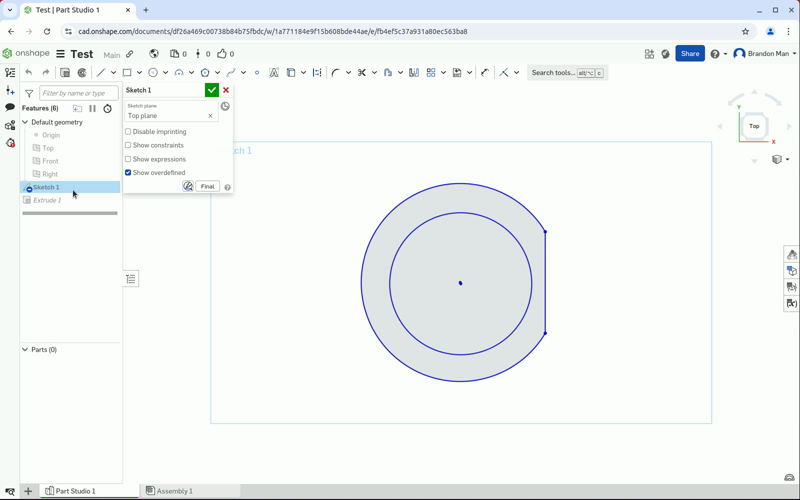
mouse_move(229, 92)
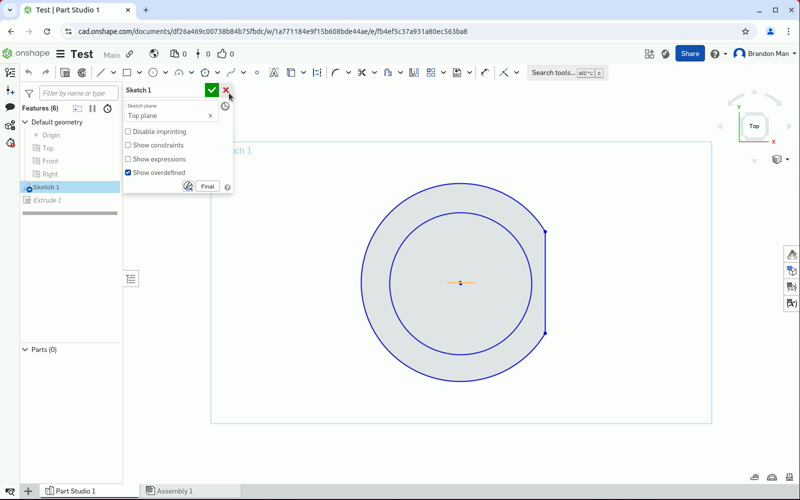
click(229, 92)
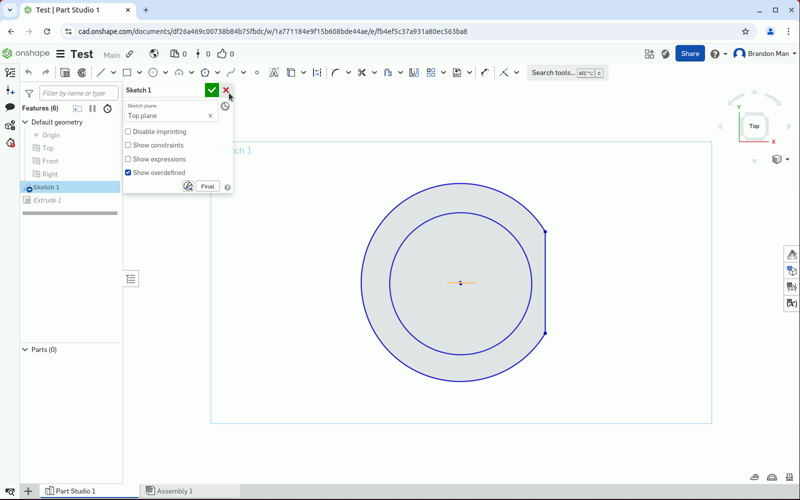
key(shift+s)
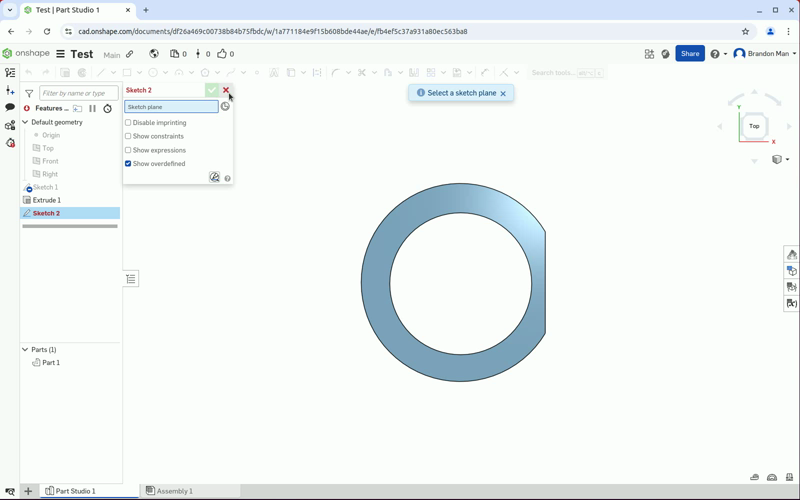
mouse_move(73, 150)
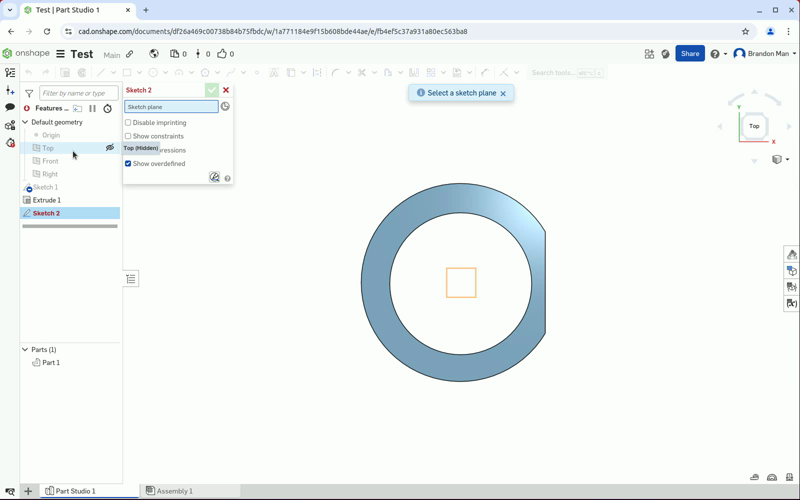
click(73, 150)
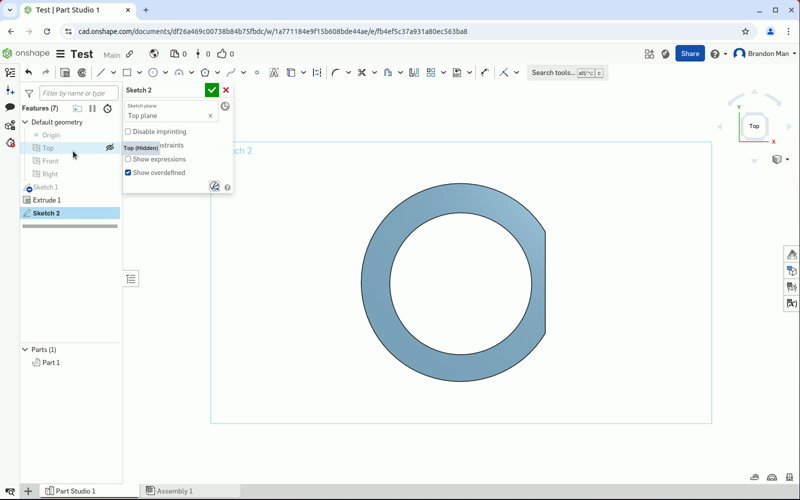
mouse_move(73, 352)
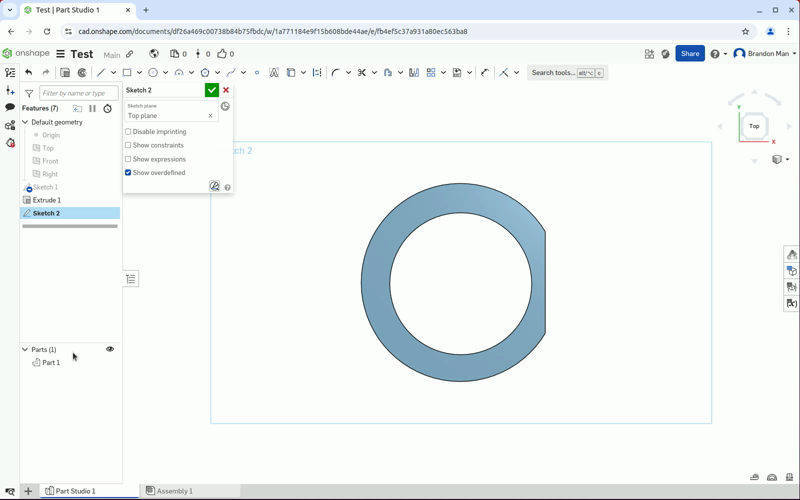
key(y)
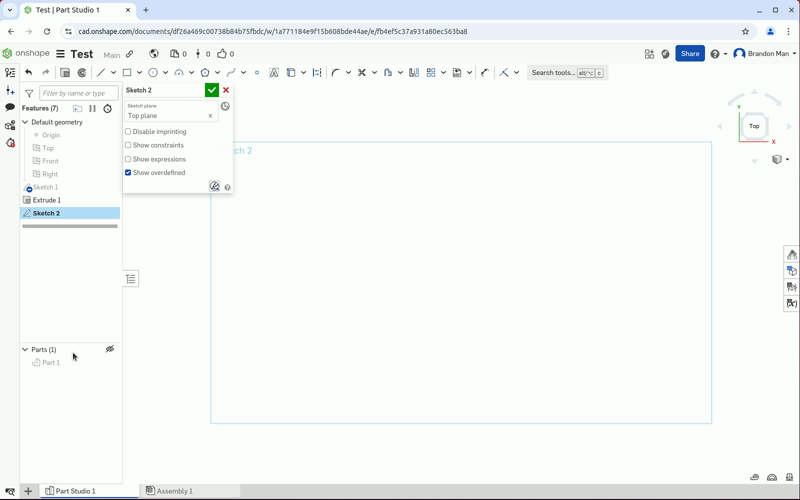
key(a)
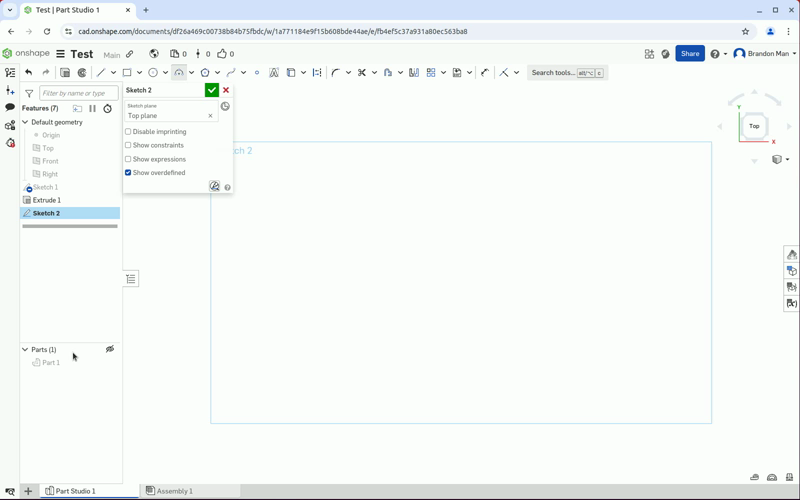
key_down(shift)
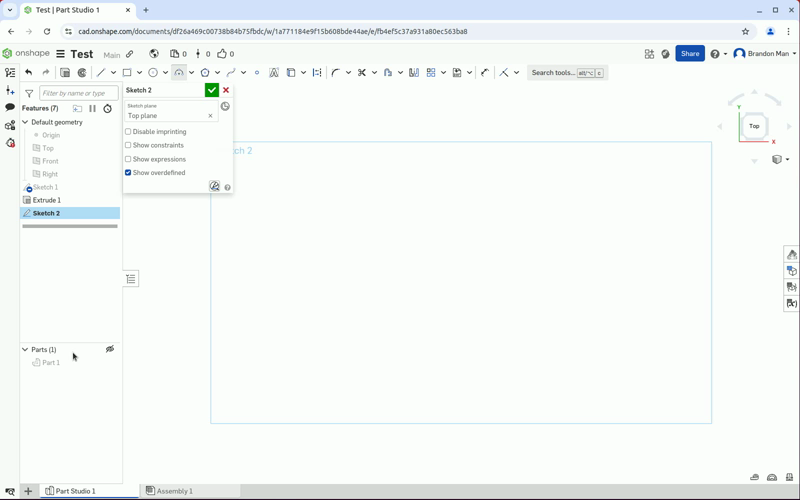
mouse_move(545, 333)
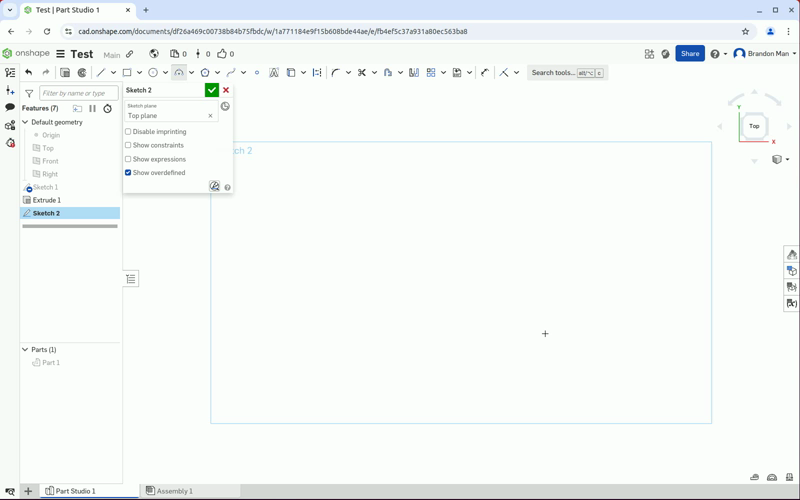
click(545, 333)
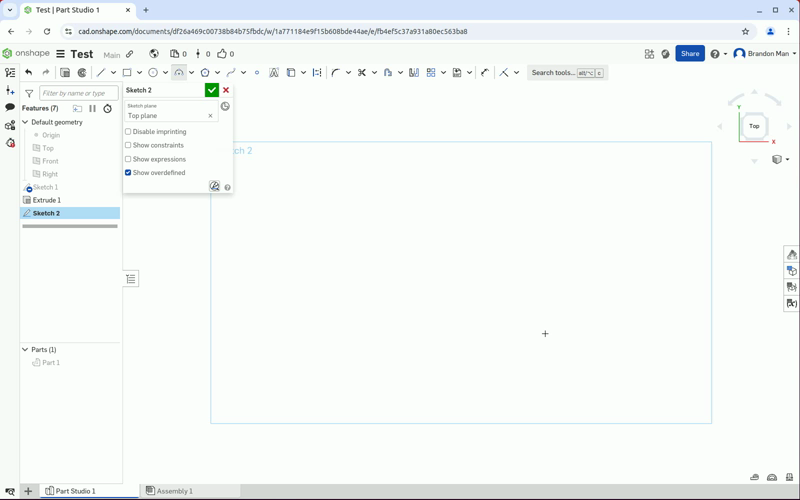
key_up(shift)
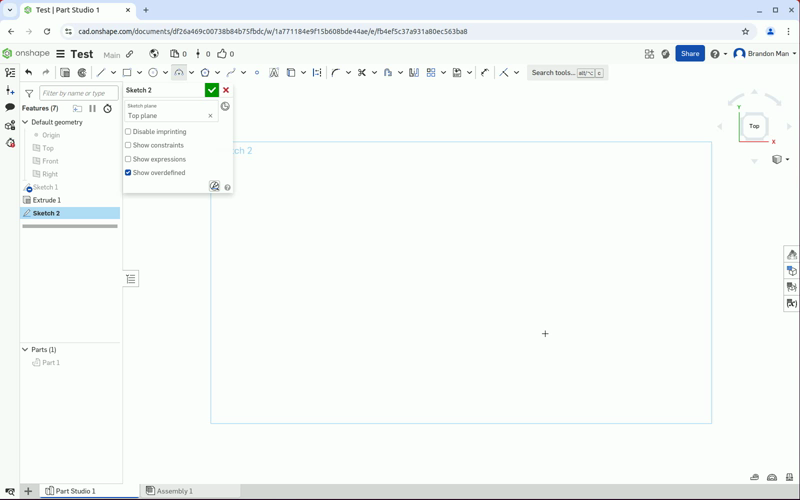
key_down(shift)
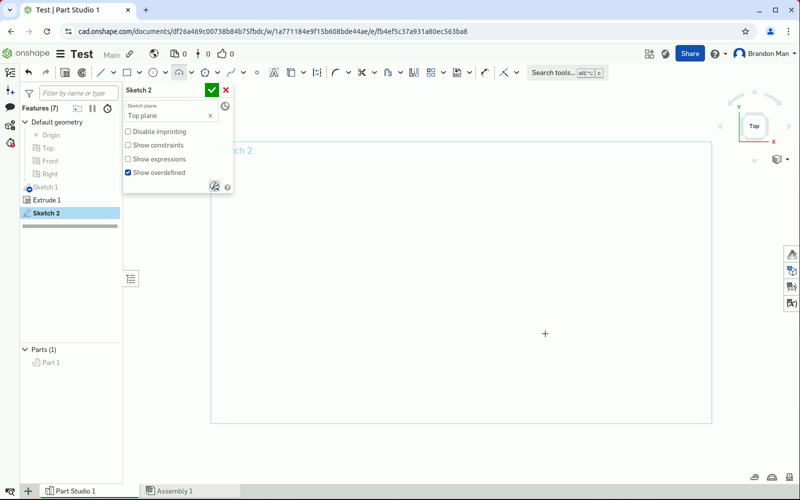
mouse_move(545, 231)
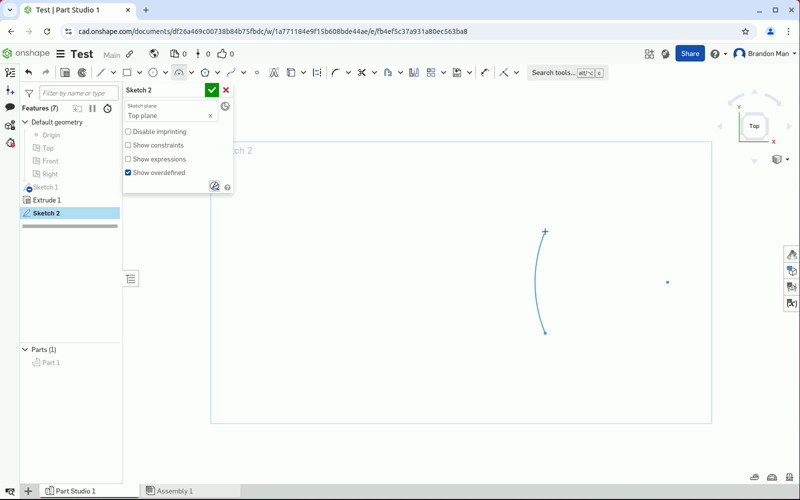
click(545, 231)
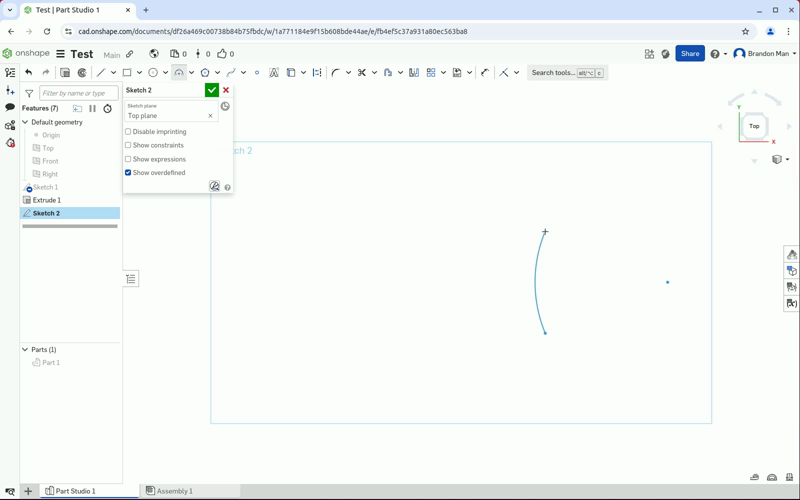
mouse_move(559, 282)
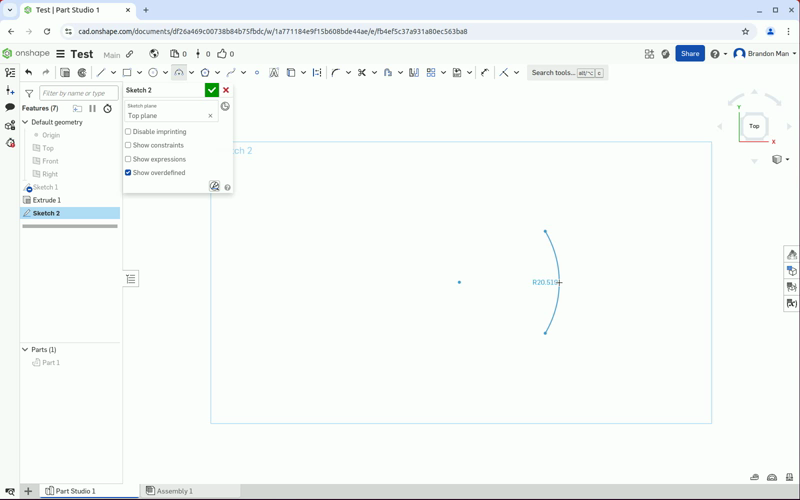
click(559, 282)
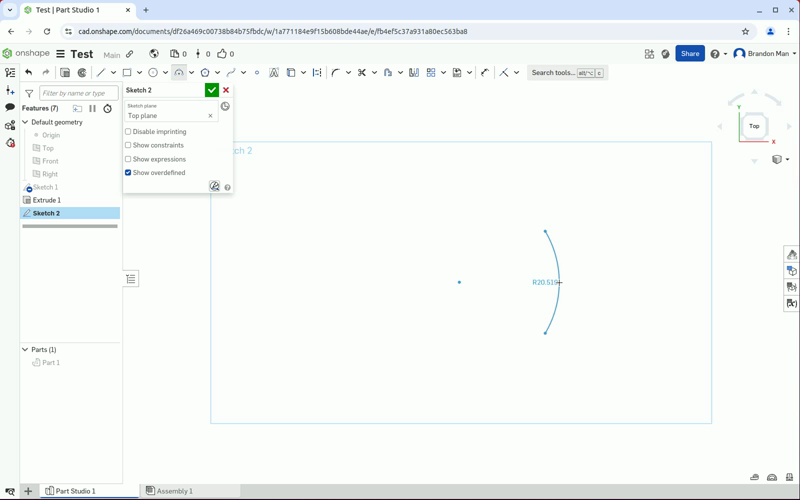
key_up(shift)
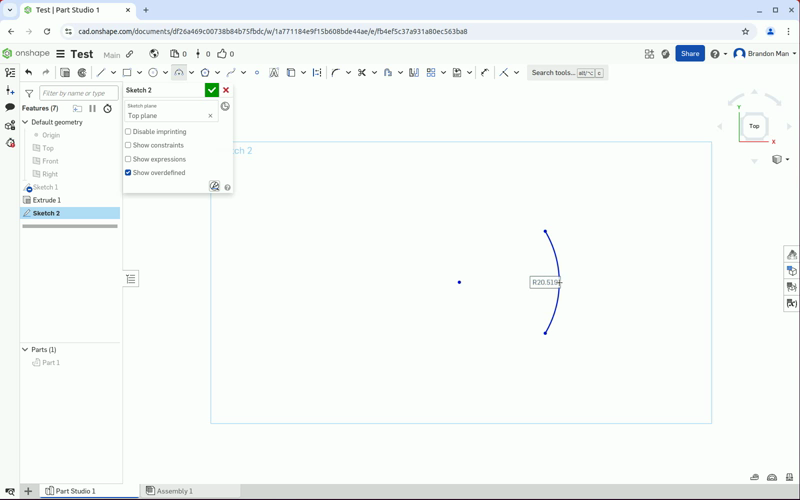
key(esc)
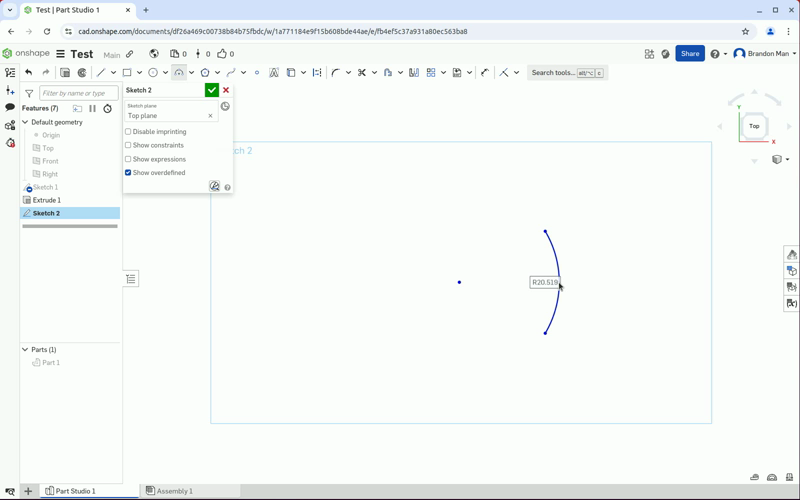
key(l)
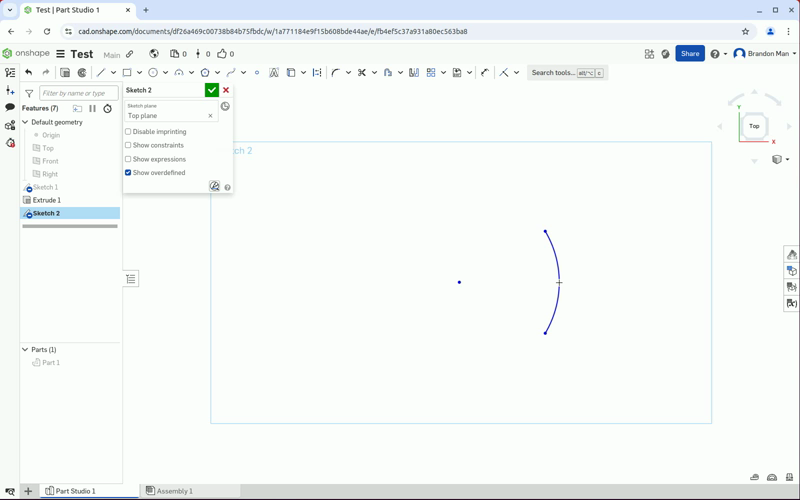
mouse_move(545, 231)
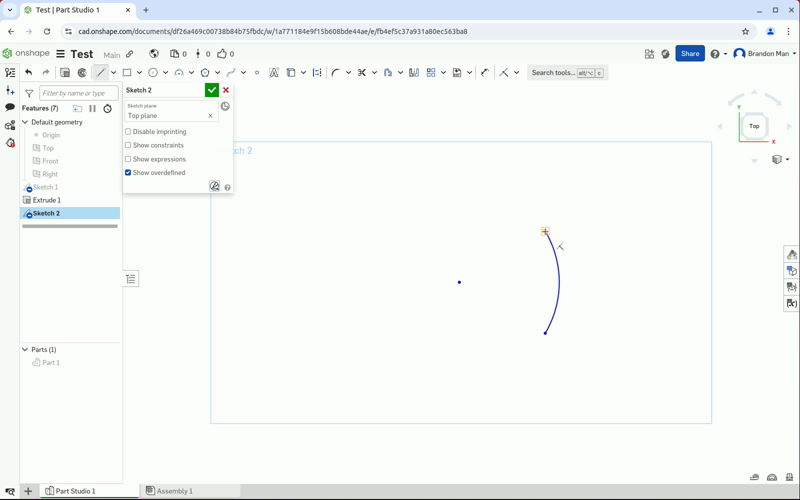
click(545, 231)
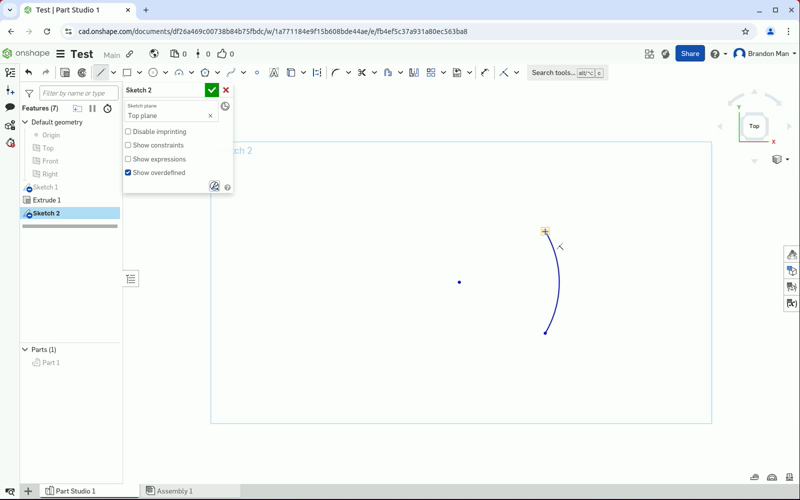
key_down(shift)
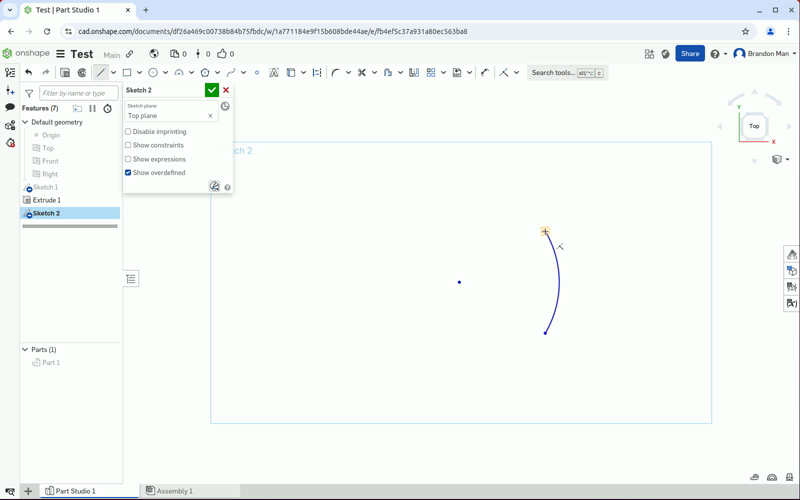
mouse_move(545, 333)
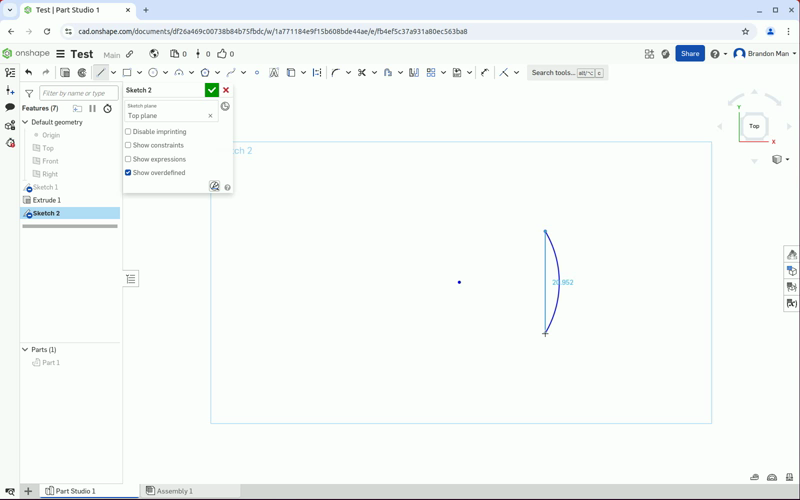
key_up(shift)
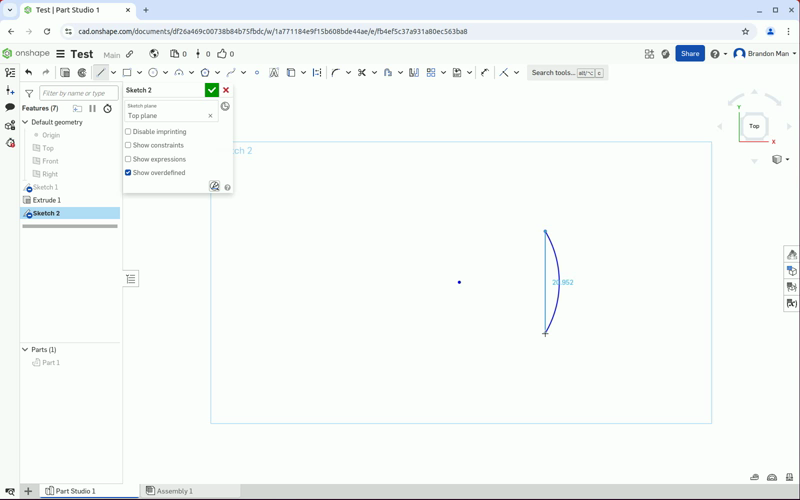
click(545, 333)
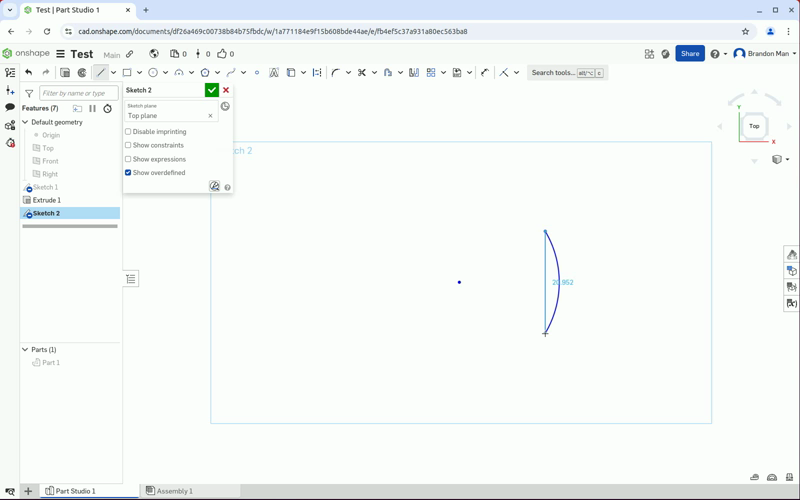
key(esc)
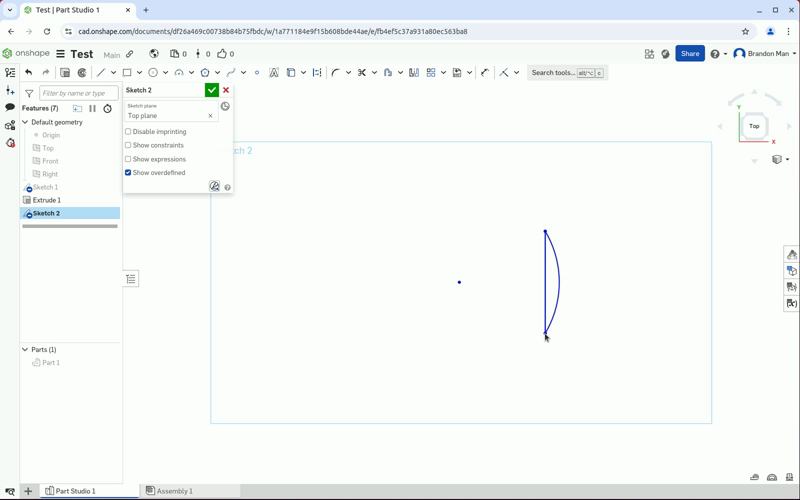
mouse_move(551, 274)
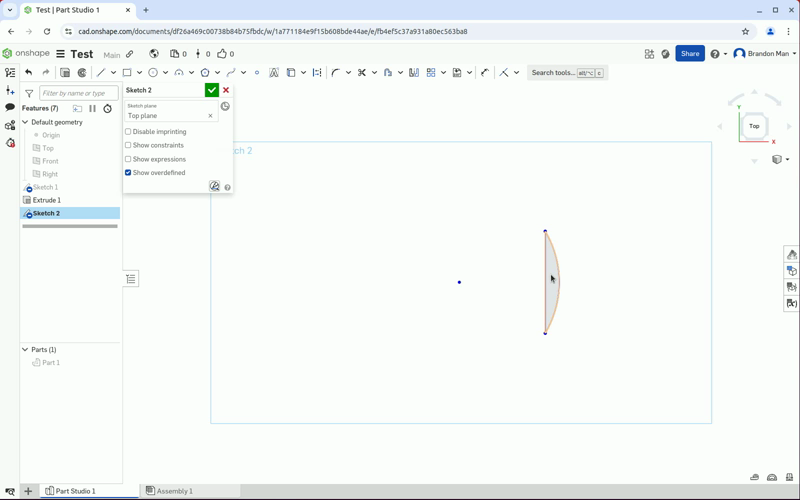
scroll(6)
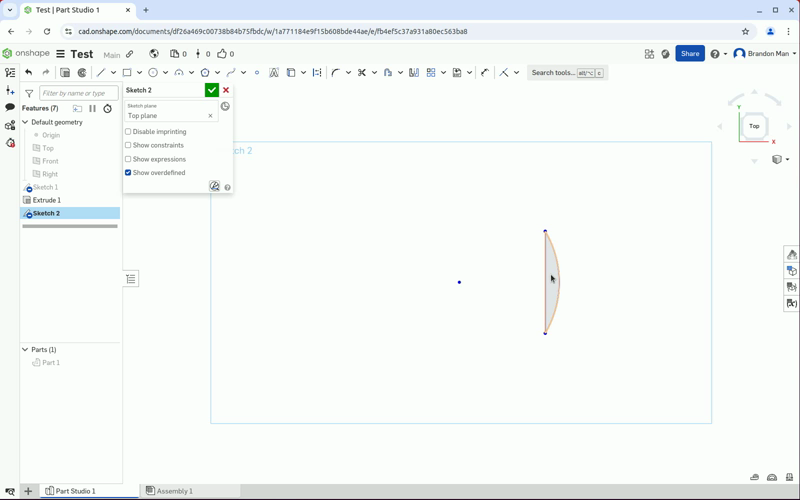
scroll(6)
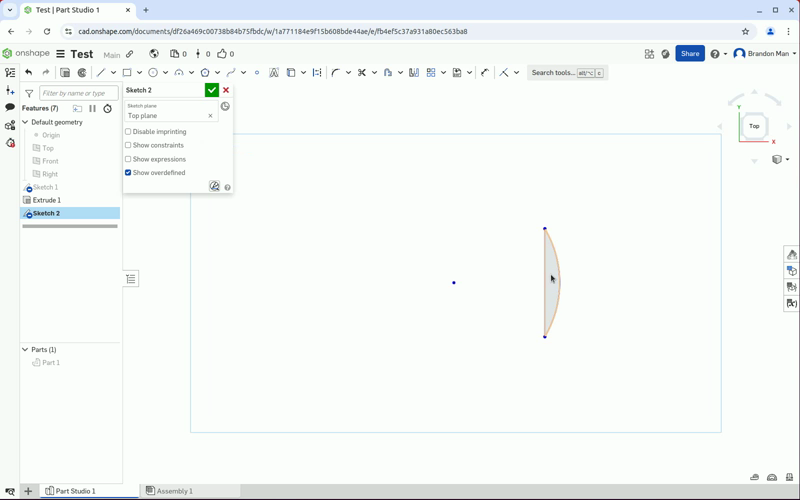
scroll(6)
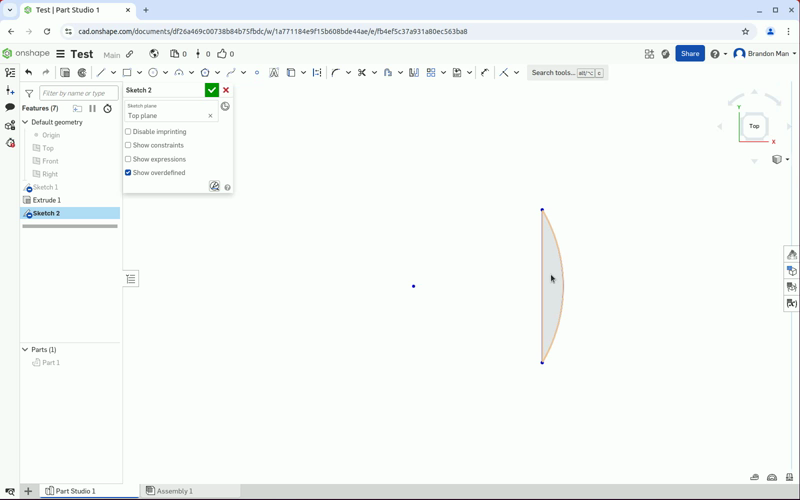
scroll(6)
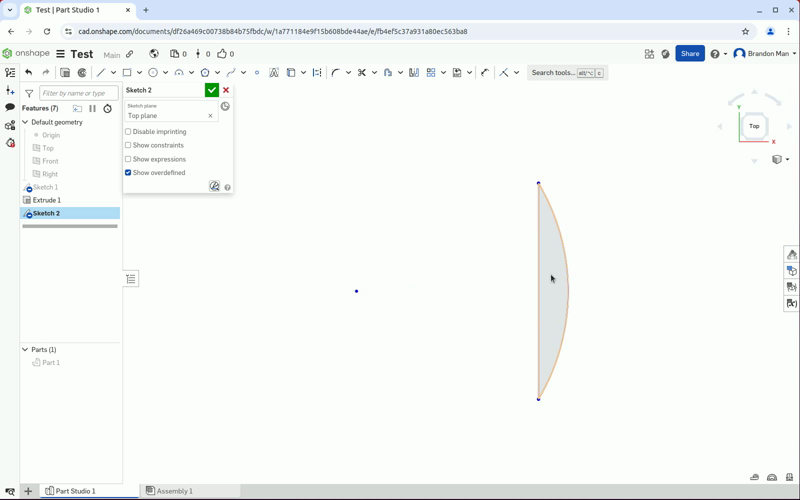
scroll(6)
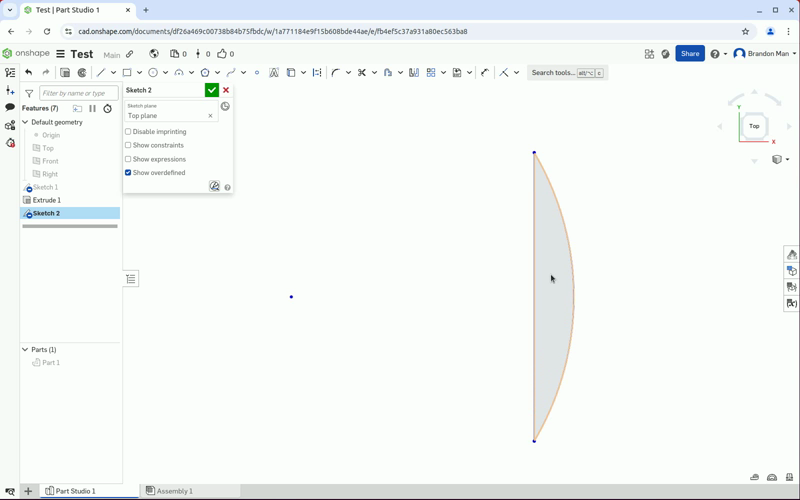
scroll(6)
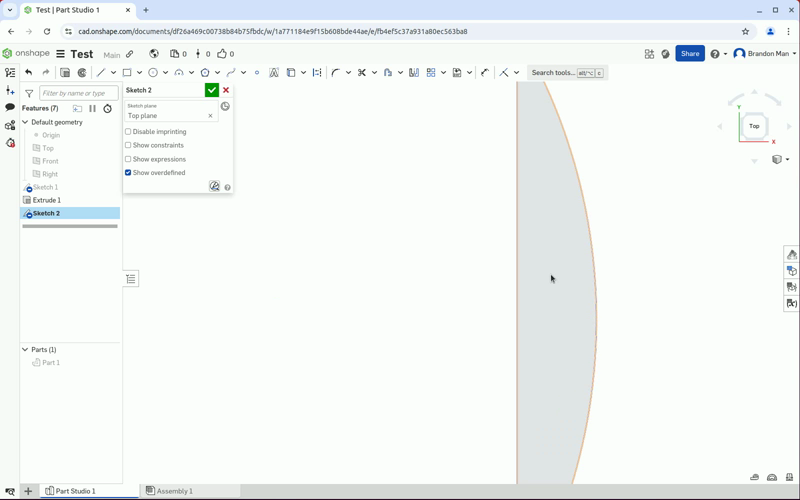
scroll(6)
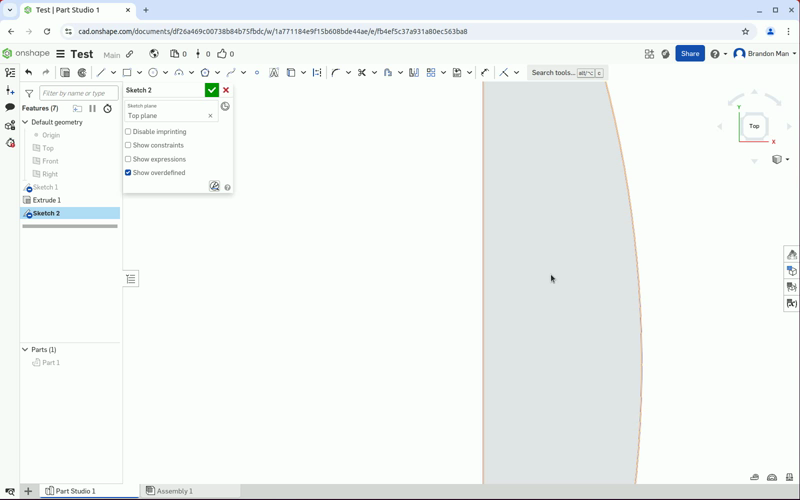
click(551, 274)
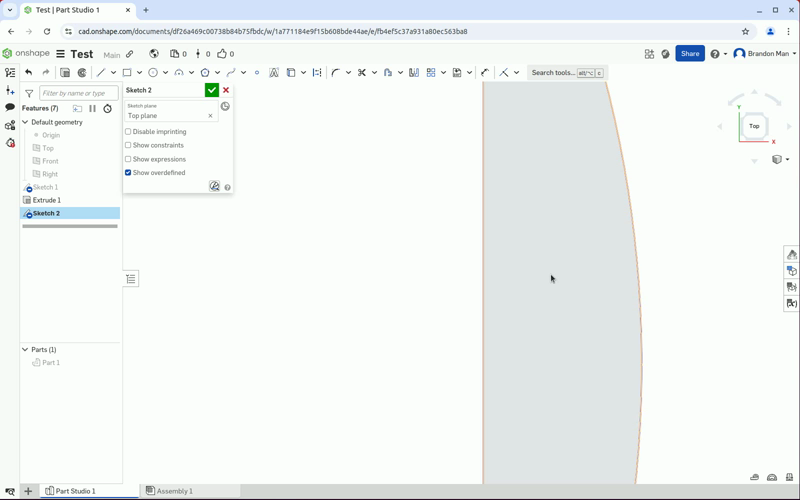
scroll(-6)
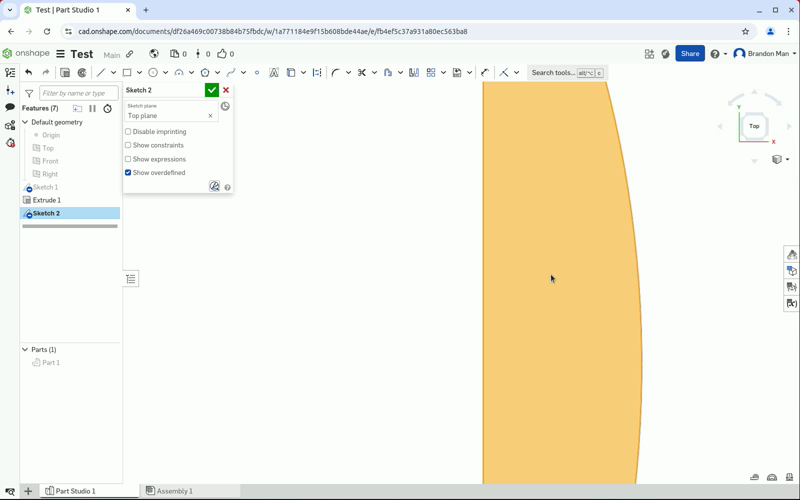
scroll(-6)
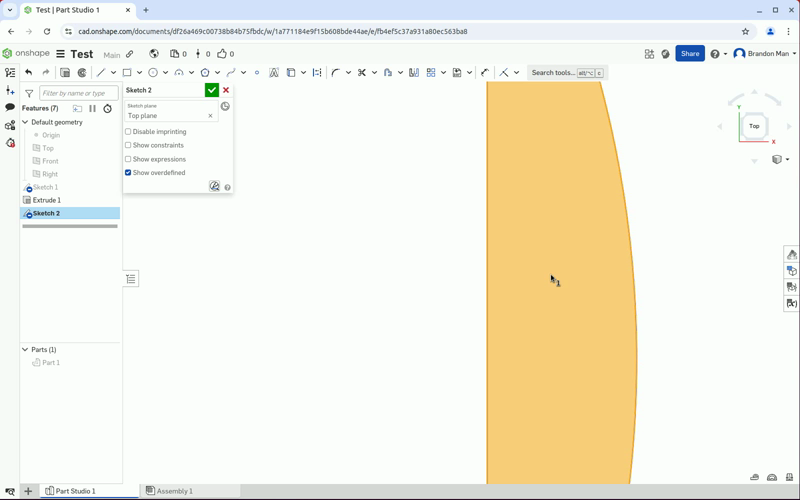
scroll(-6)
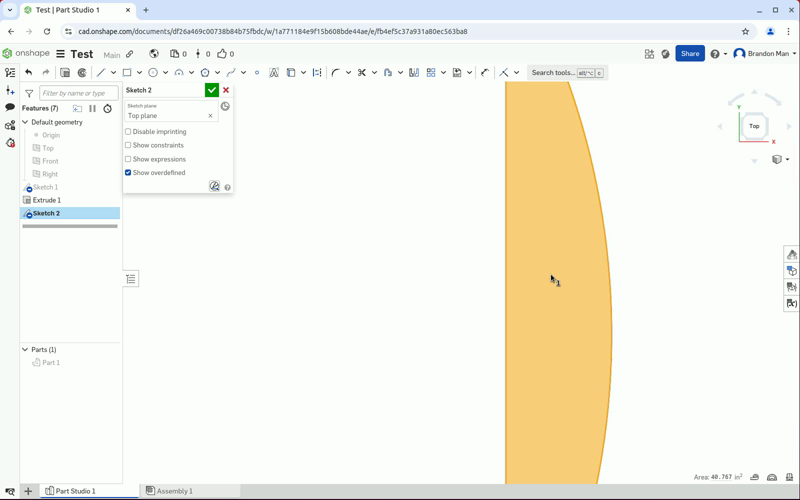
scroll(-6)
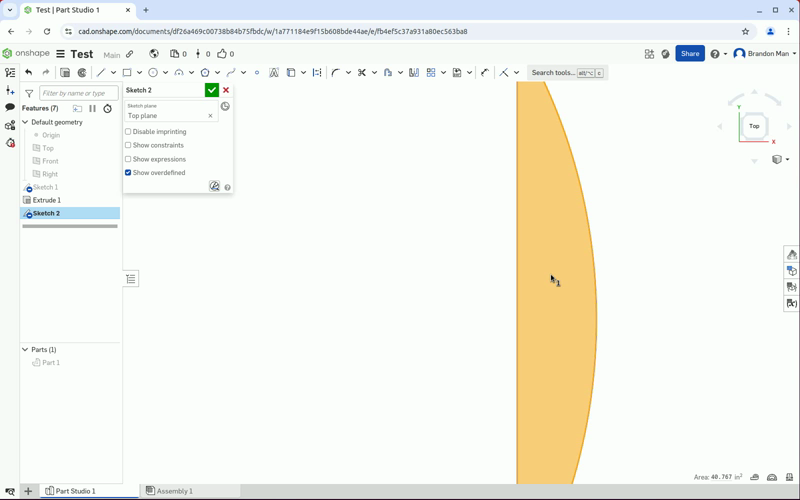
scroll(-6)
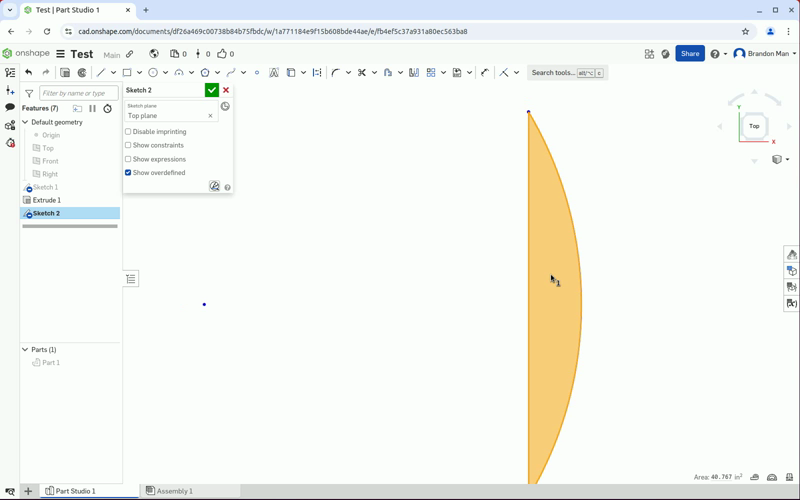
scroll(-6)
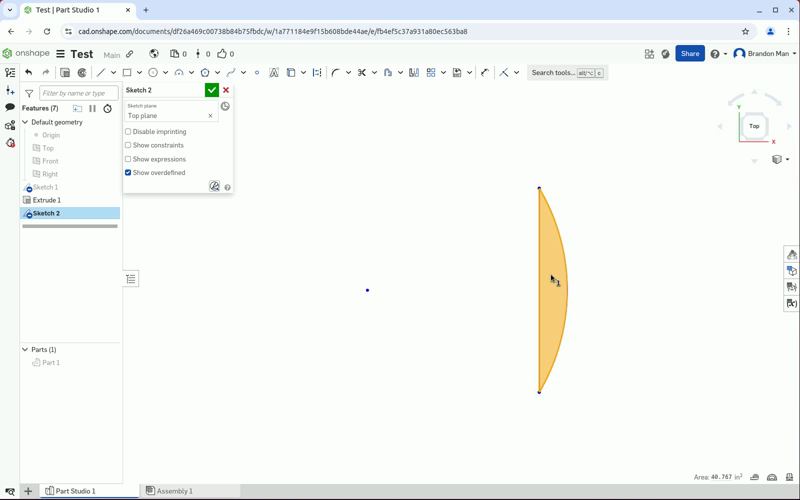
scroll(-6)
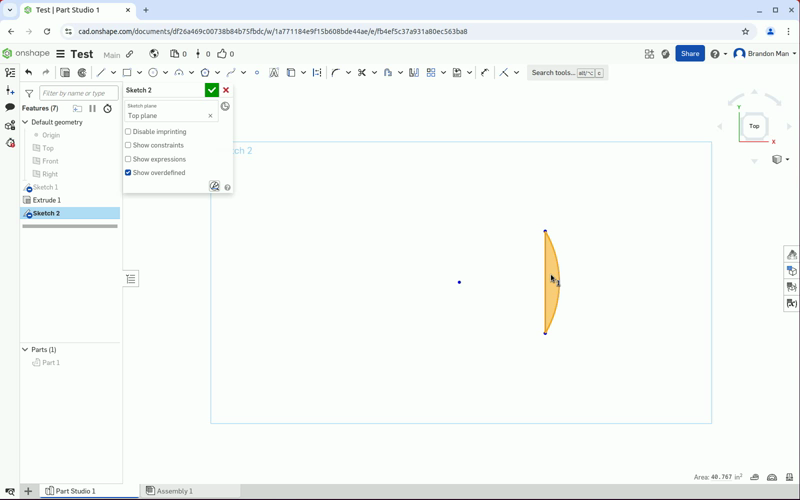
mouse_move(73, 352)
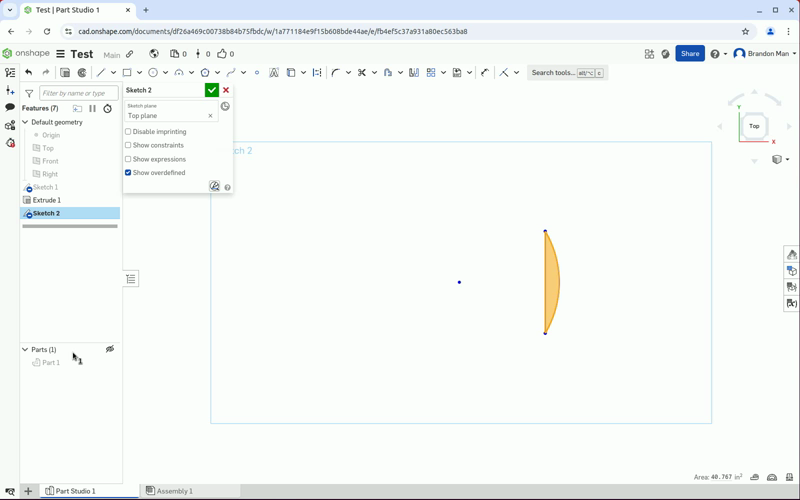
key(shift+y)
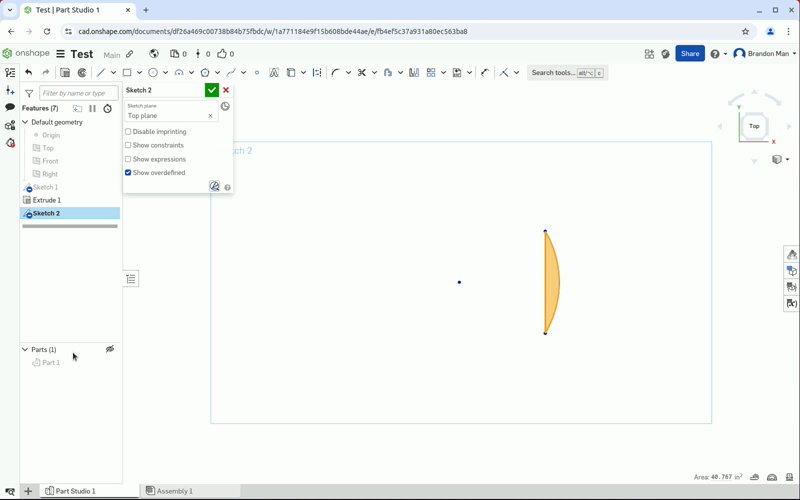
key(shift+e)
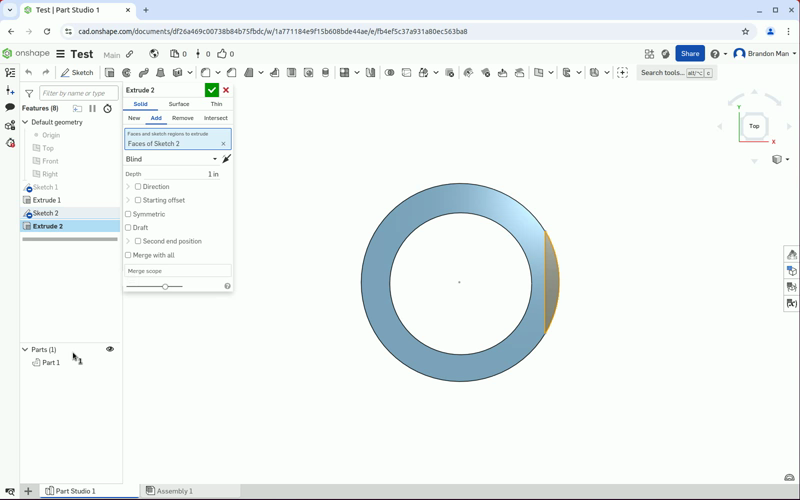
mouse_move(143, 106)
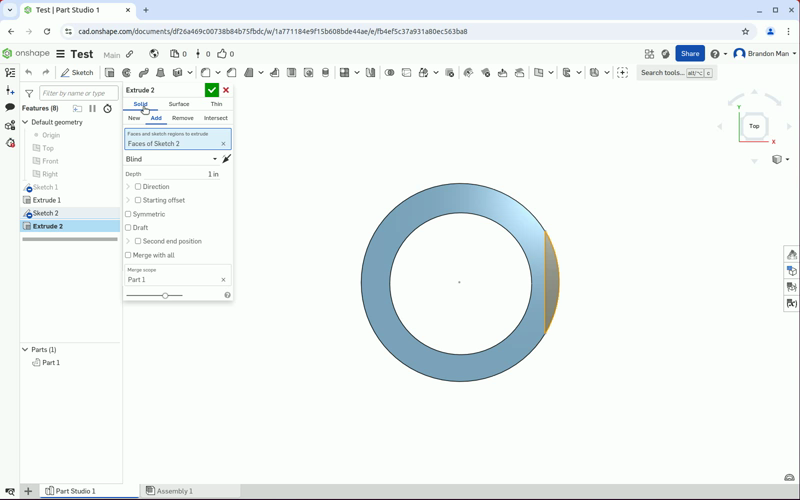
click(143, 106)
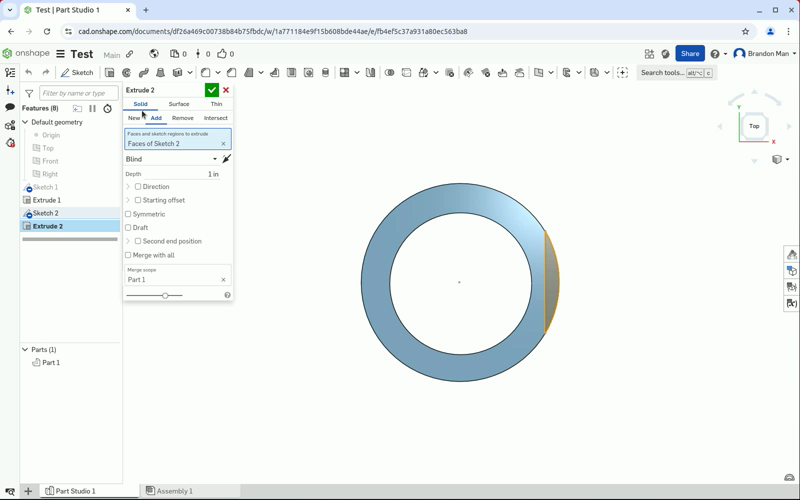
mouse_move(137, 120)
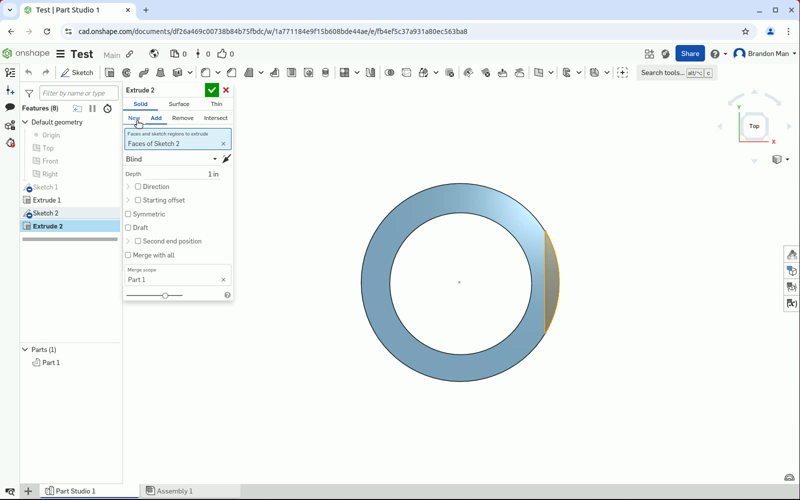
click(137, 120)
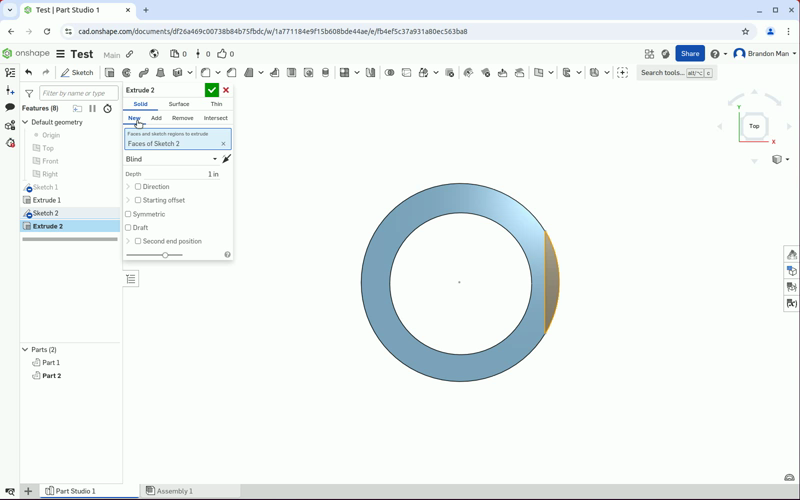
key(tab, 4)
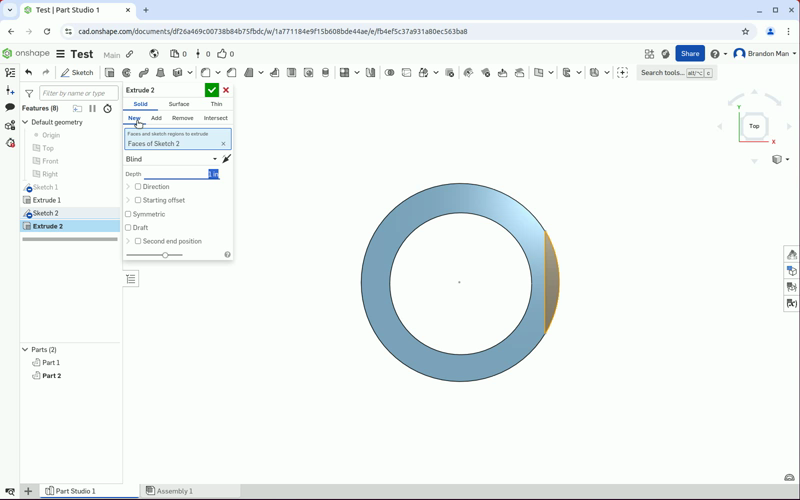
text(2.407)
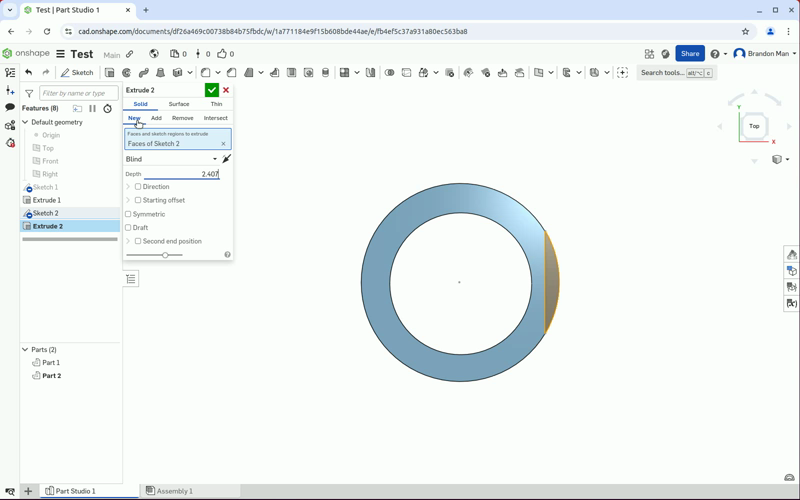
key(enter)
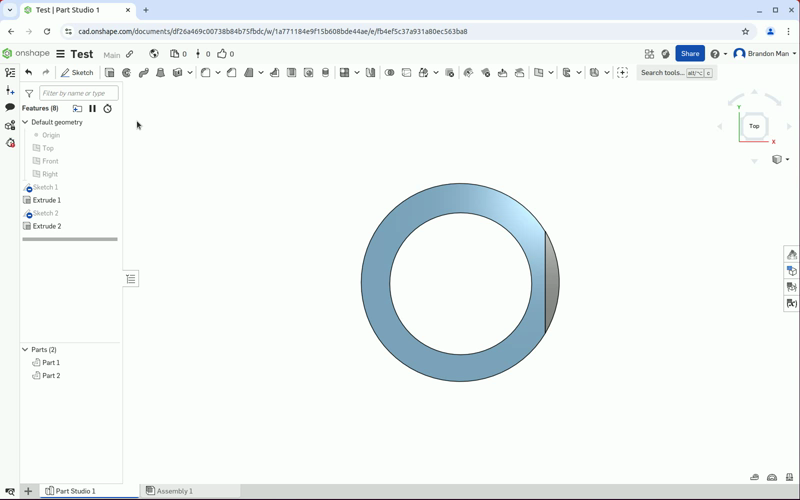
key(shift+h)
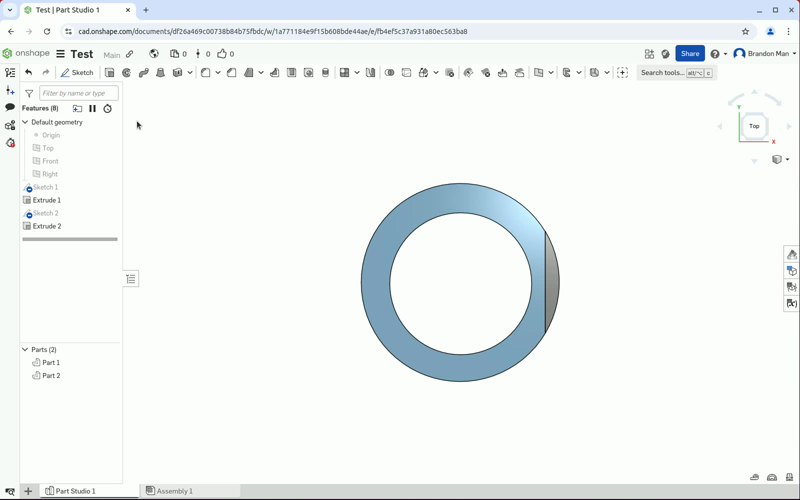
key(shift+h)
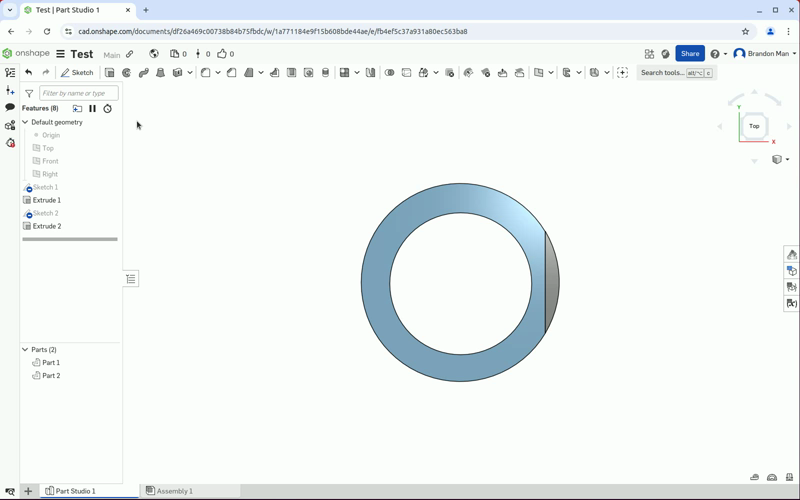
mouse_move(73, 189)
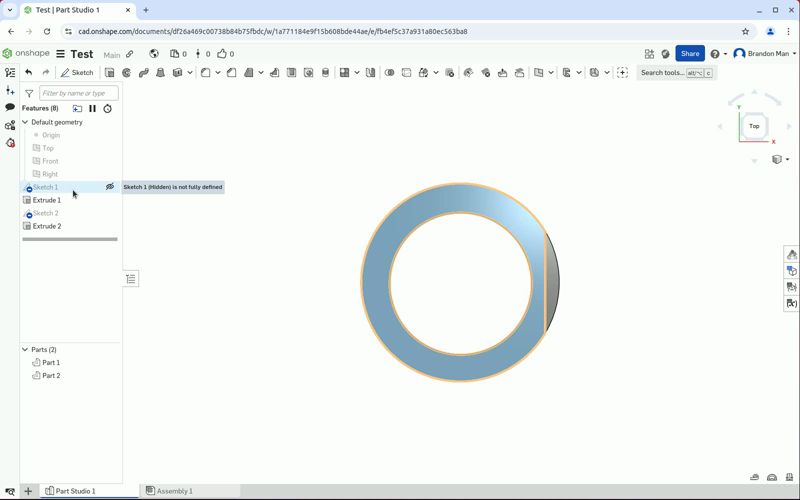
click(73, 189)
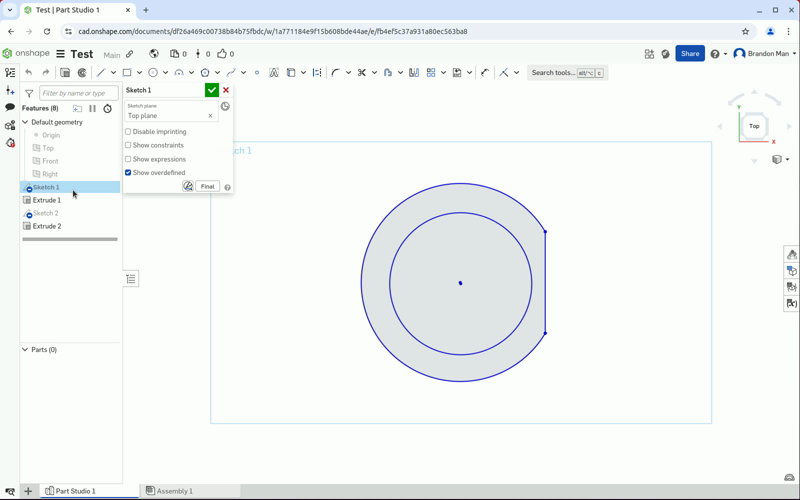
mouse_move(229, 92)
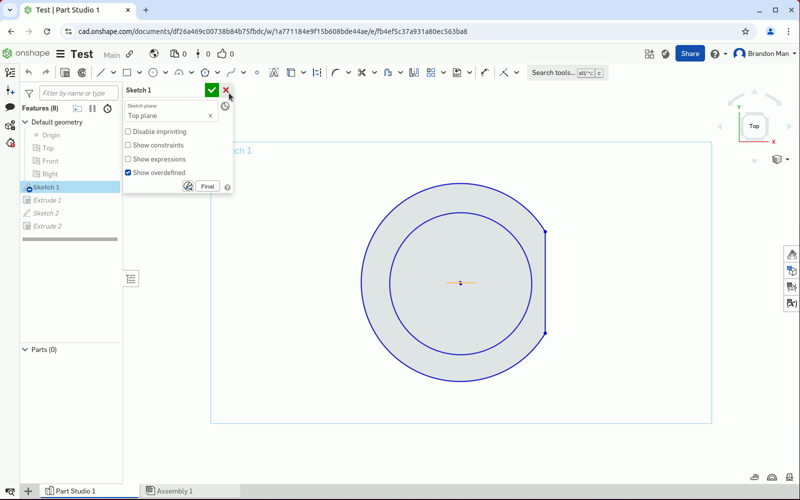
click(229, 92)
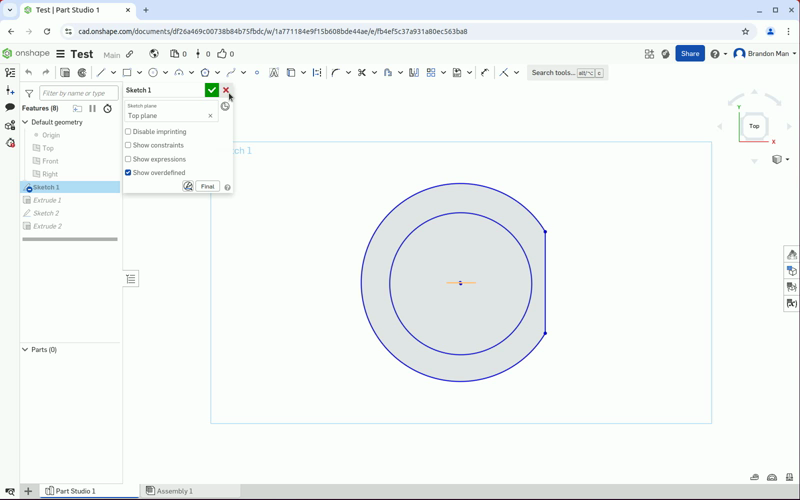
key(shift+s)
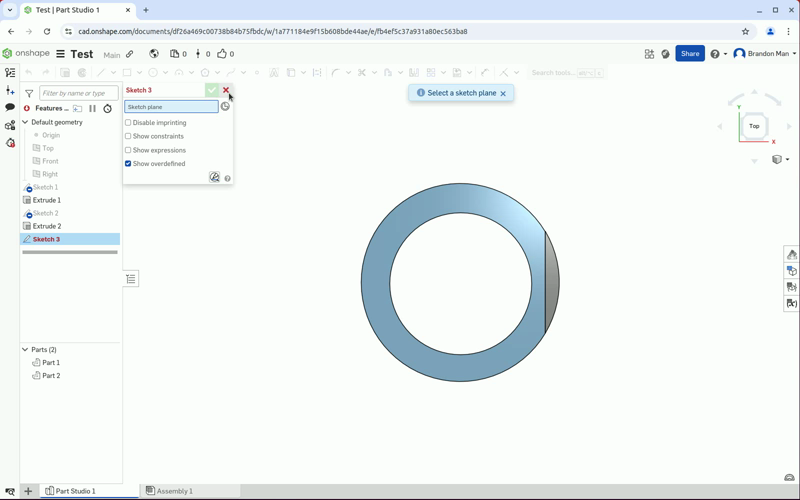
mouse_move(73, 150)
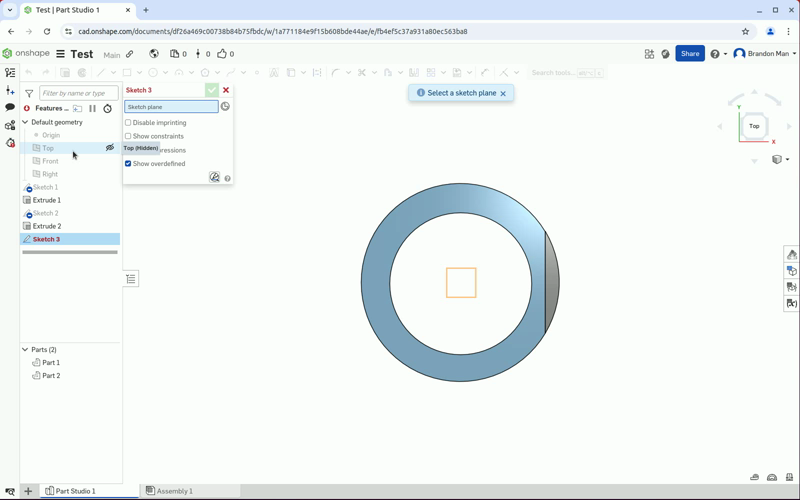
click(73, 150)
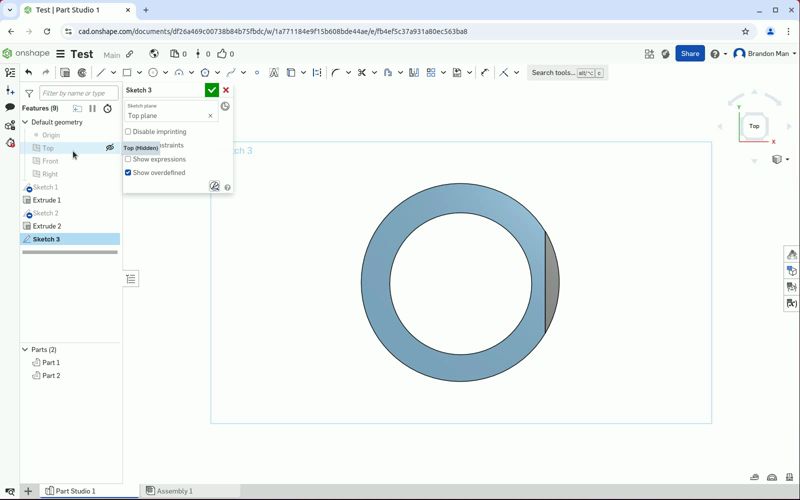
mouse_move(73, 352)
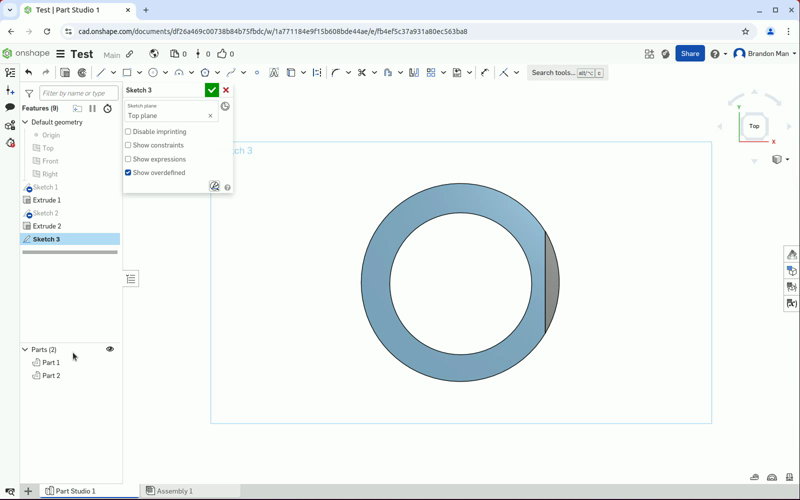
key(y)
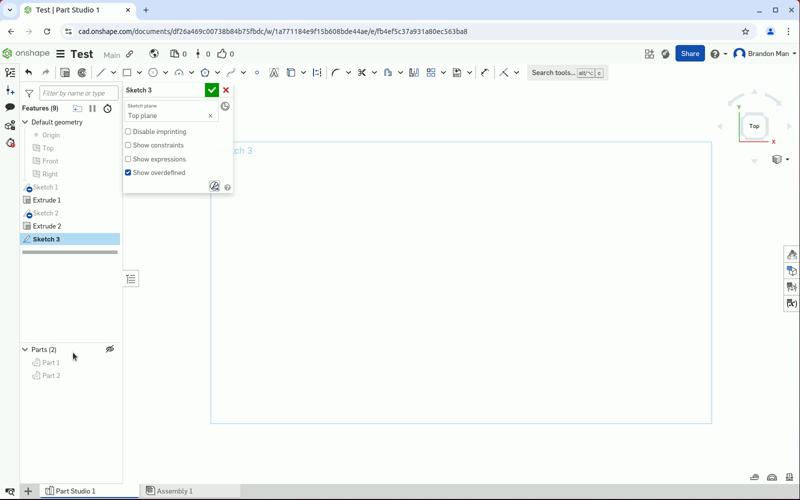
key(l)
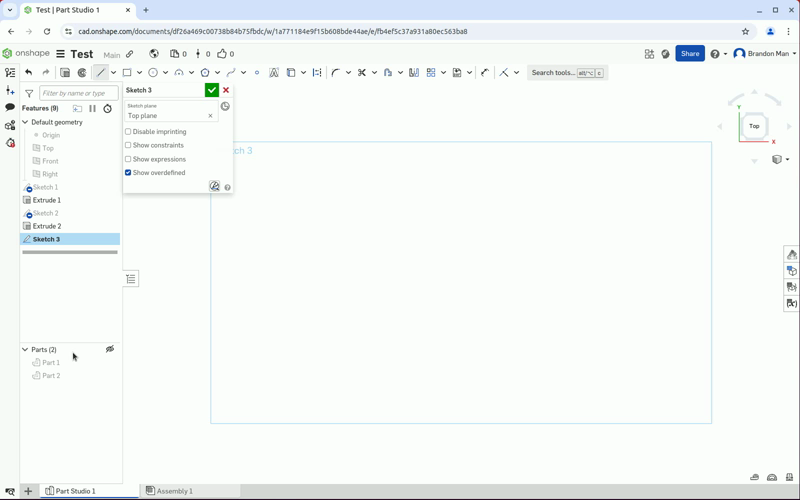
key_down(shift)
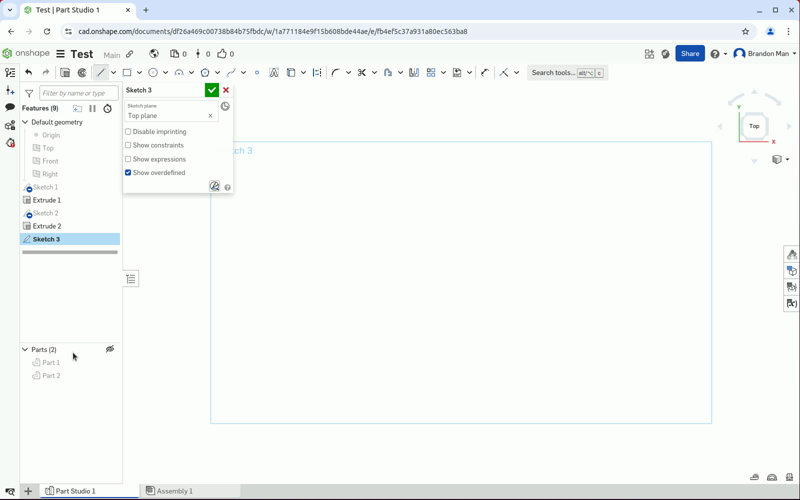
mouse_move(545, 381)
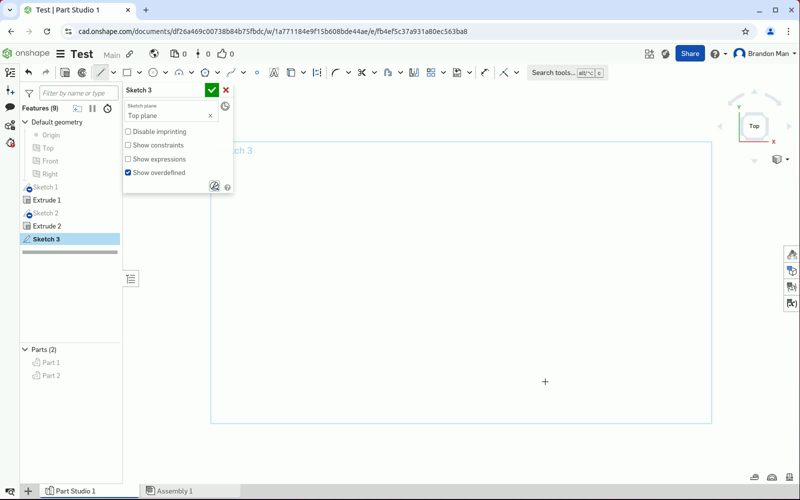
click(545, 381)
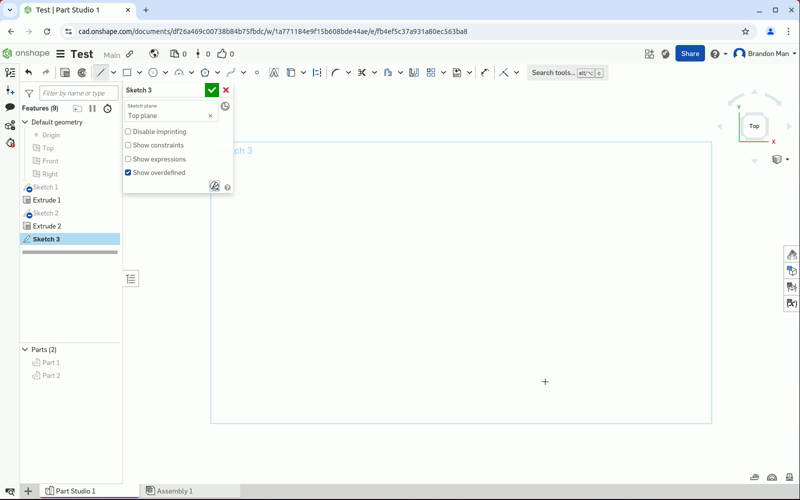
key_up(shift)
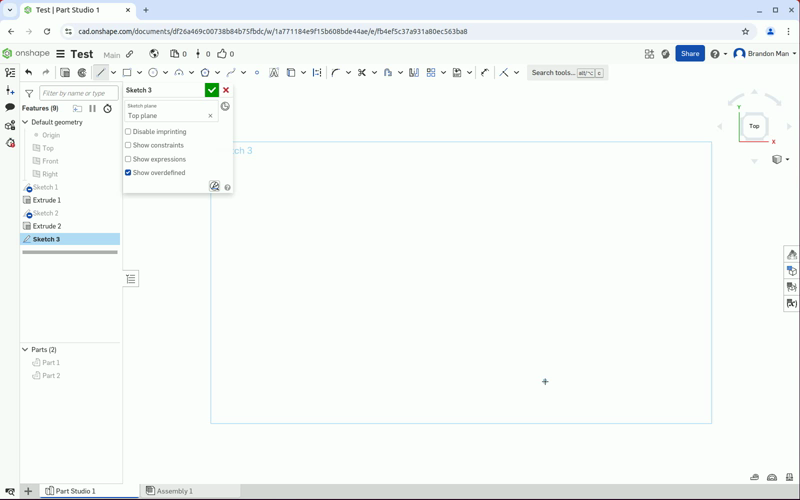
key_down(shift)
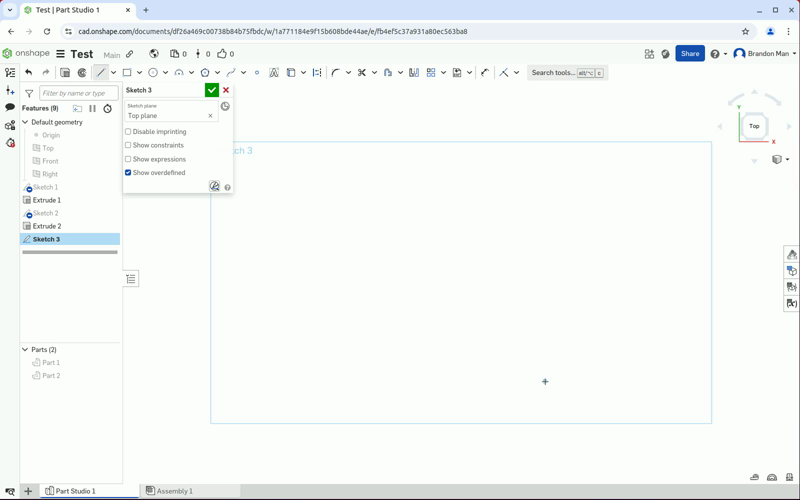
mouse_move(575, 381)
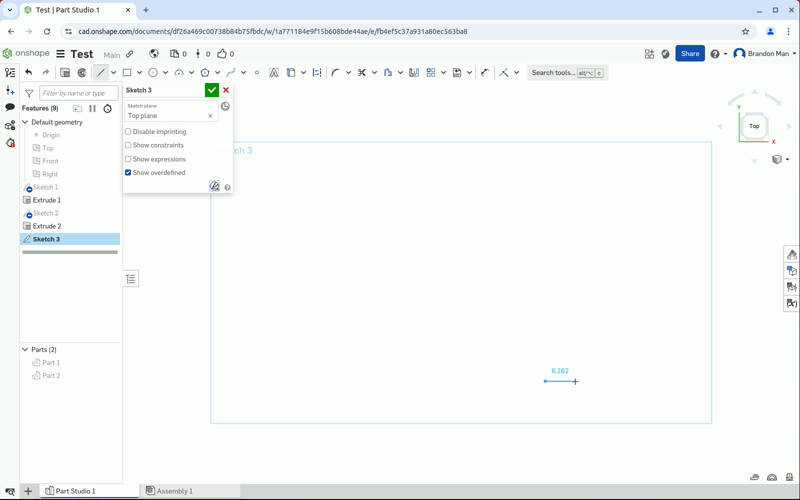
mouse_move(573, 381)
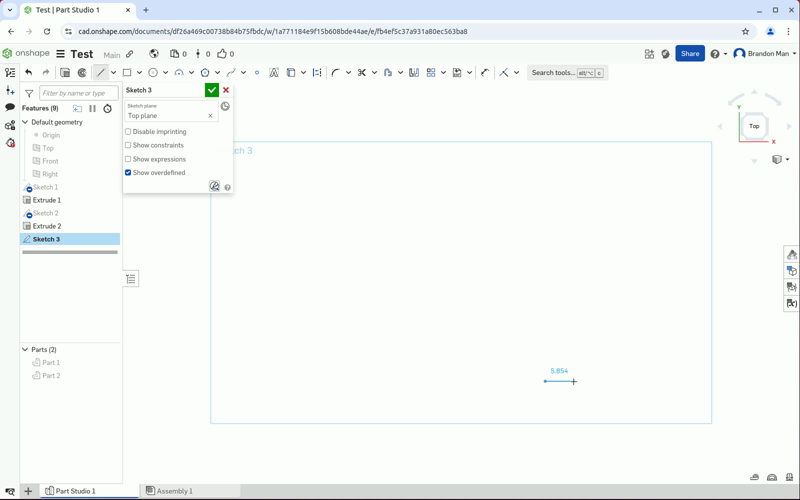
click(573, 381)
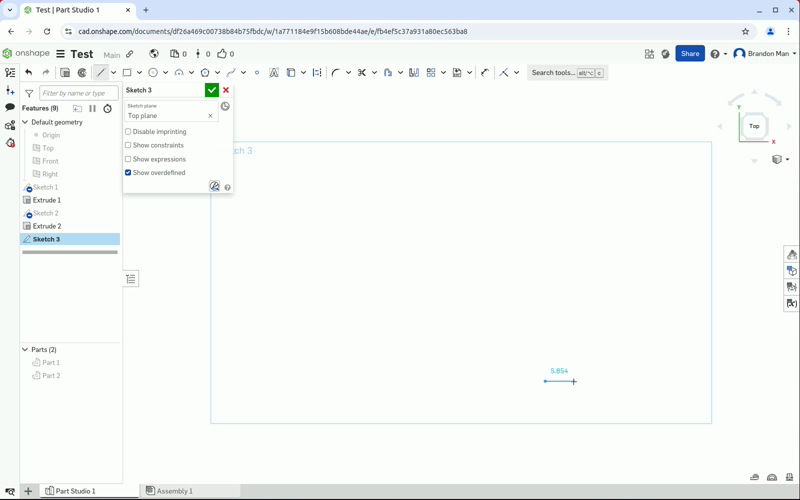
key_up(shift)
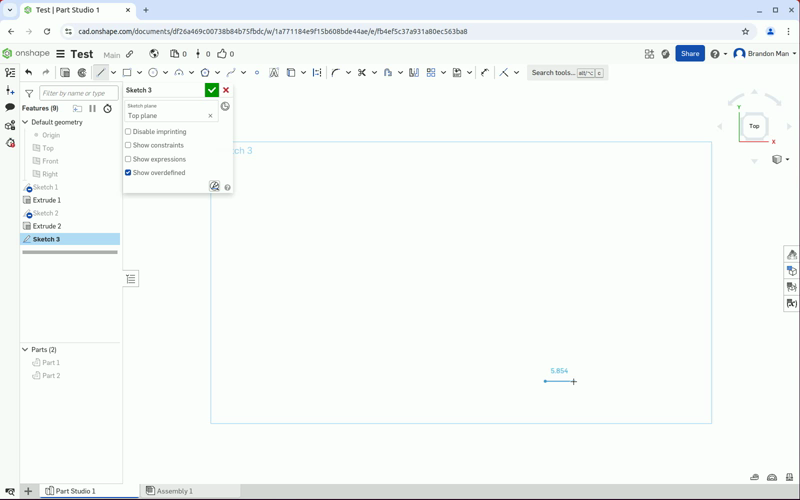
key_down(shift)
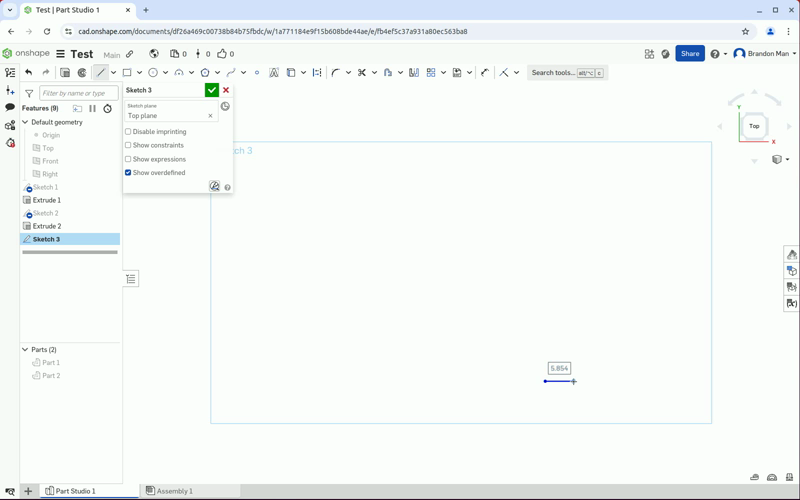
mouse_move(573, 185)
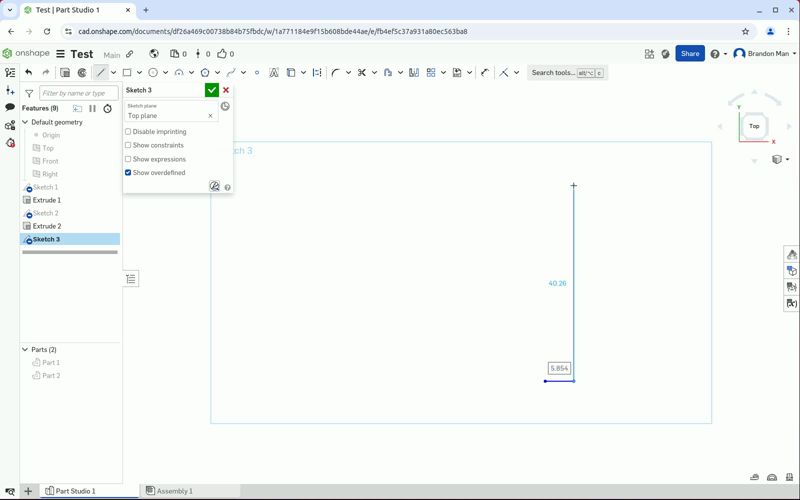
click(573, 185)
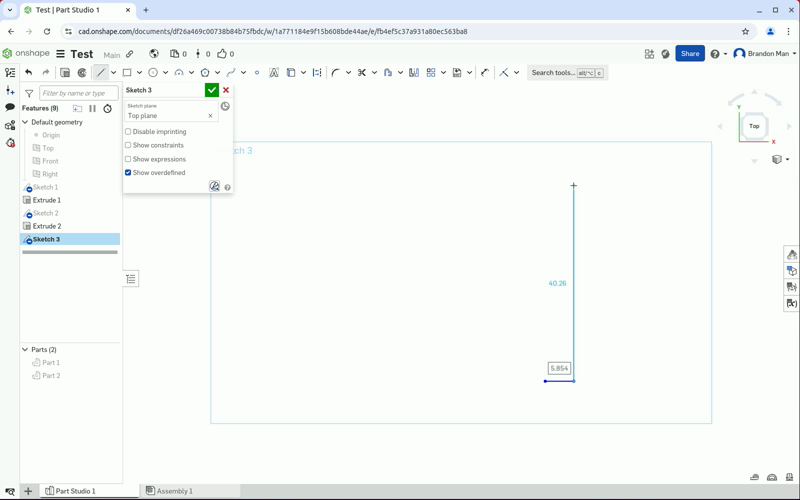
key_up(shift)
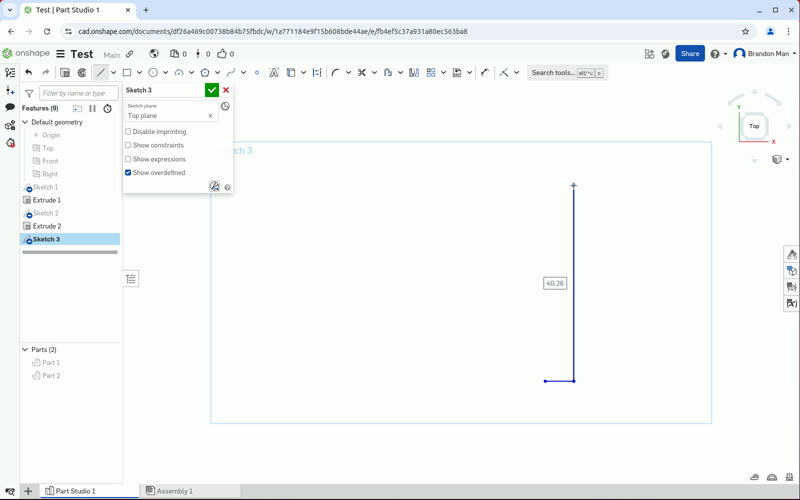
key_down(shift)
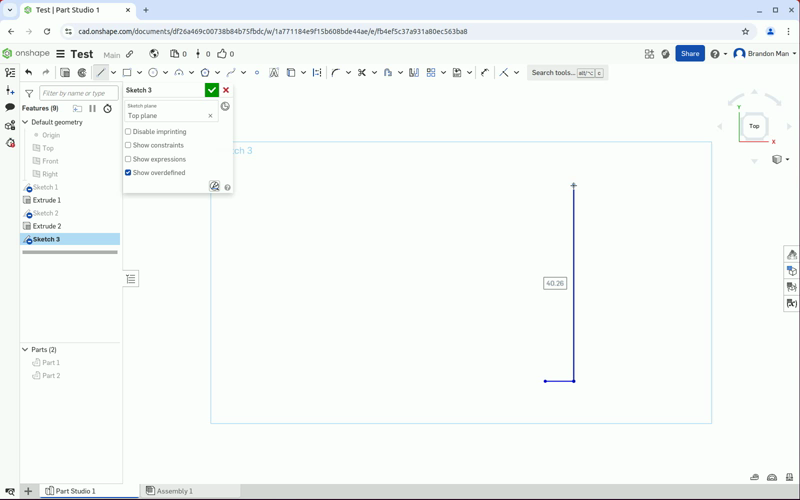
mouse_move(589, 185)
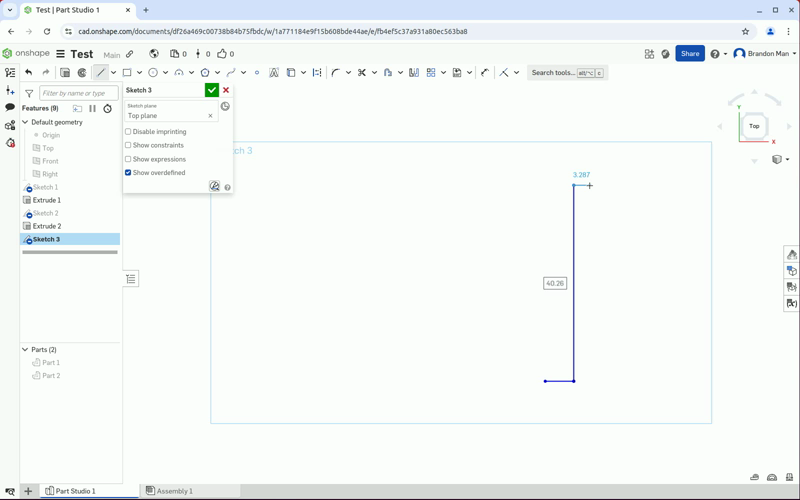
mouse_move(545, 185)
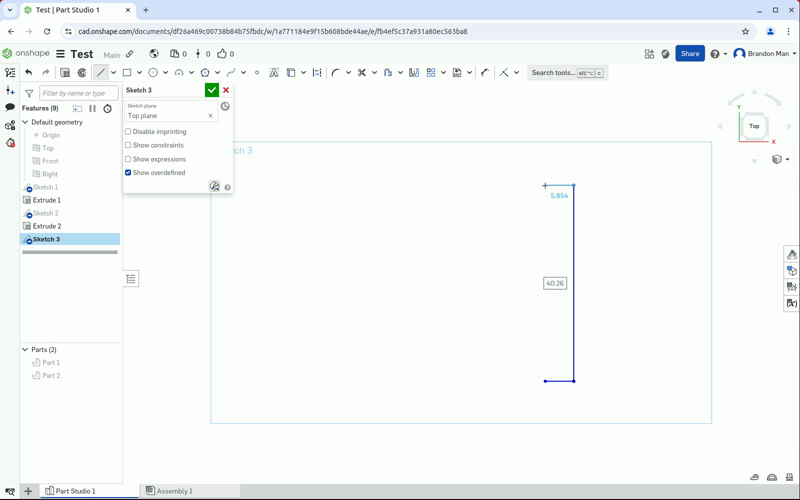
click(545, 185)
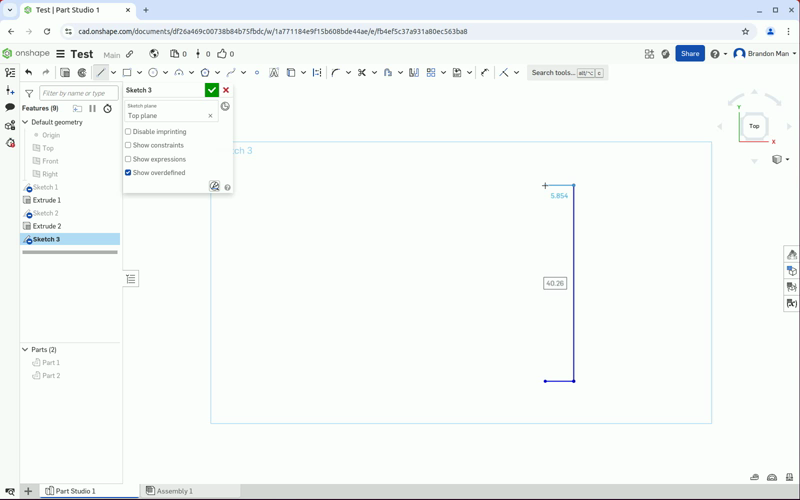
key_up(shift)
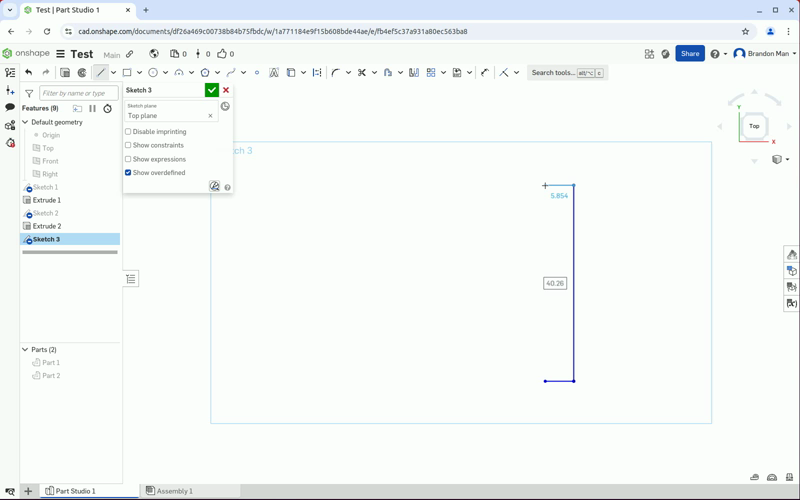
key_down(shift)
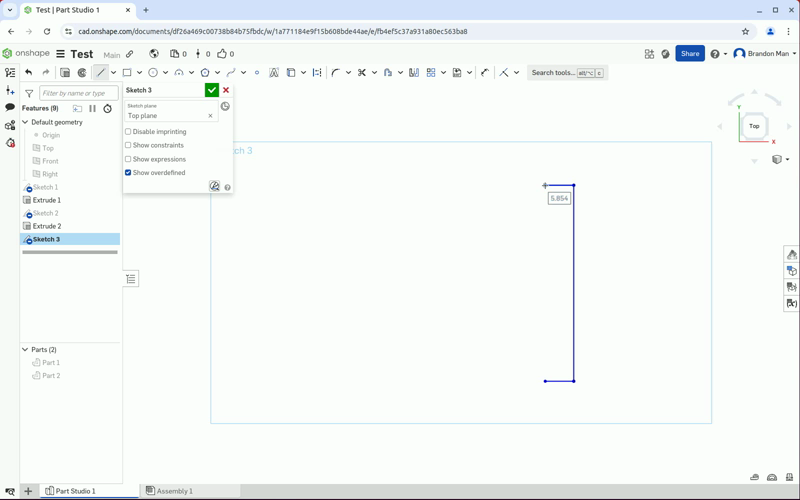
mouse_move(575, 185)
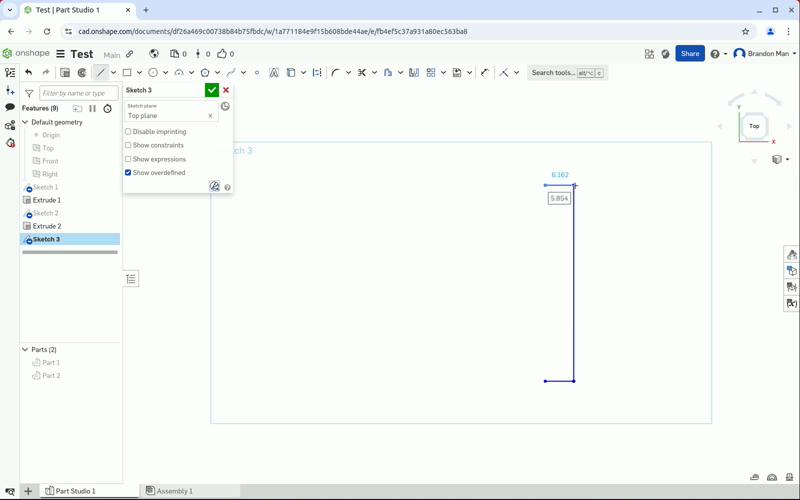
mouse_move(545, 232)
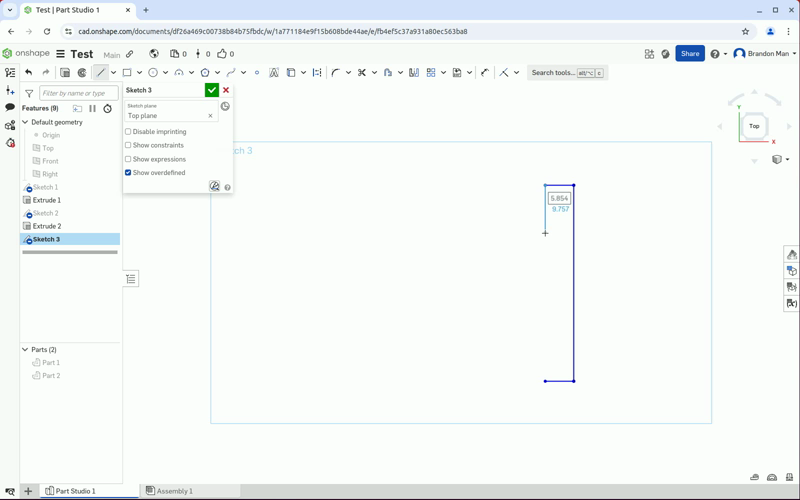
click(545, 232)
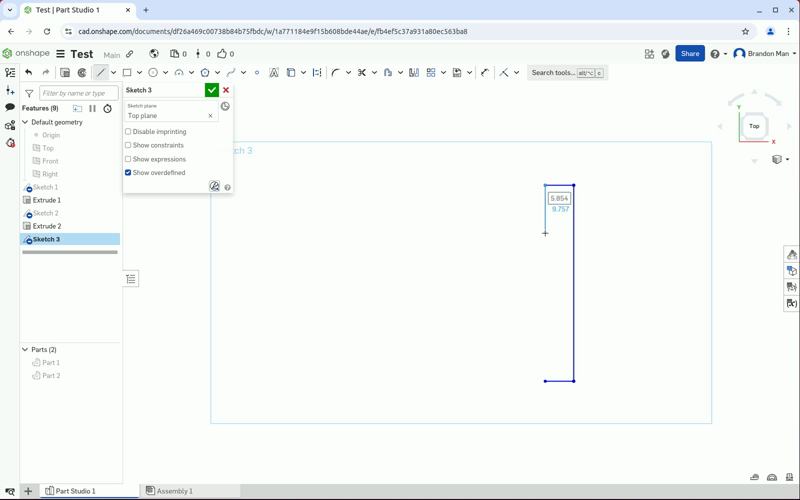
key_up(shift)
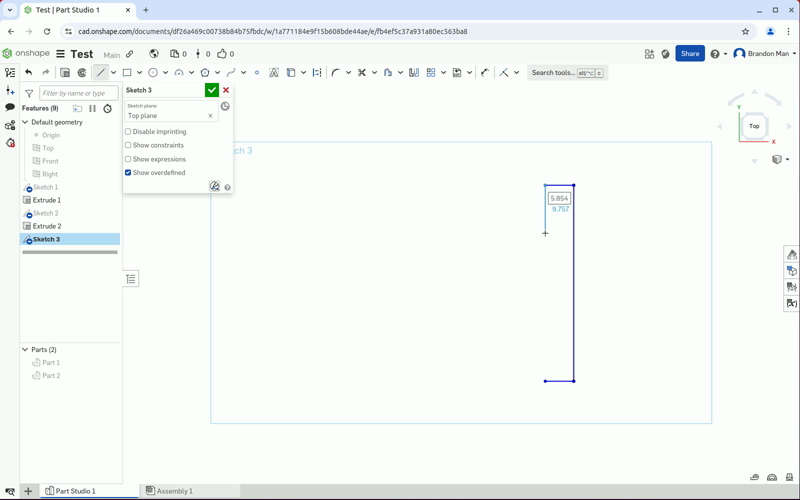
key(esc)
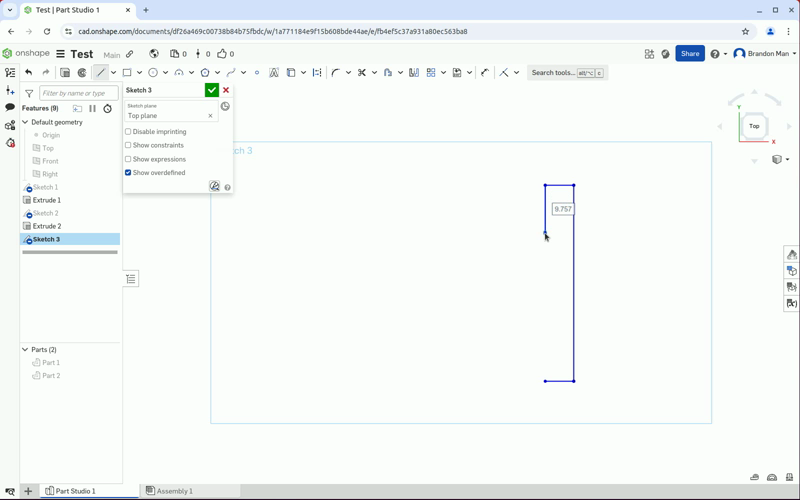
key(a)
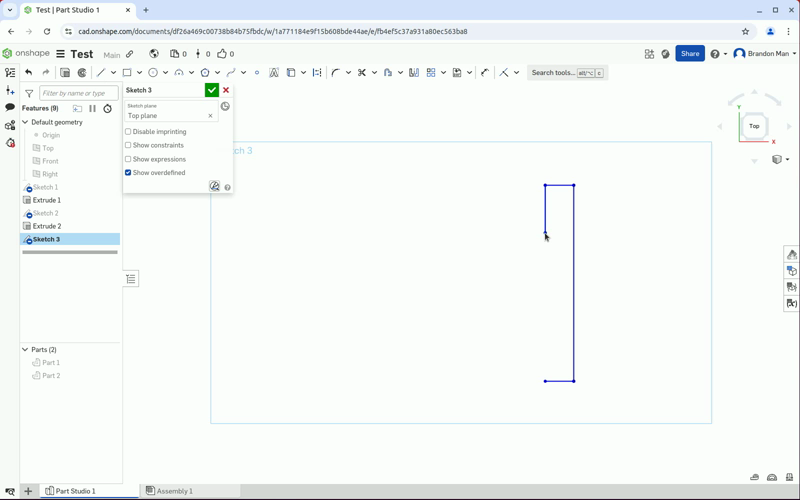
mouse_move(545, 232)
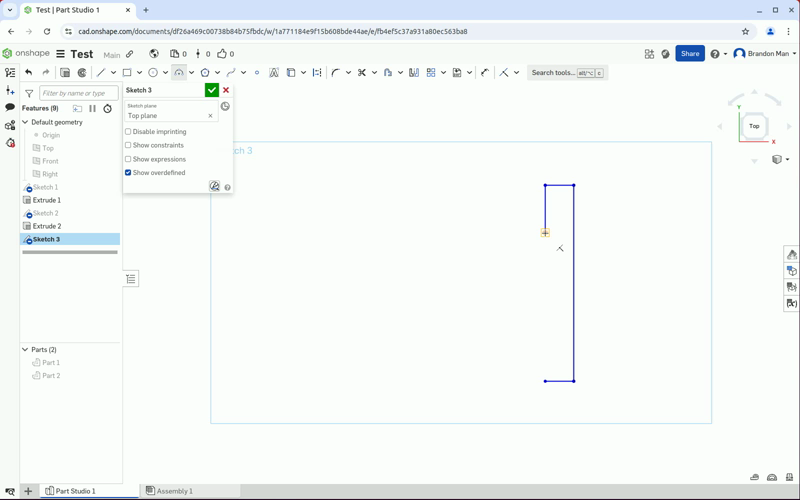
click(545, 232)
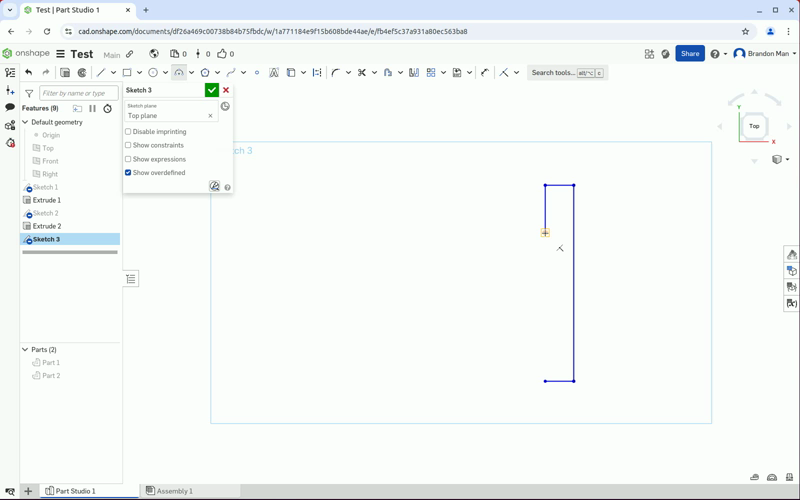
key_down(shift)
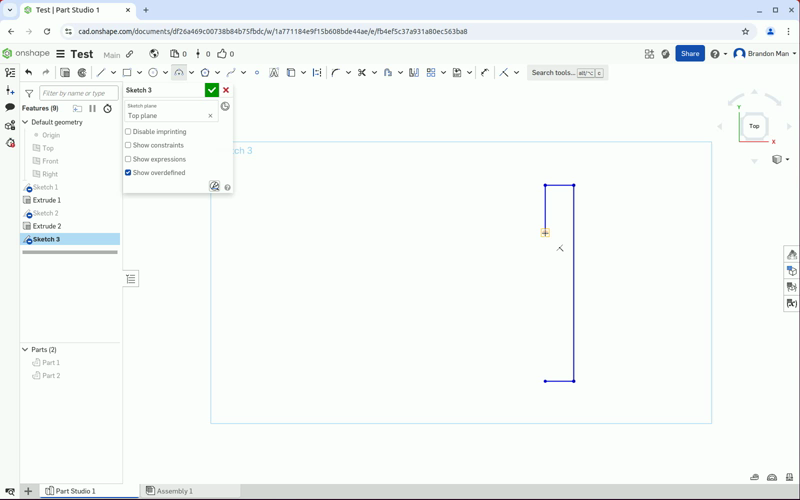
mouse_move(545, 333)
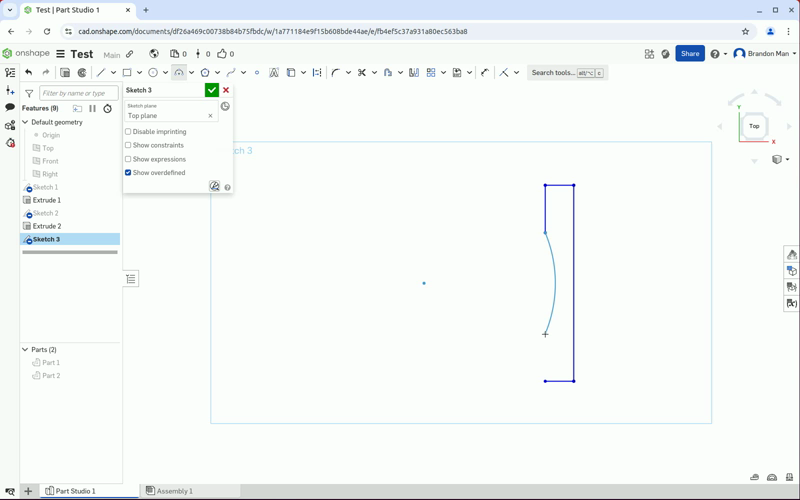
click(545, 333)
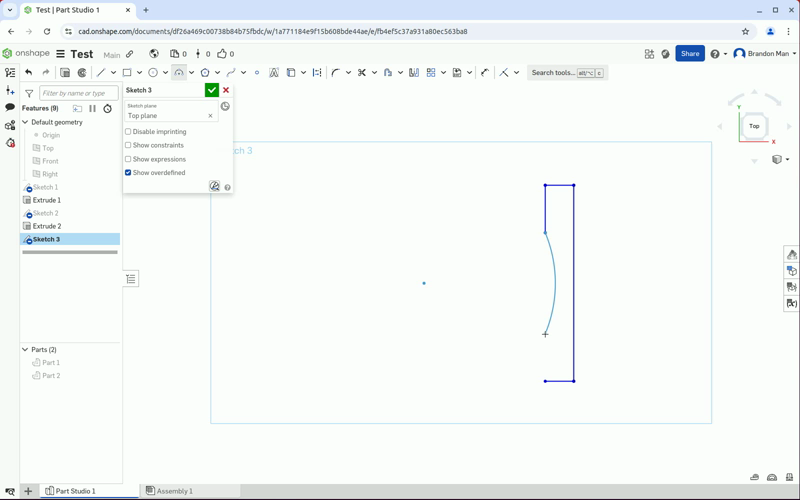
mouse_move(559, 283)
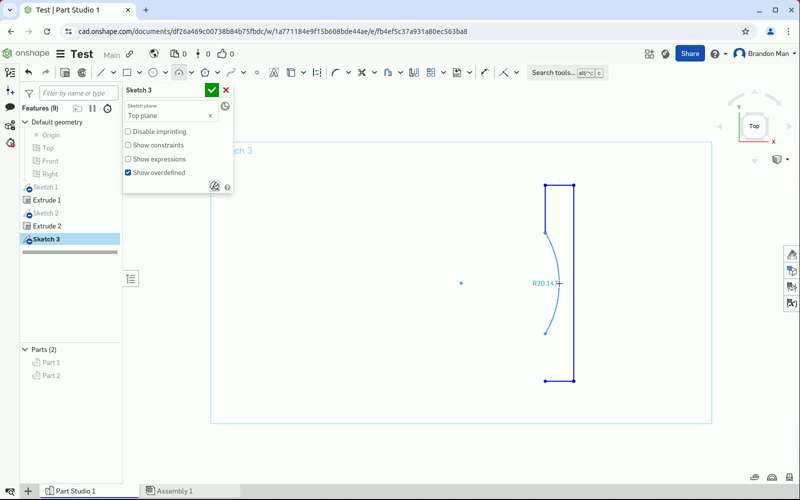
click(559, 283)
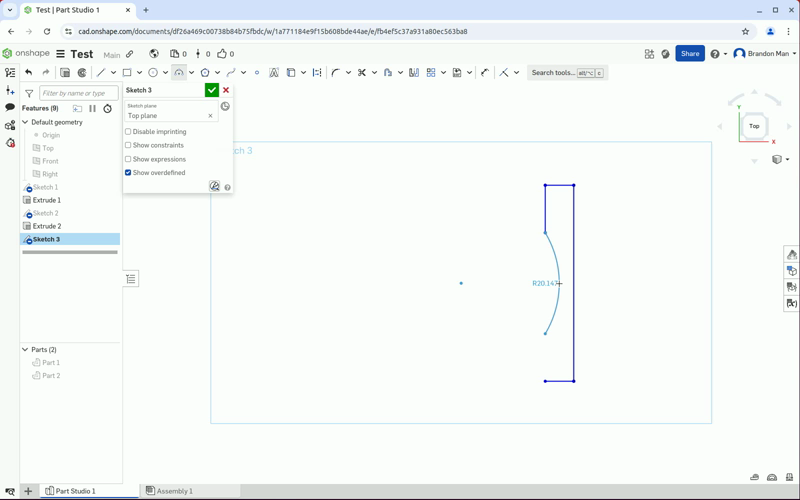
key_up(shift)
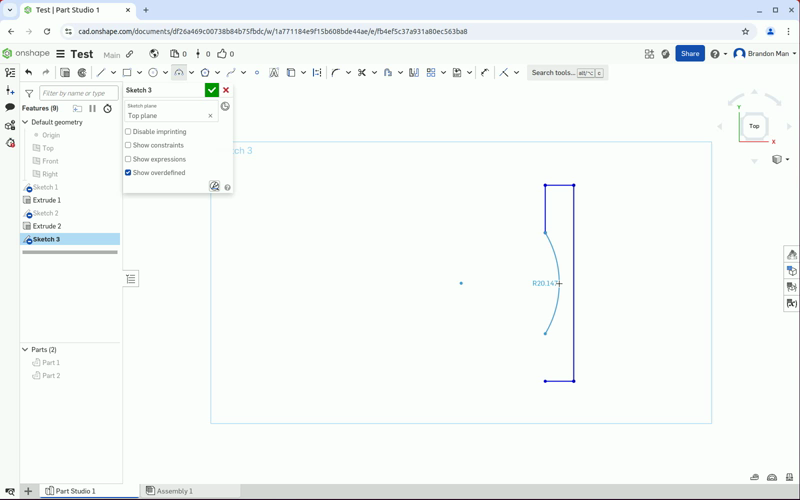
key(esc)
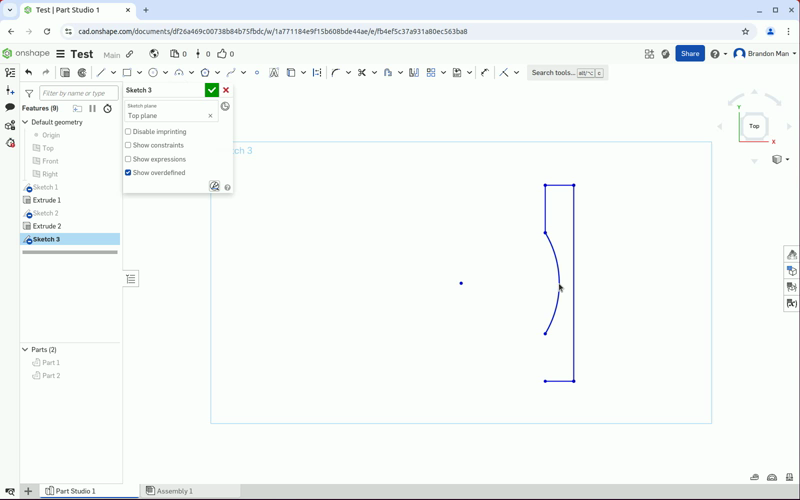
key(l)
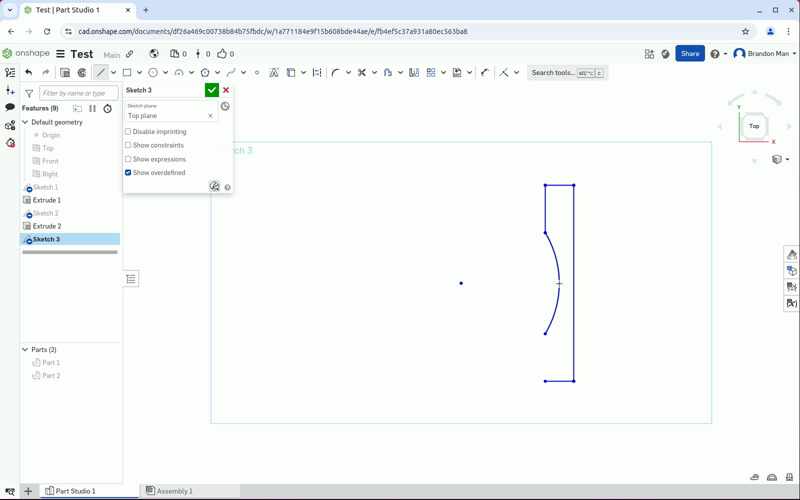
mouse_move(545, 333)
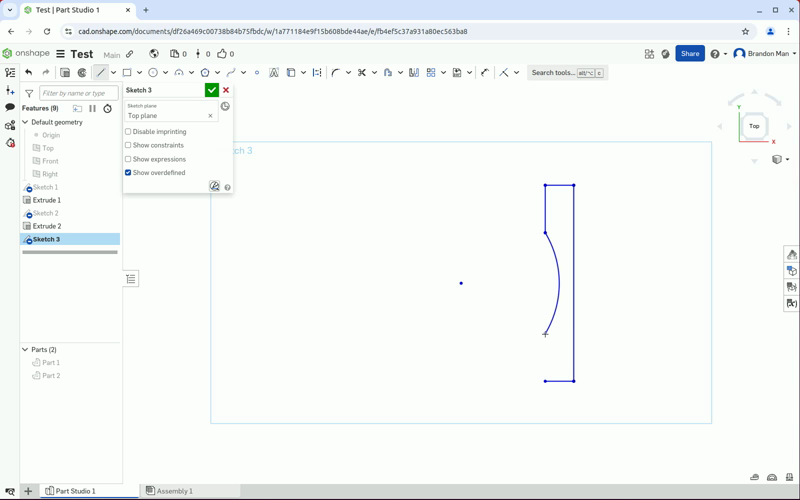
click(545, 333)
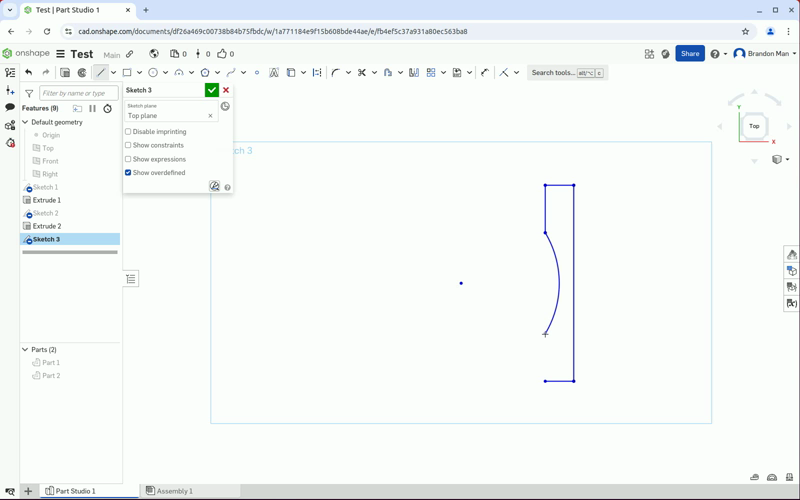
mouse_move(575, 333)
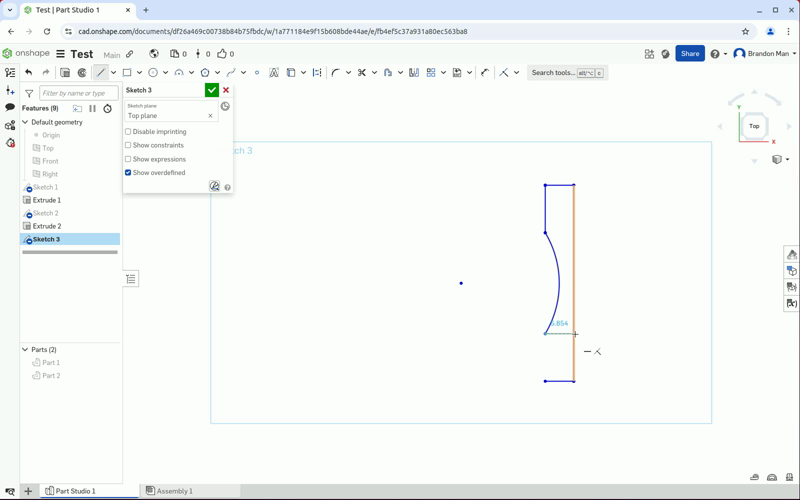
key_down(shift)
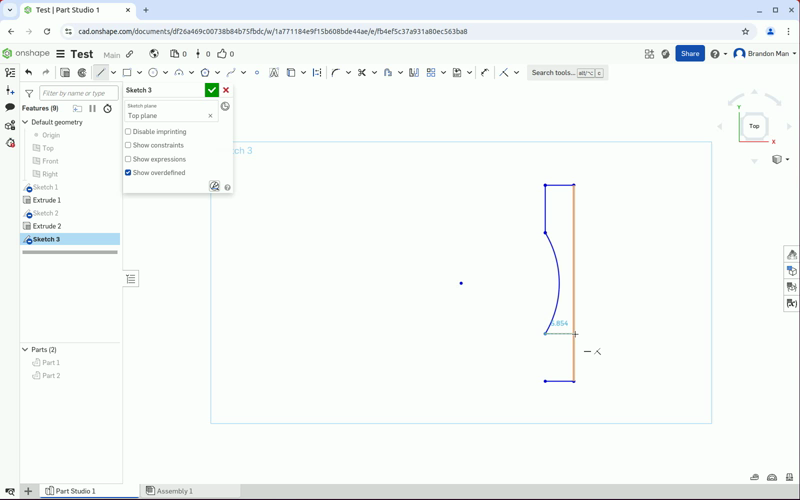
mouse_move(545, 381)
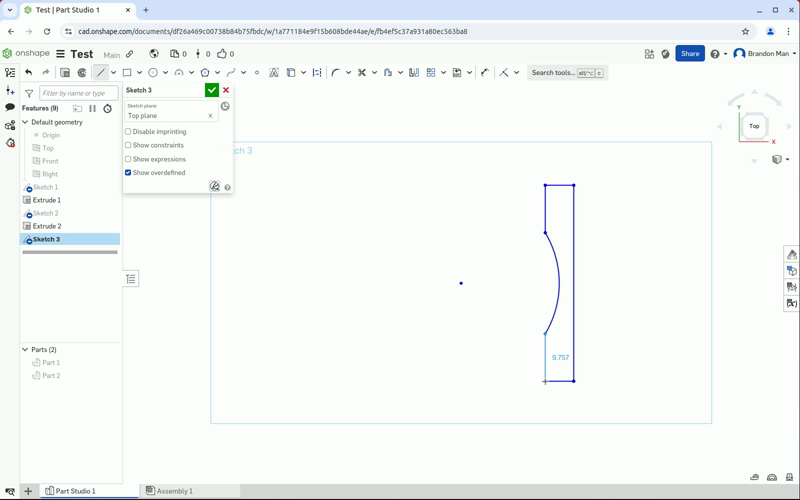
key_up(shift)
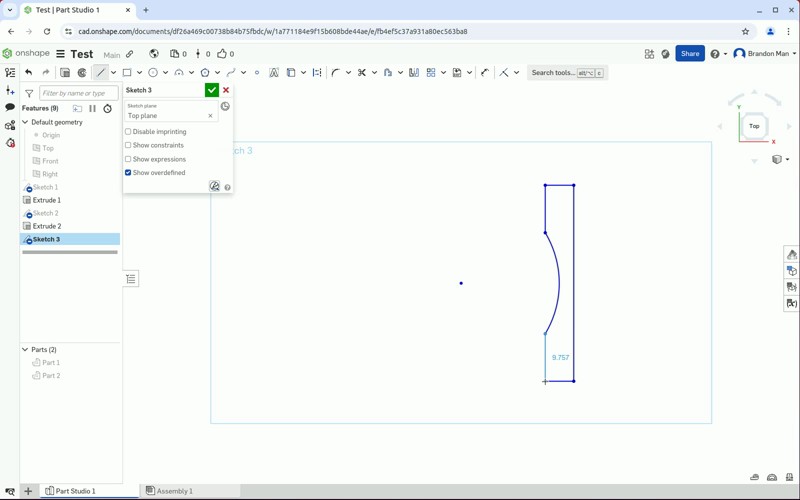
click(545, 381)
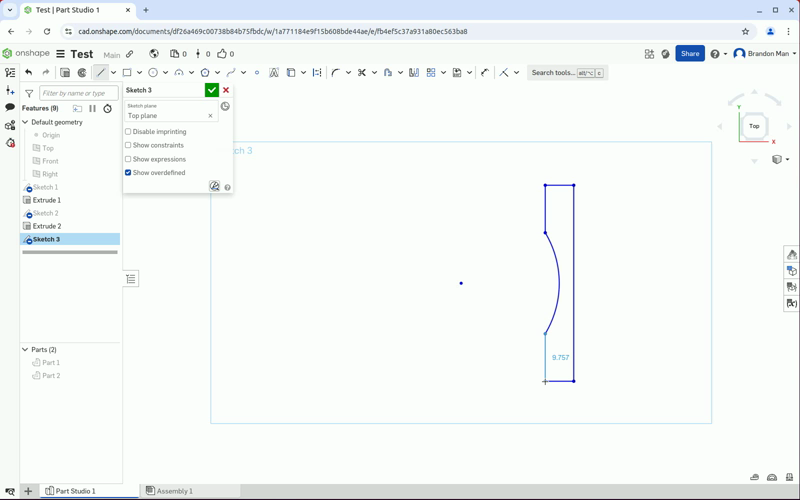
key(esc)
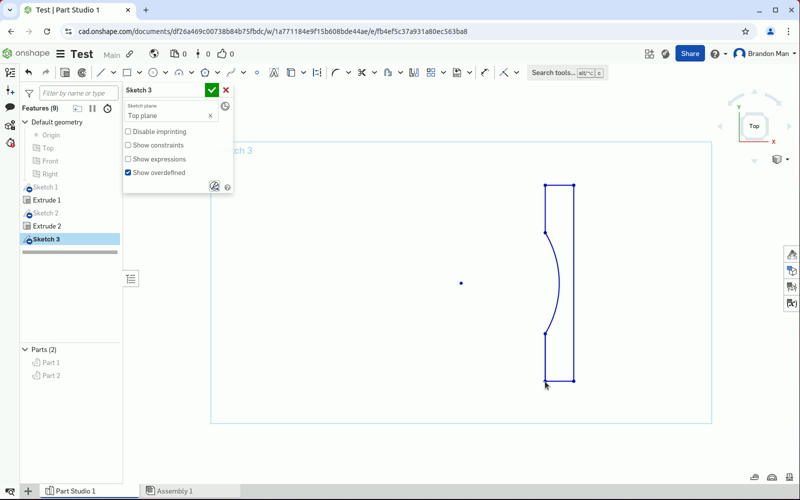
mouse_move(559, 196)
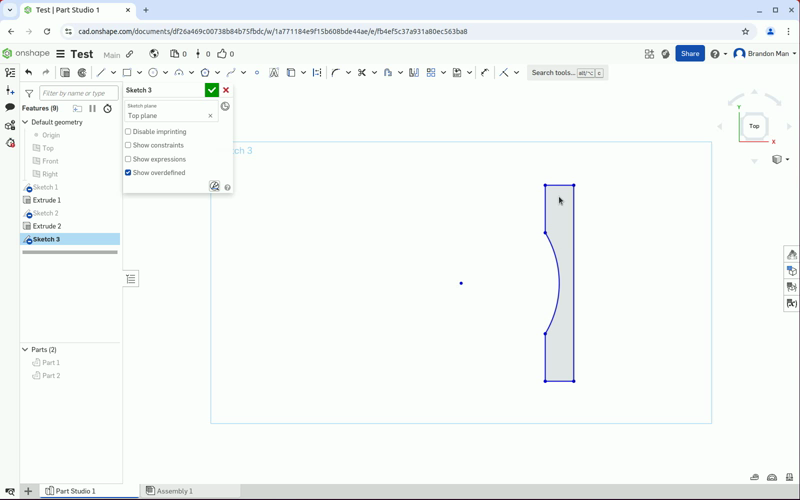
click(559, 196)
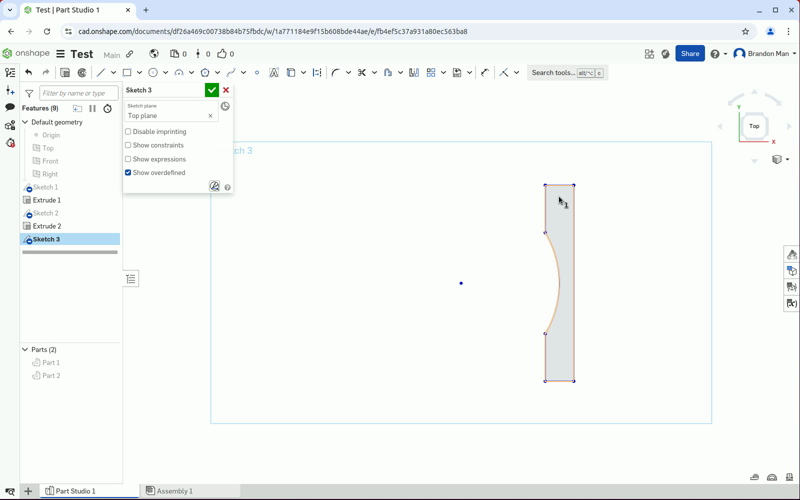
mouse_move(73, 352)
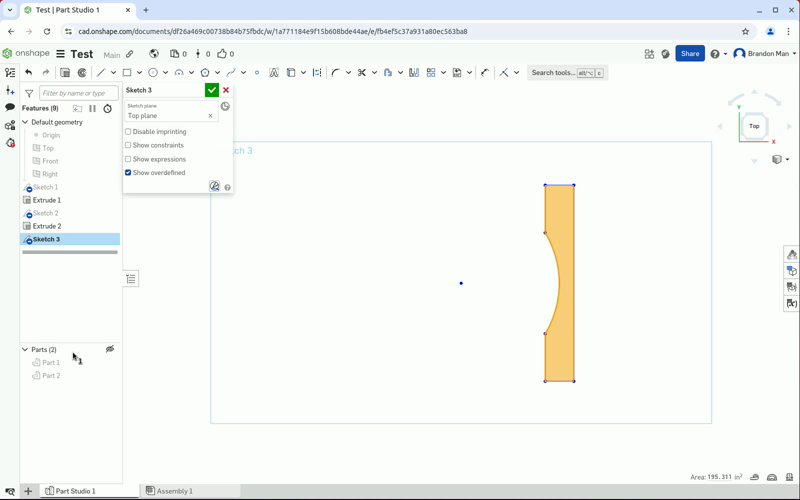
key(shift+y)
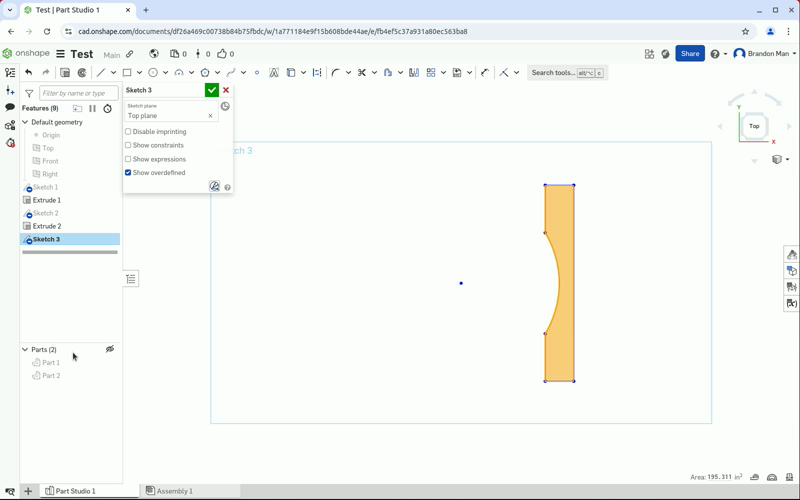
key(shift+e)
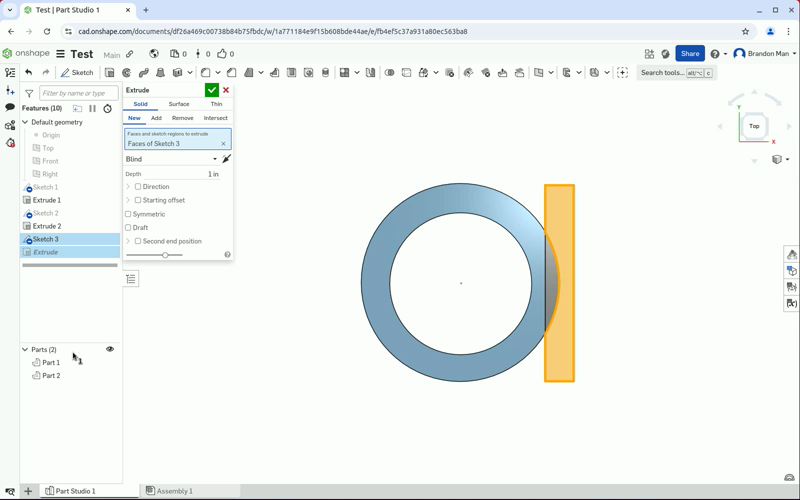
mouse_move(143, 106)
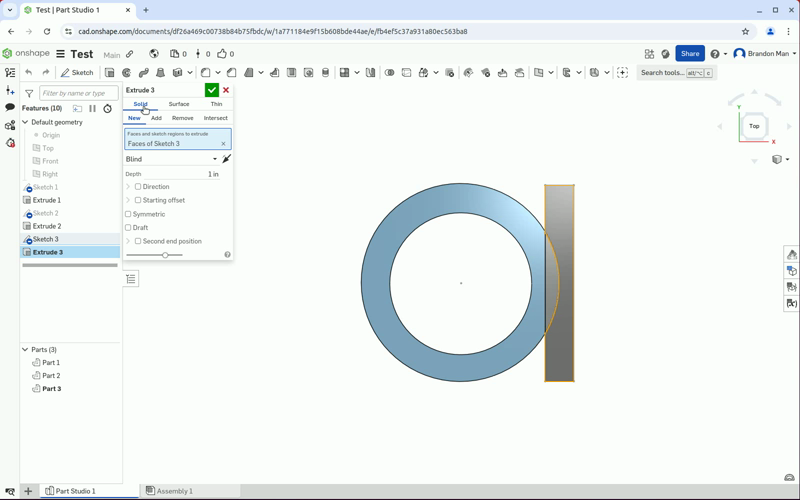
click(143, 106)
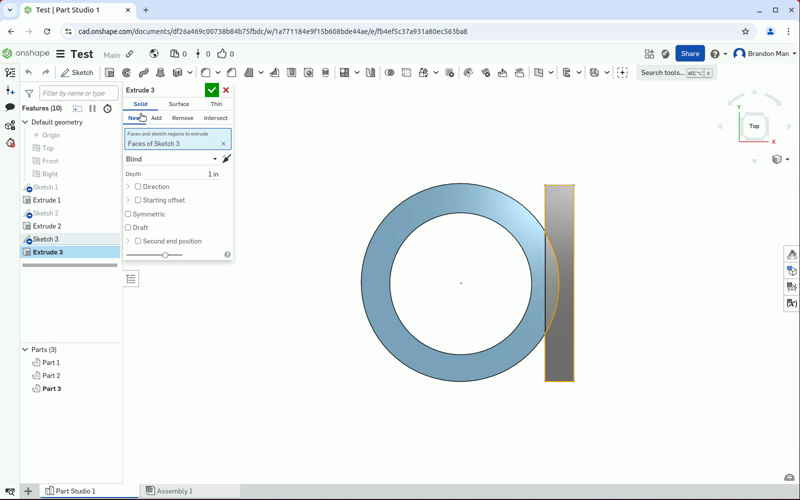
mouse_move(137, 120)
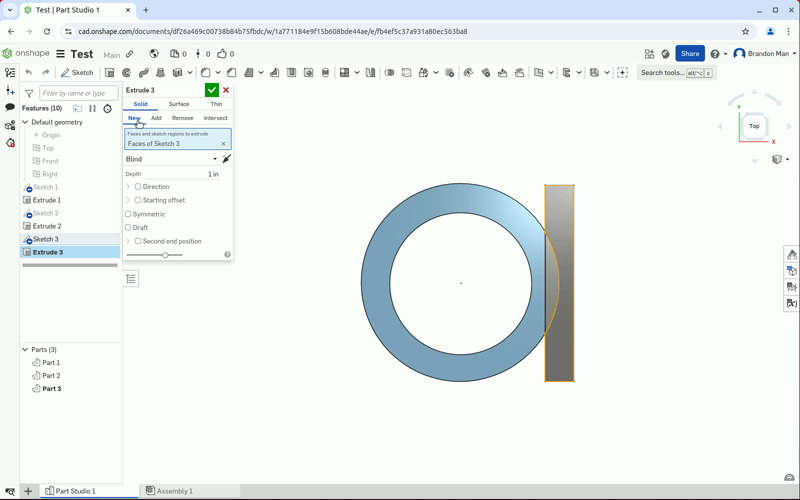
click(137, 120)
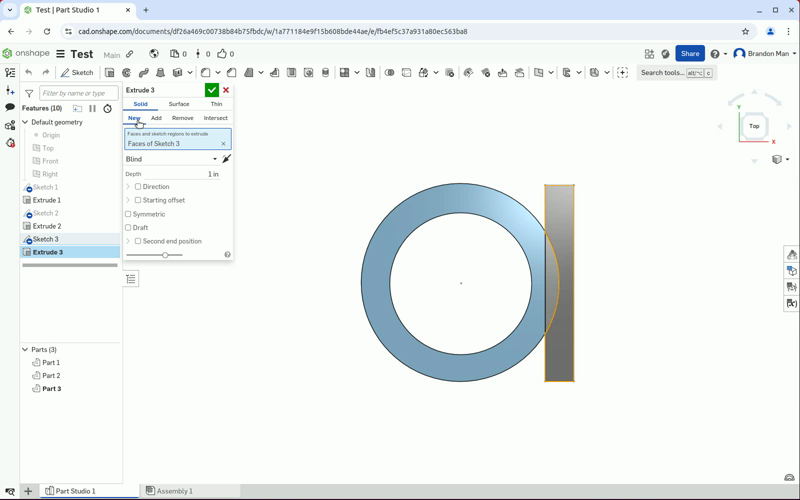
key(tab, 4)
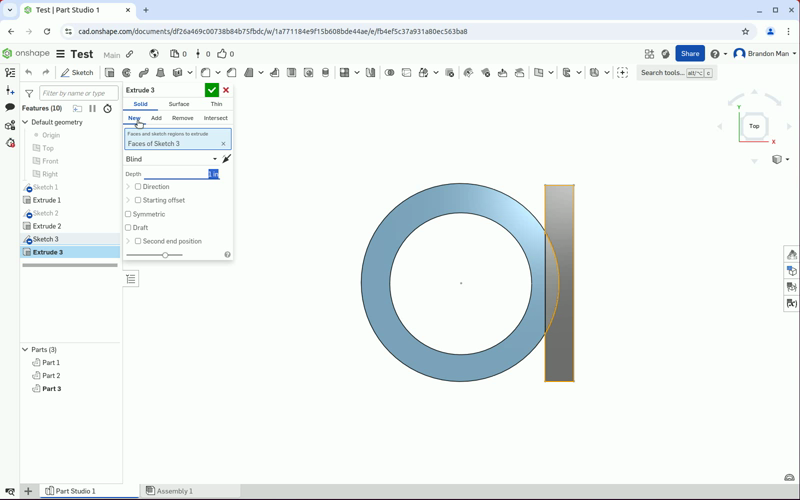
text(2.407)
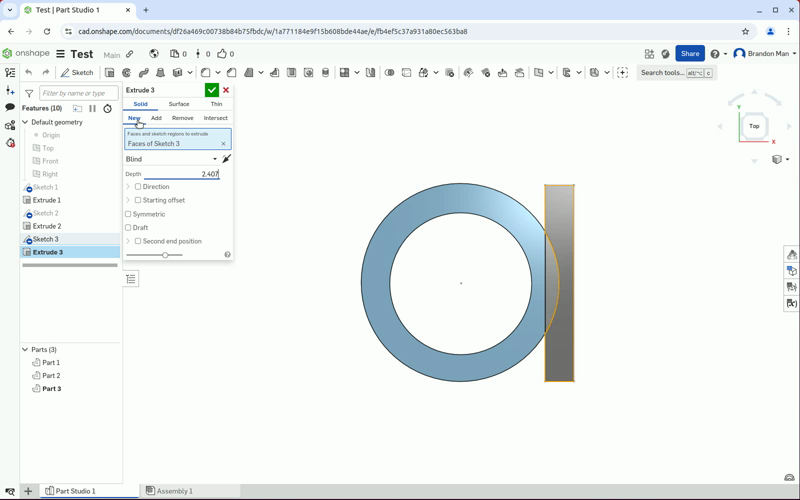
key(enter)
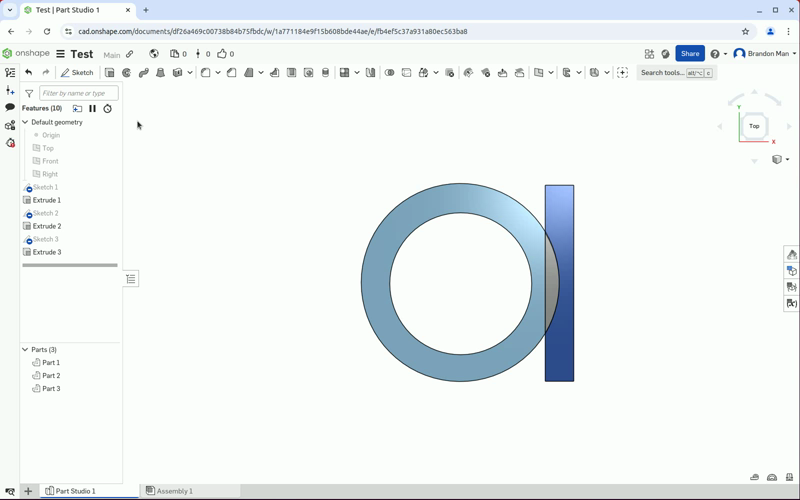
key(shift+h)
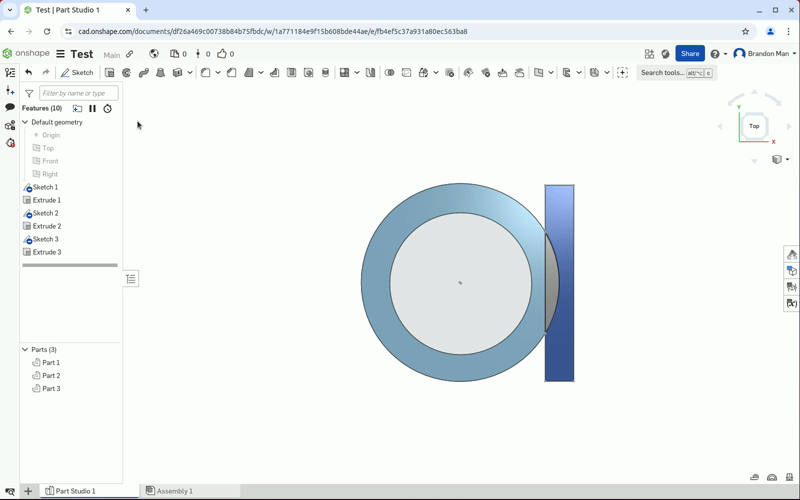
key(shift+h)
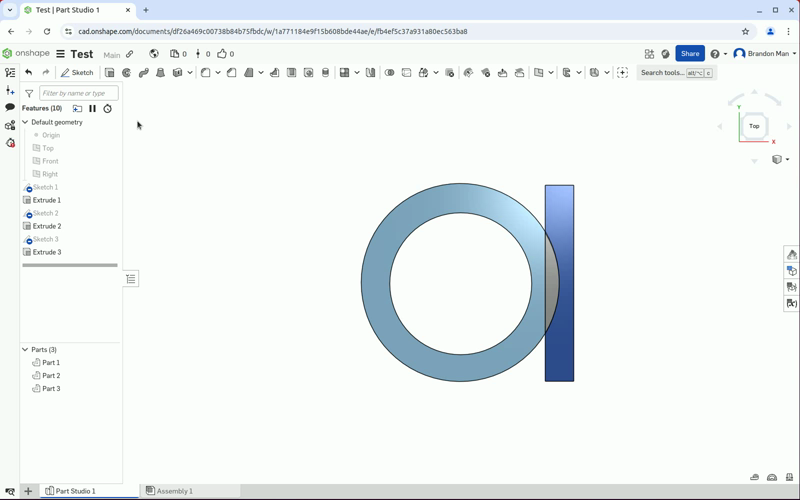
mouse_move(73, 189)
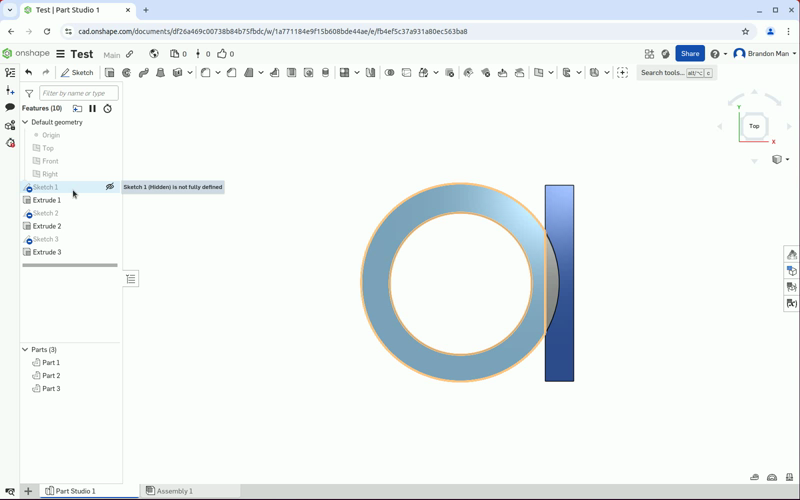
click(73, 189)
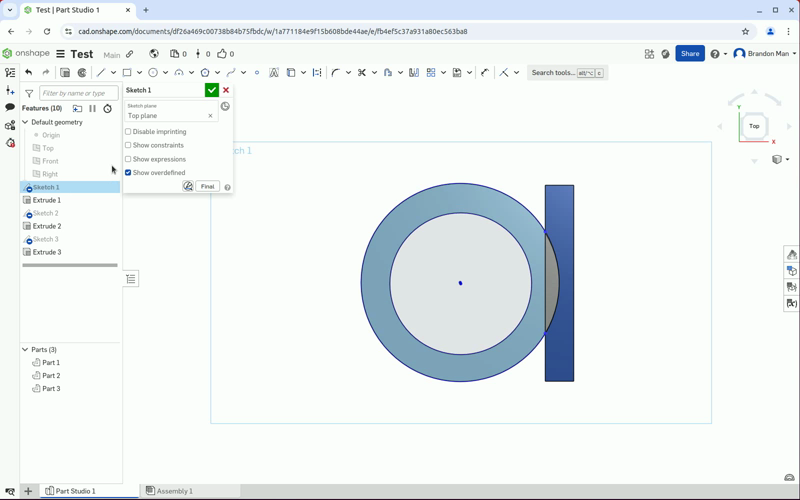
mouse_move(229, 92)
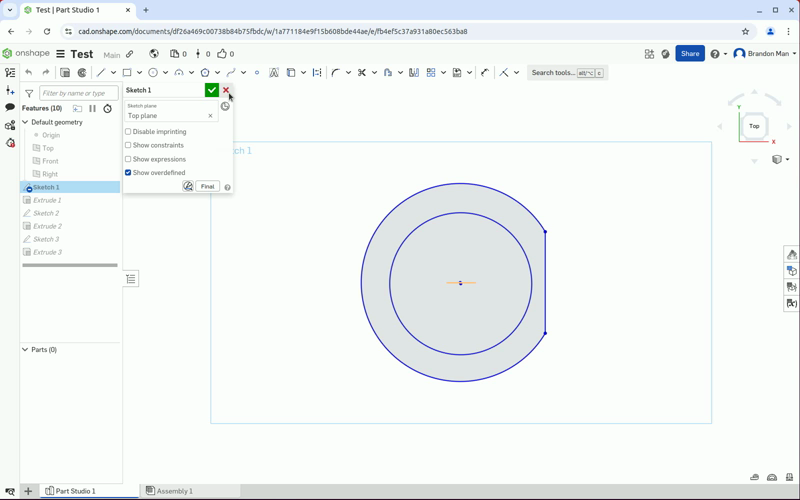
click(229, 92)
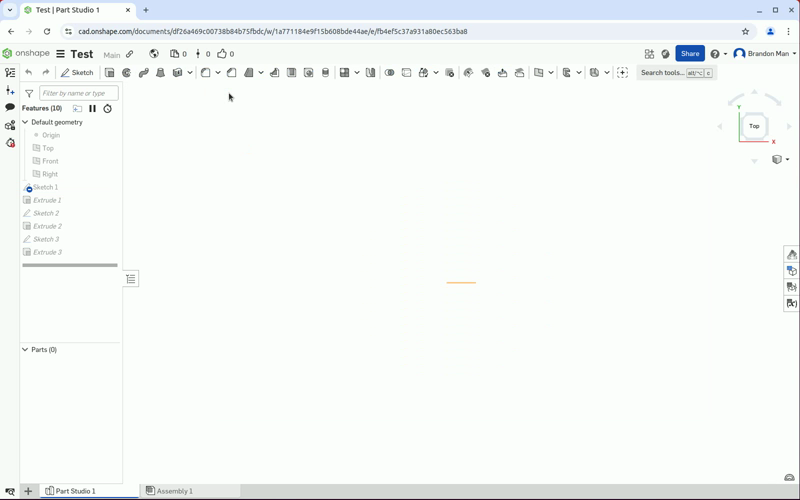
mouse_move(541, 75)
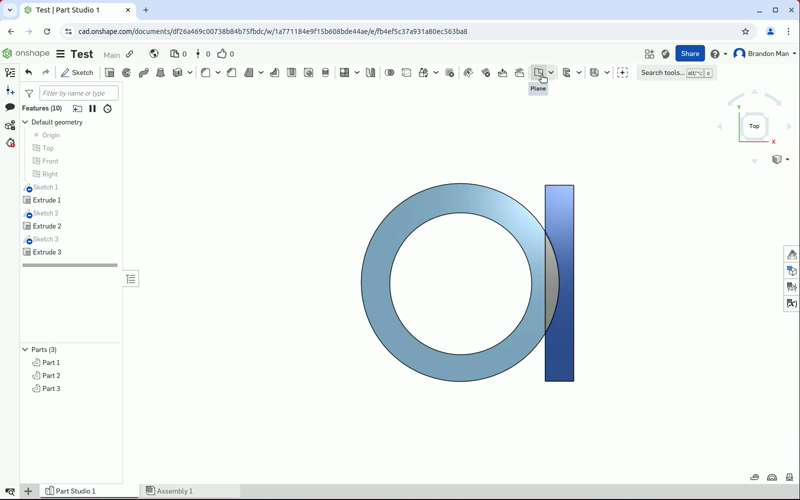
click(541, 75)
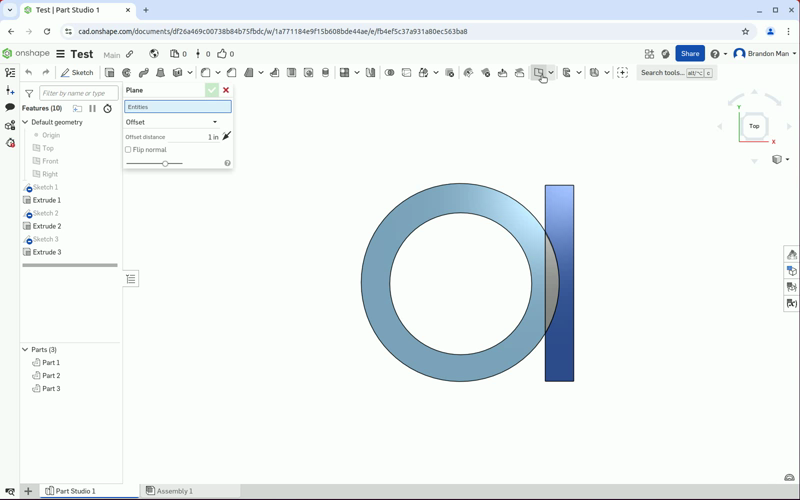
mouse_move(73, 150)
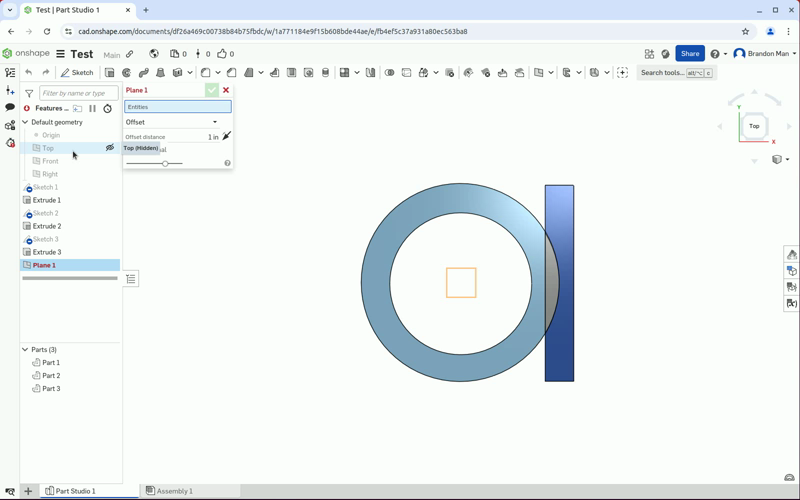
click(73, 150)
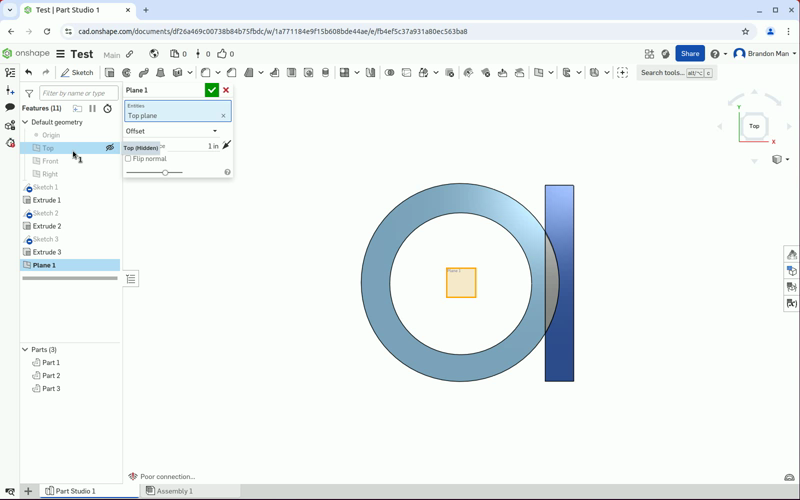
key(tab, 2)
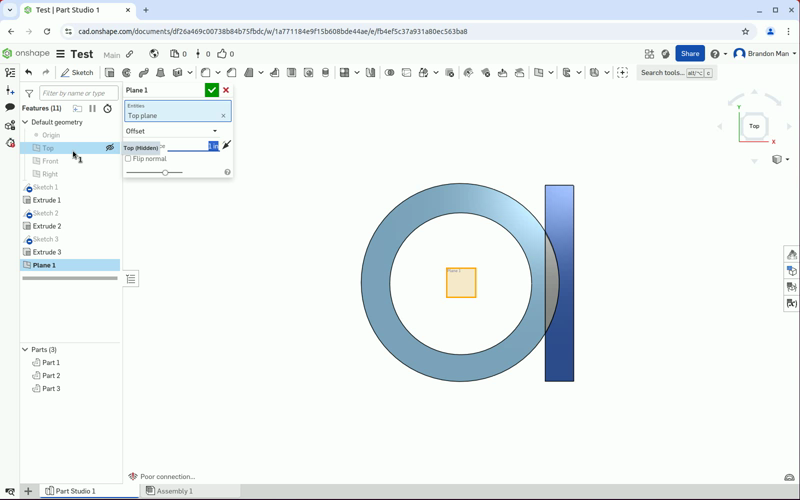
text(2.403)
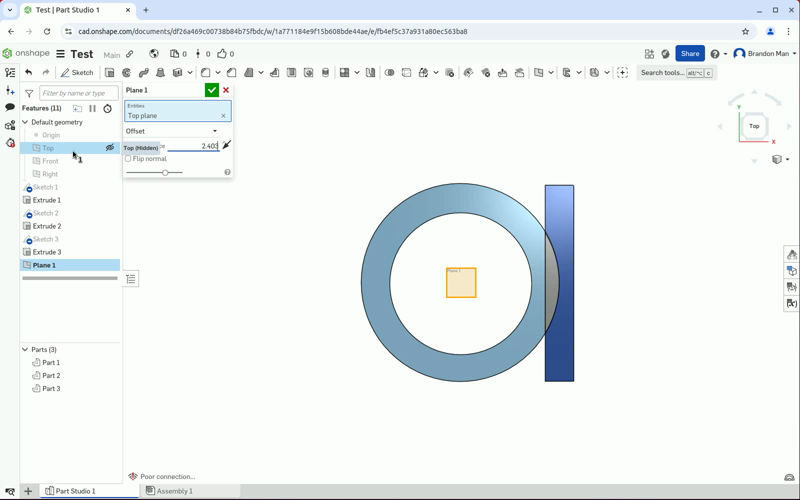
key(enter, 2)
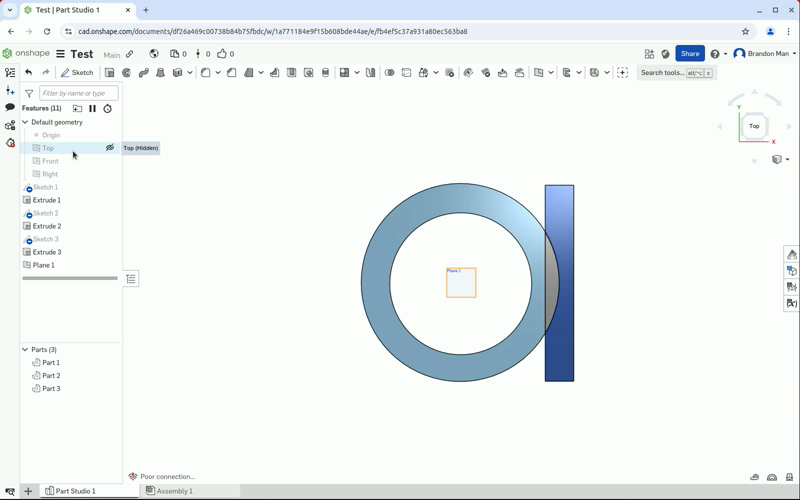
key(shift+s)
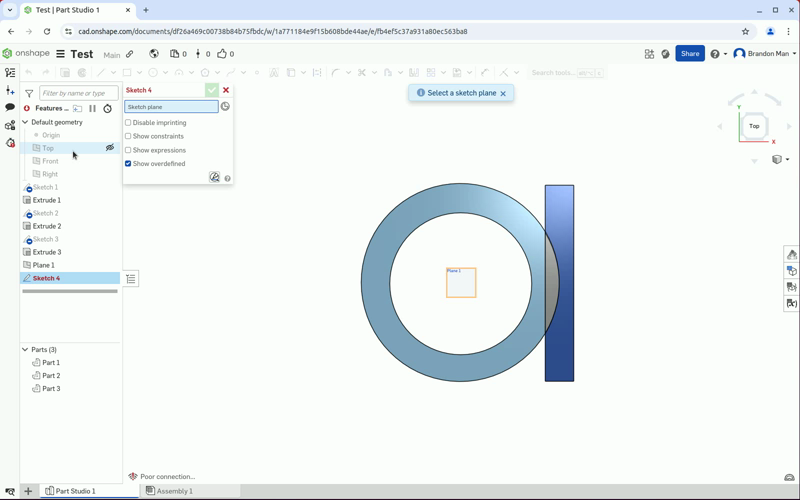
mouse_move(73, 267)
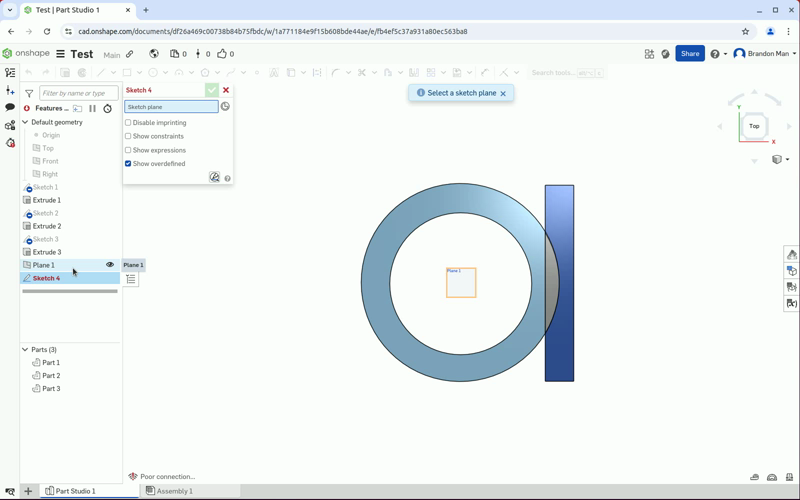
click(73, 267)
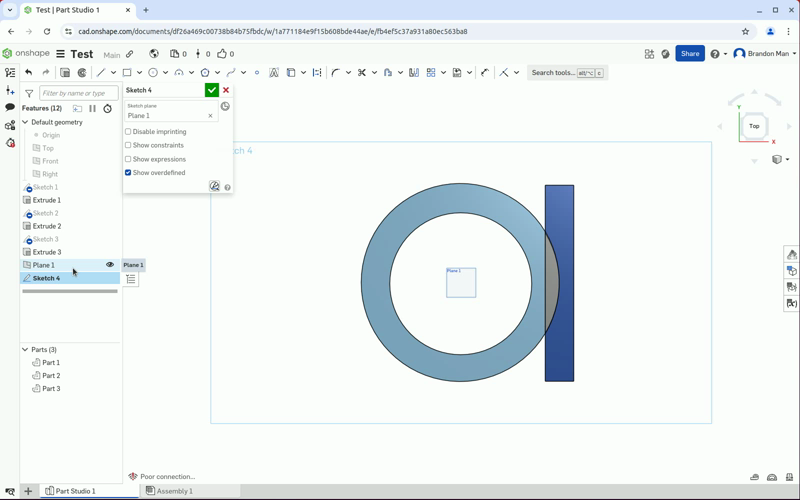
mouse_move(73, 352)
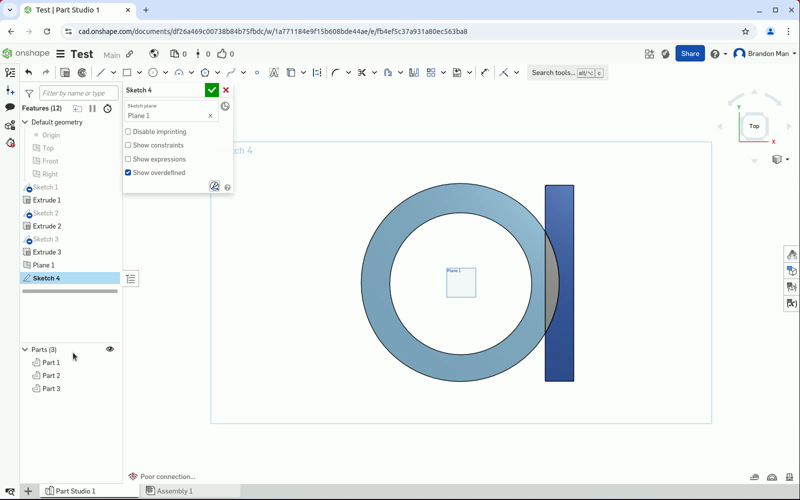
key(y)
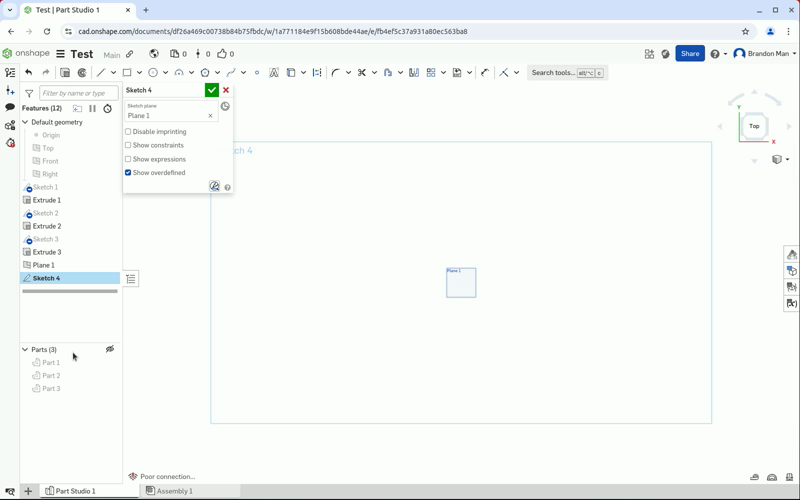
key(c)
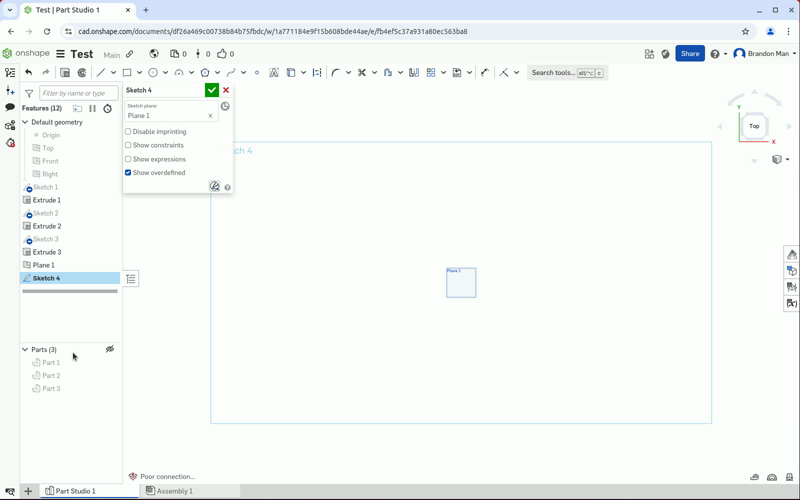
key_down(shift)
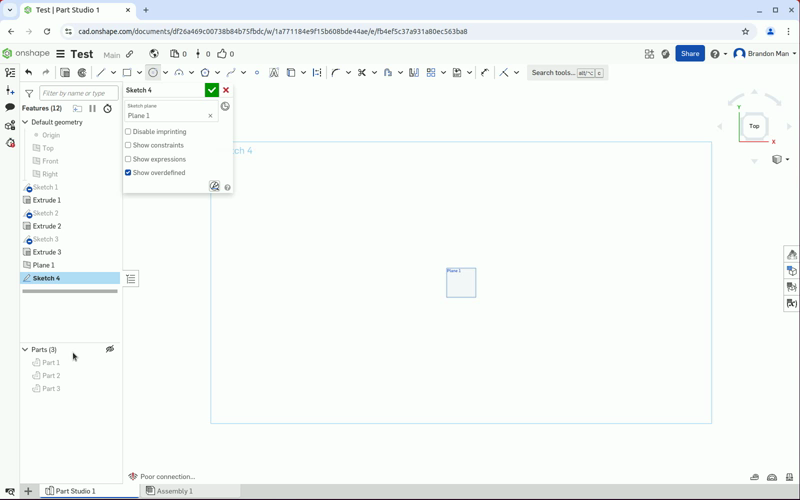
mouse_move(559, 198)
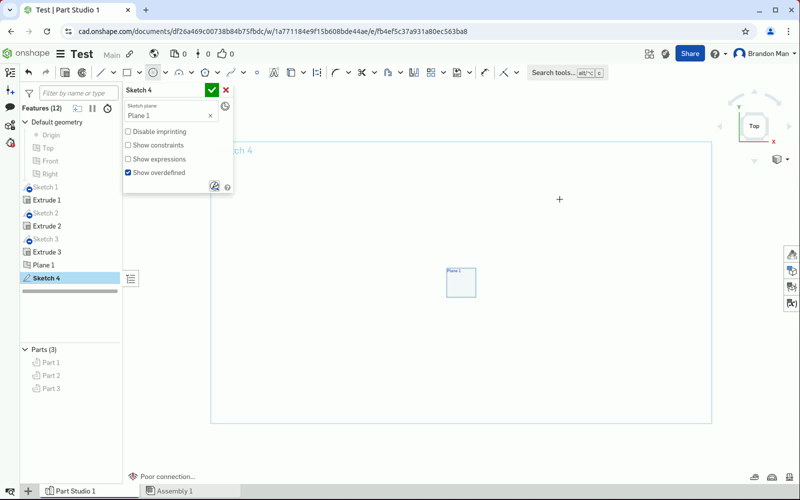
click(559, 198)
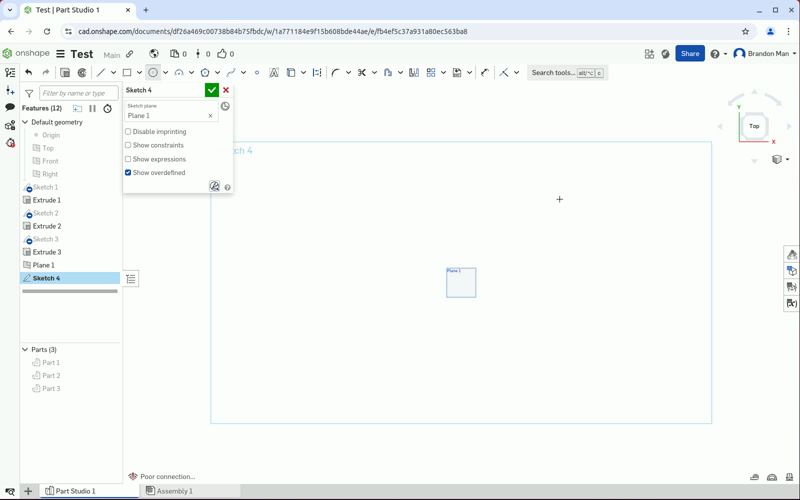
key_up(shift)
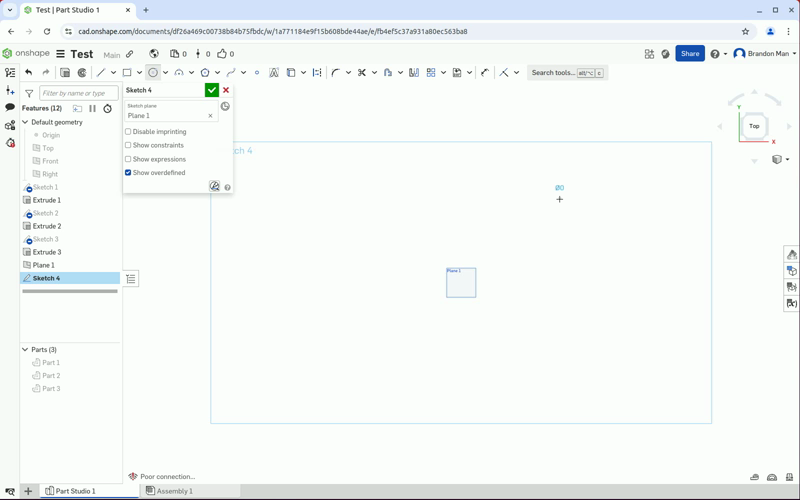
mouse_move(568, 198)
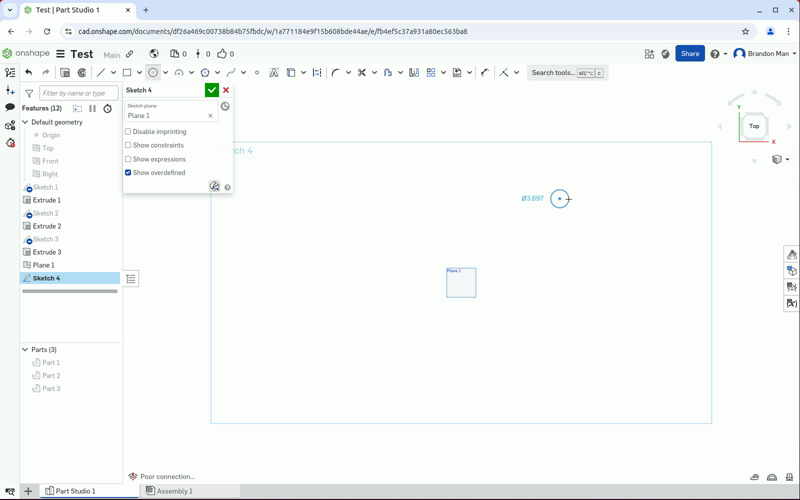
click(568, 198)
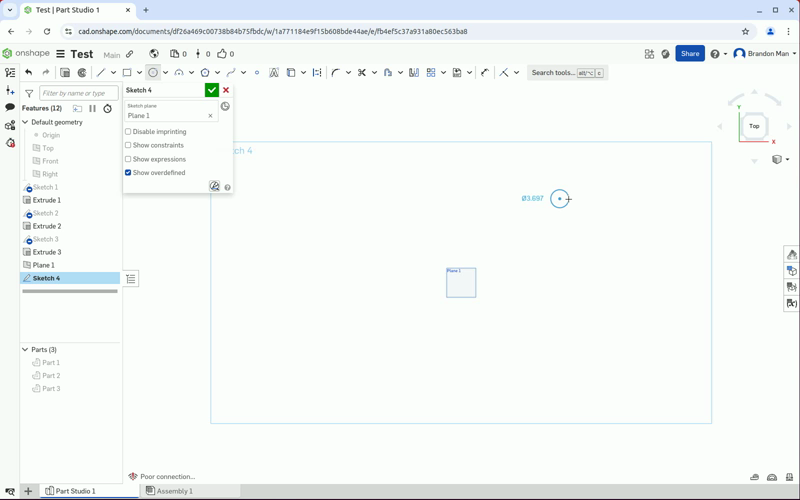
key(esc)
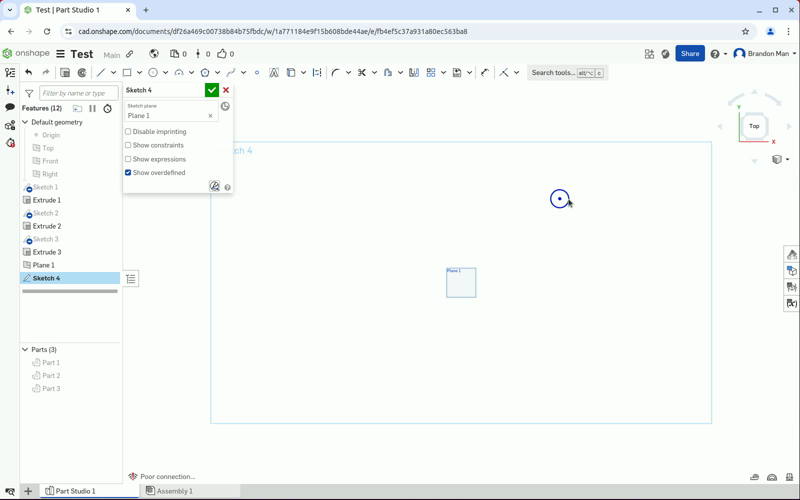
mouse_move(555, 194)
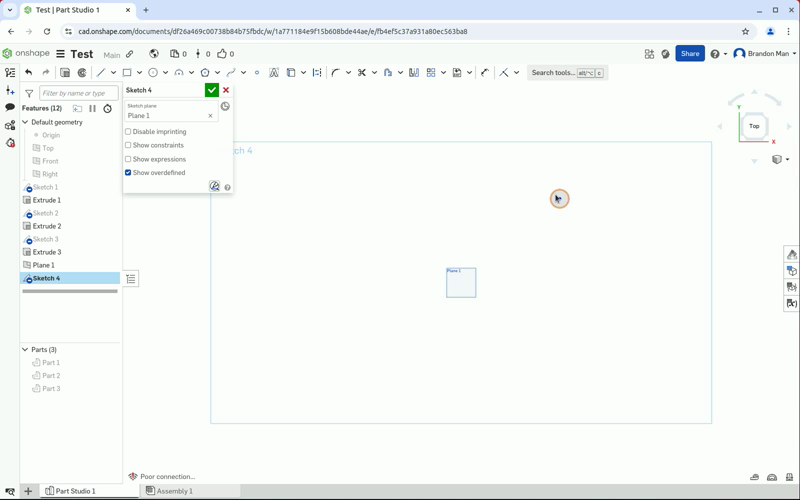
scroll(6)
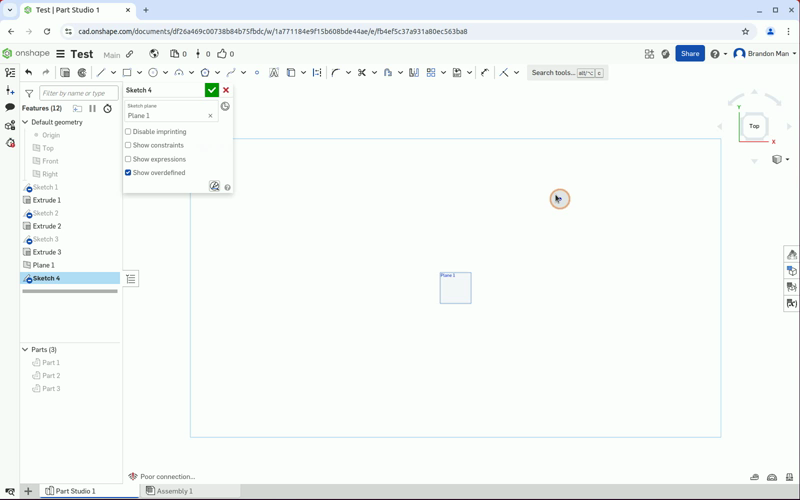
scroll(6)
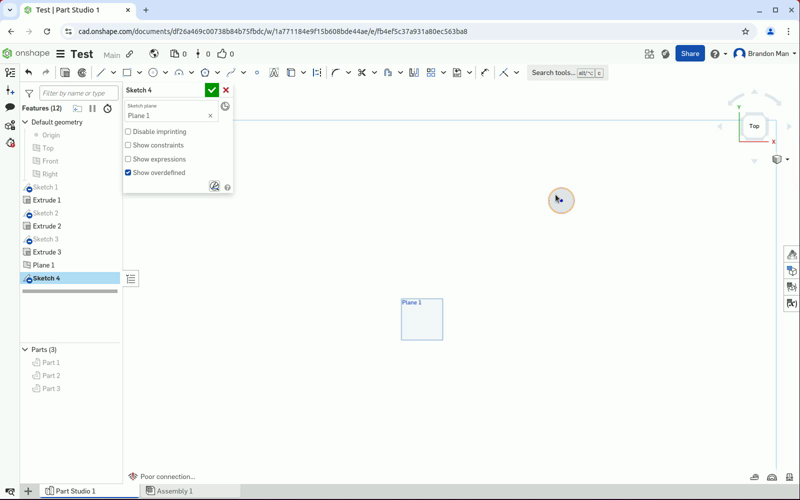
scroll(6)
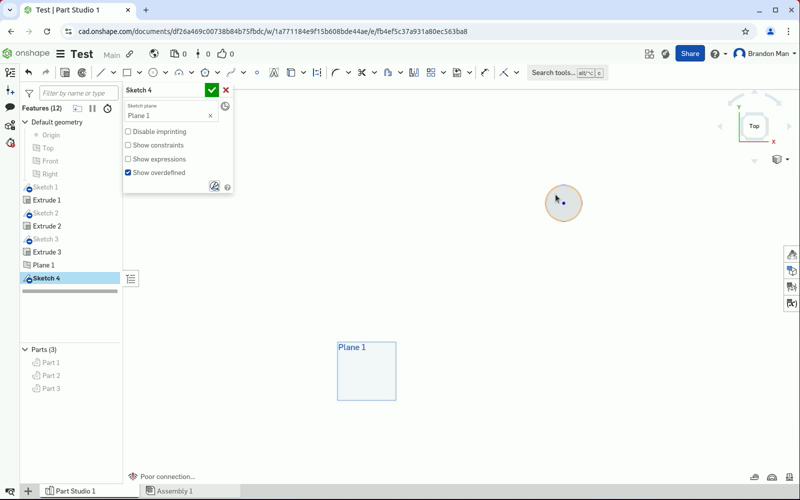
scroll(6)
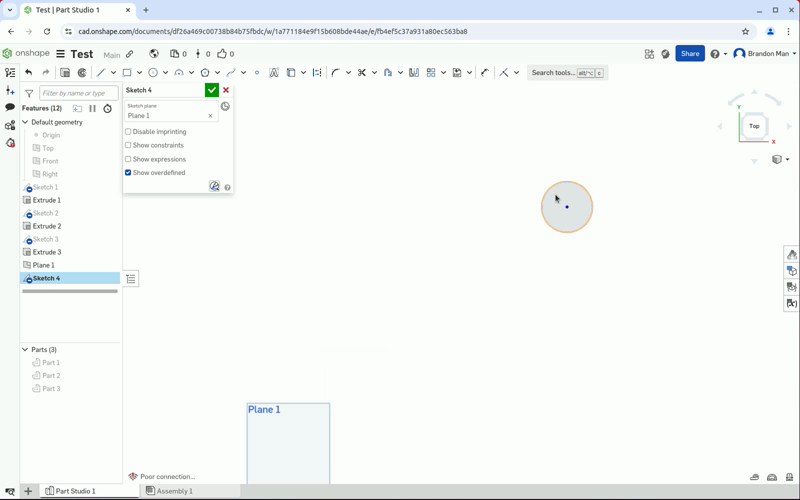
scroll(6)
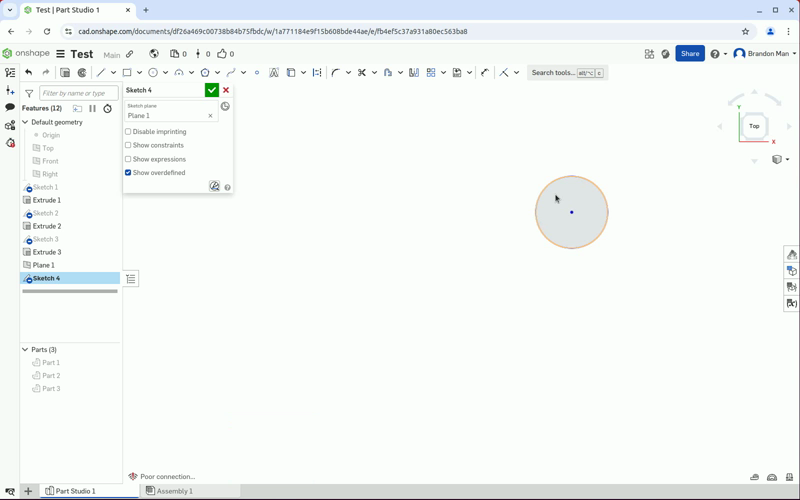
scroll(6)
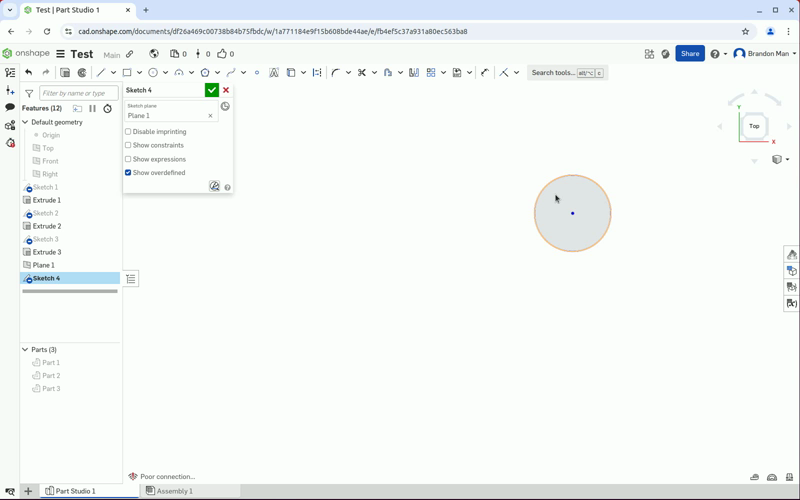
scroll(6)
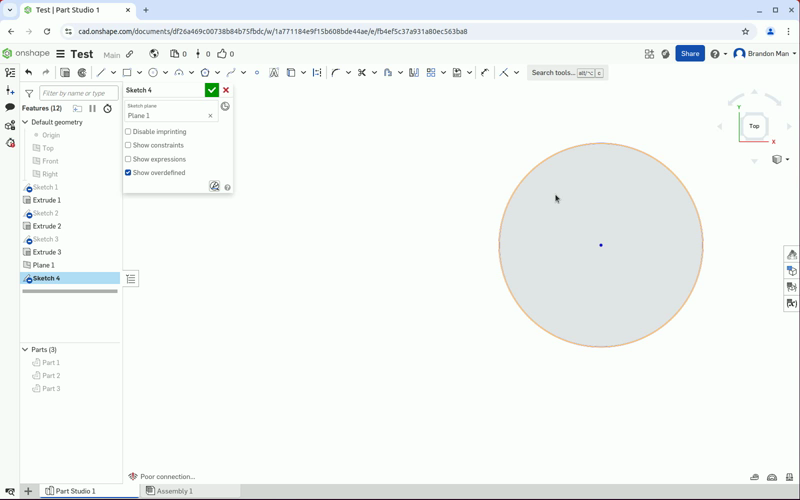
click(555, 194)
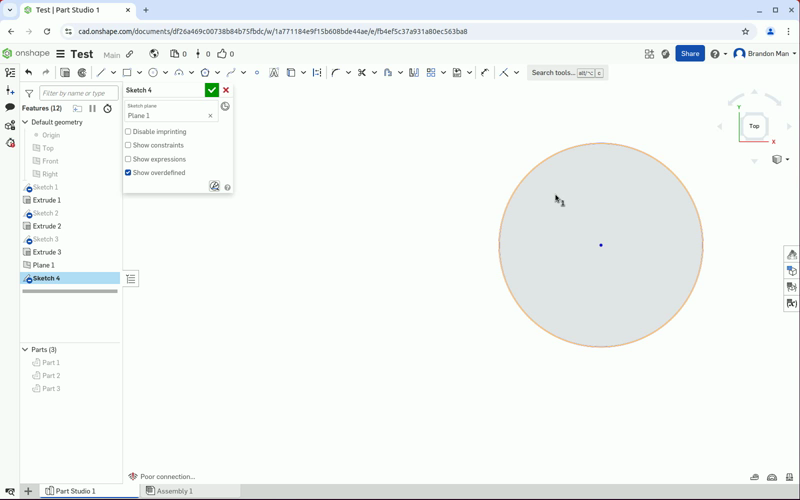
scroll(-6)
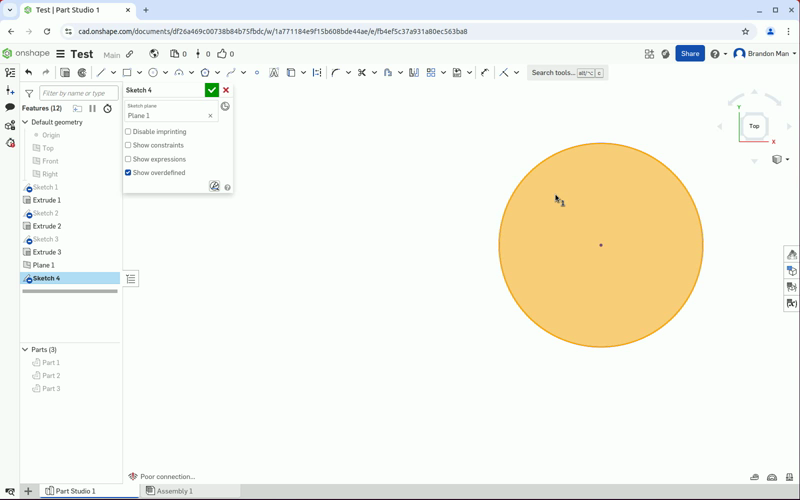
scroll(-6)
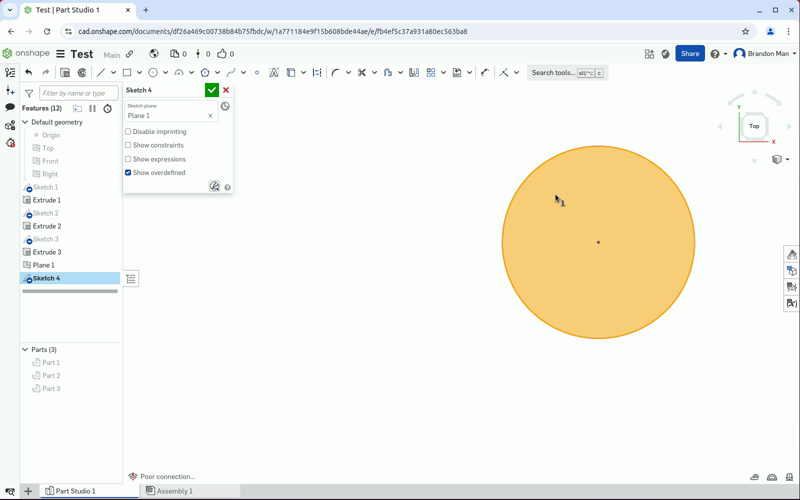
scroll(-6)
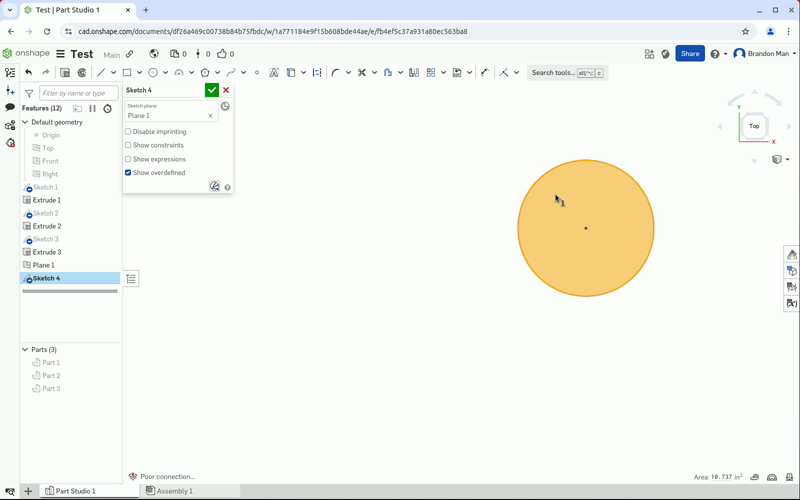
scroll(-6)
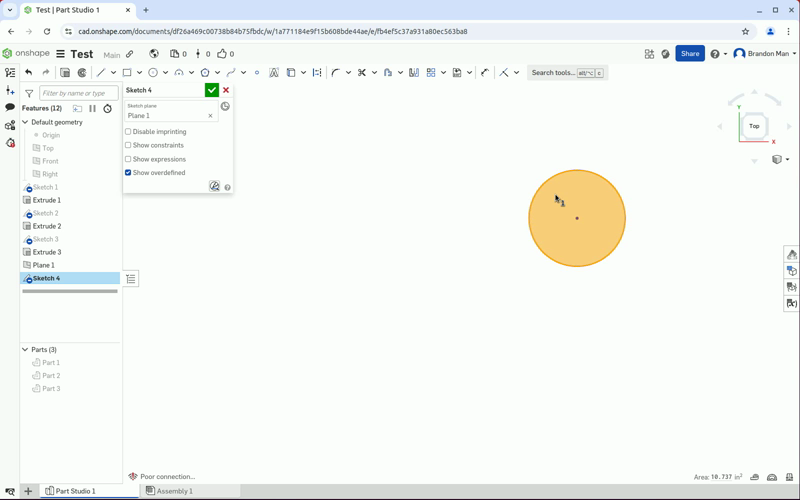
scroll(-6)
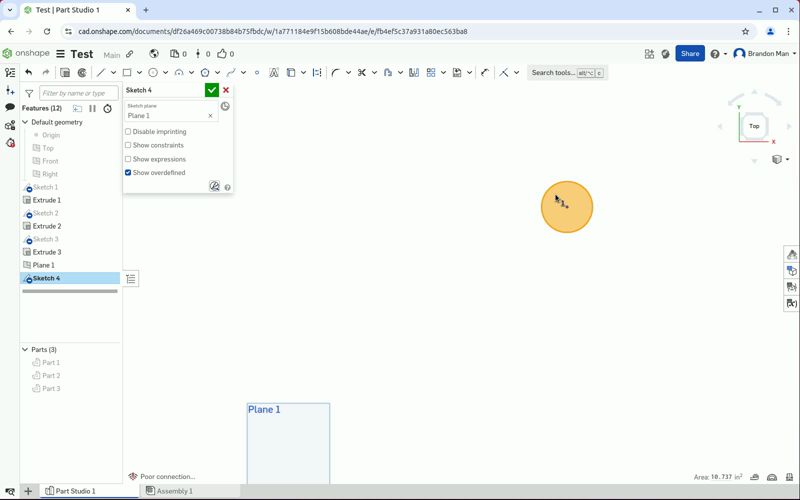
scroll(-6)
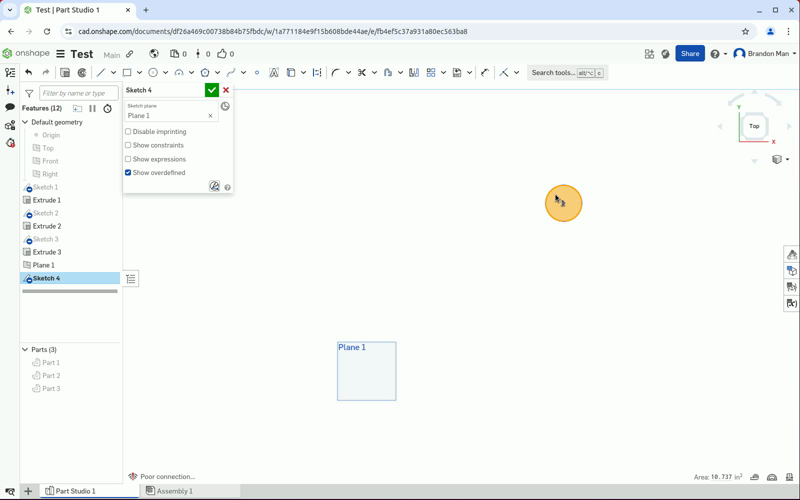
scroll(-6)
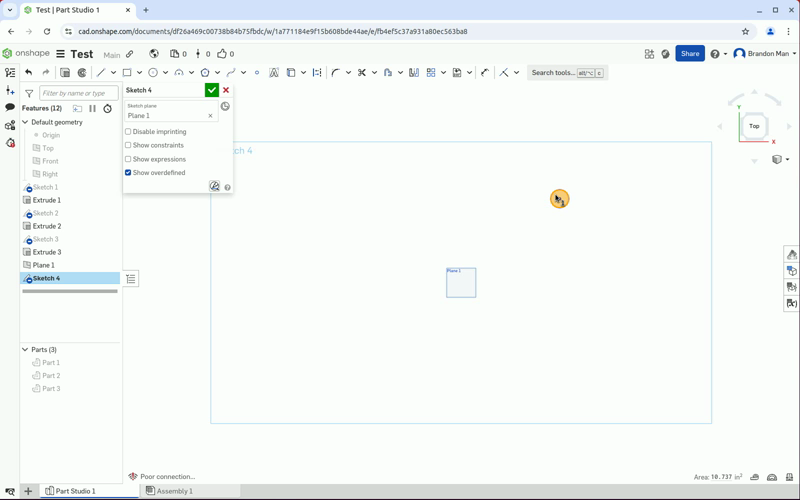
mouse_move(73, 352)
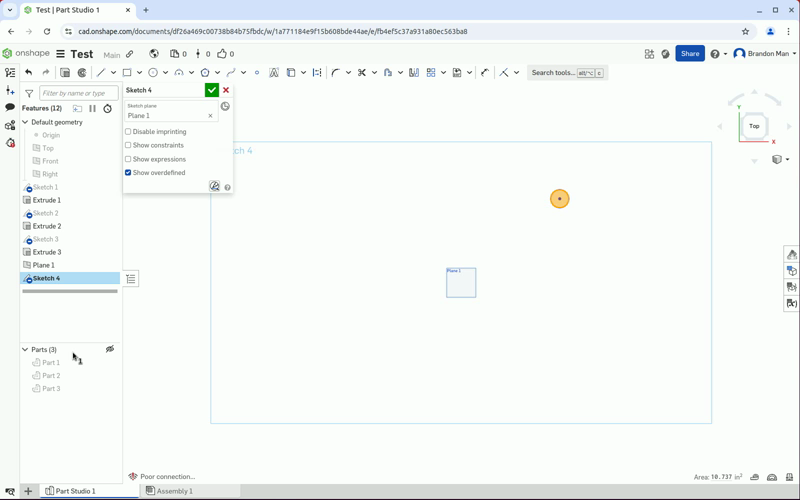
key(shift+y)
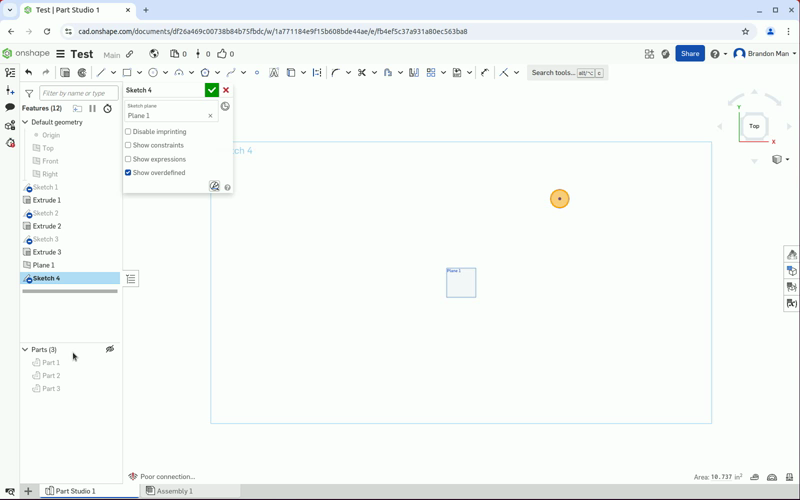
key(shift+e)
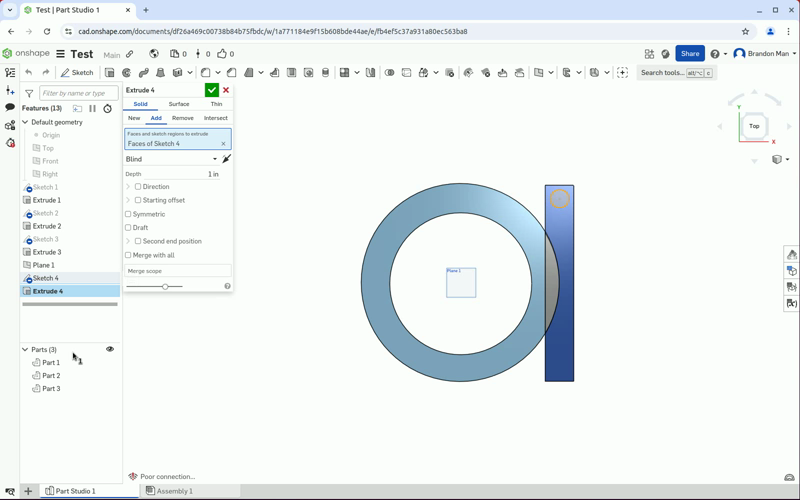
mouse_move(143, 106)
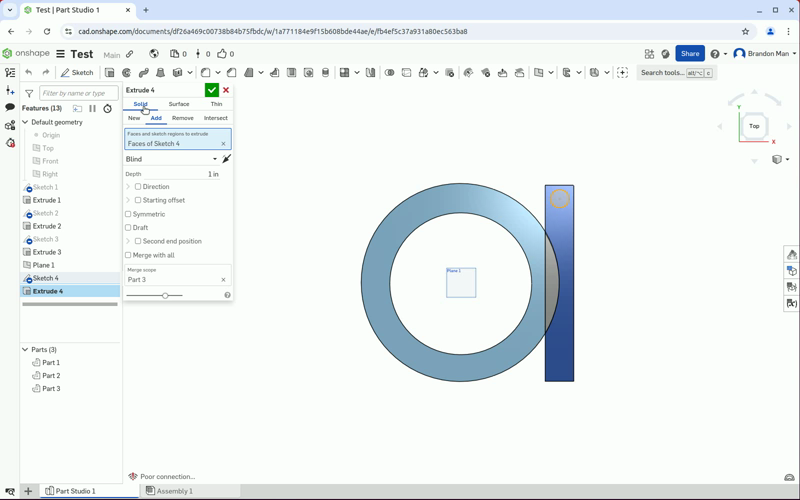
click(143, 106)
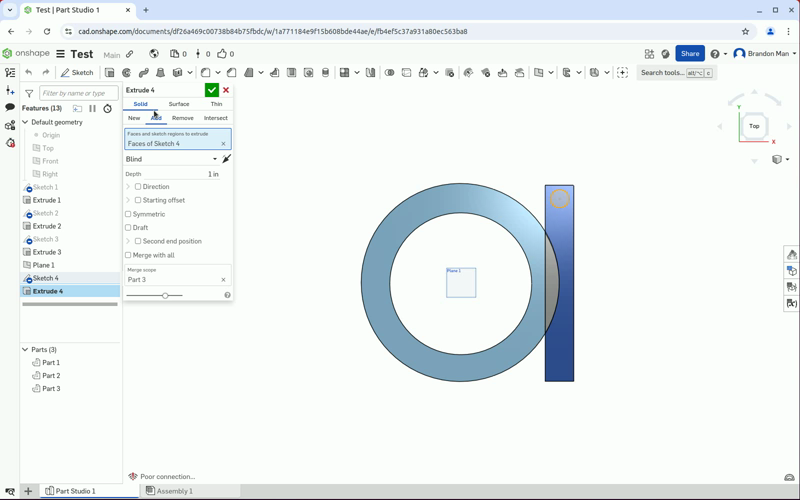
mouse_move(186, 120)
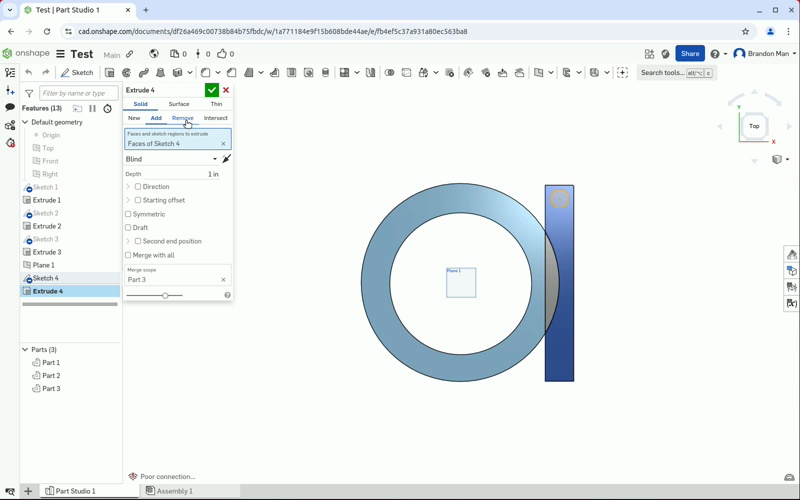
click(186, 120)
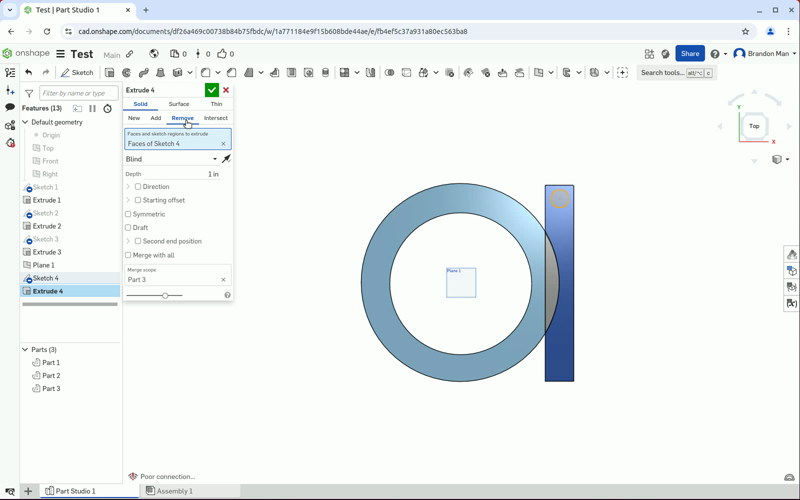
key(tab, 4)
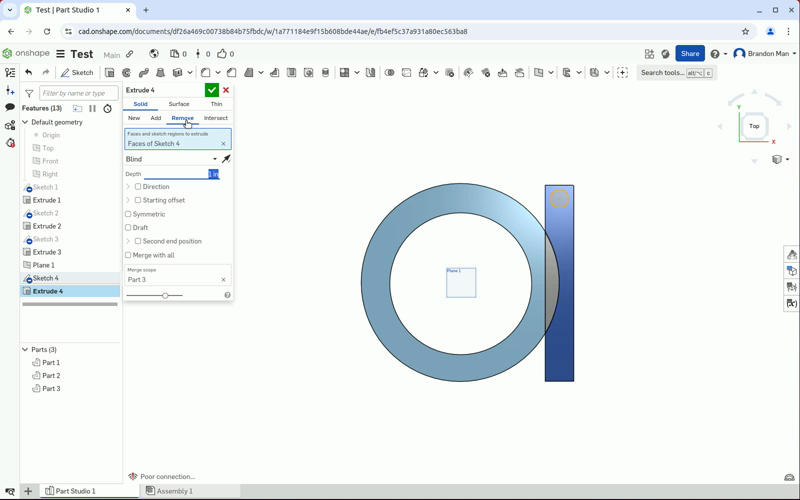
text(2.407)
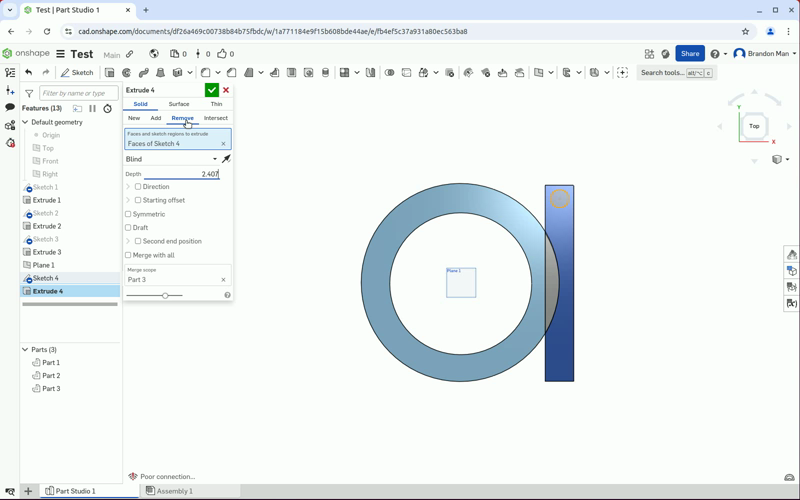
key(tab, 6)
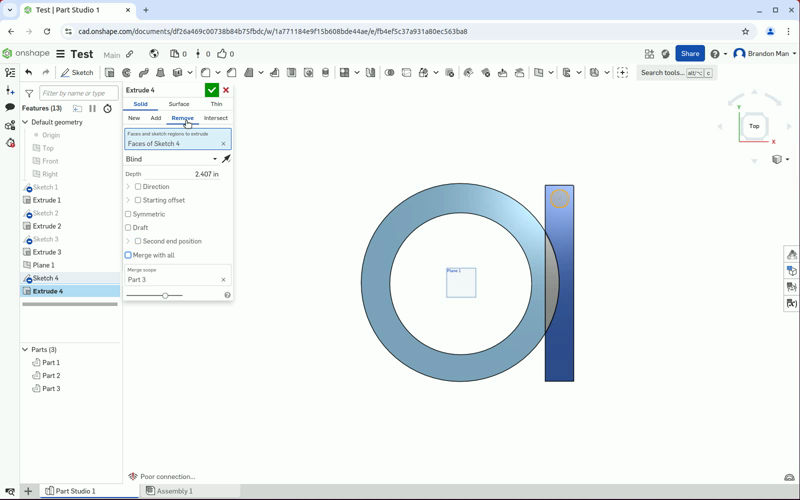
key(space)
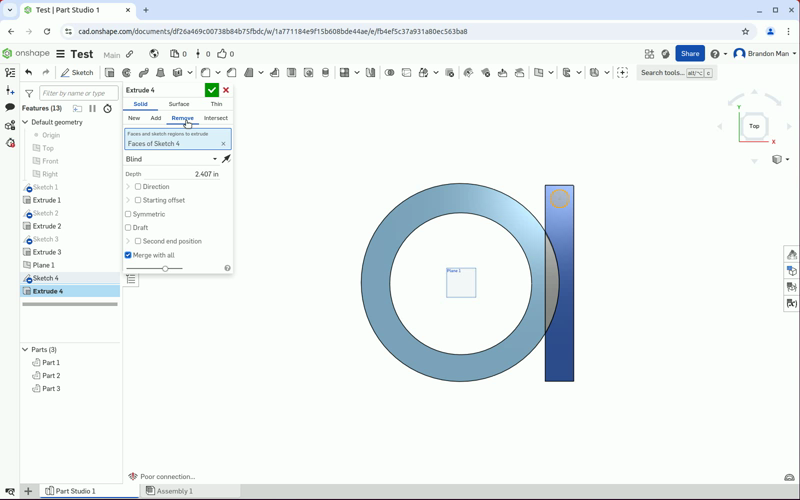
key(enter)
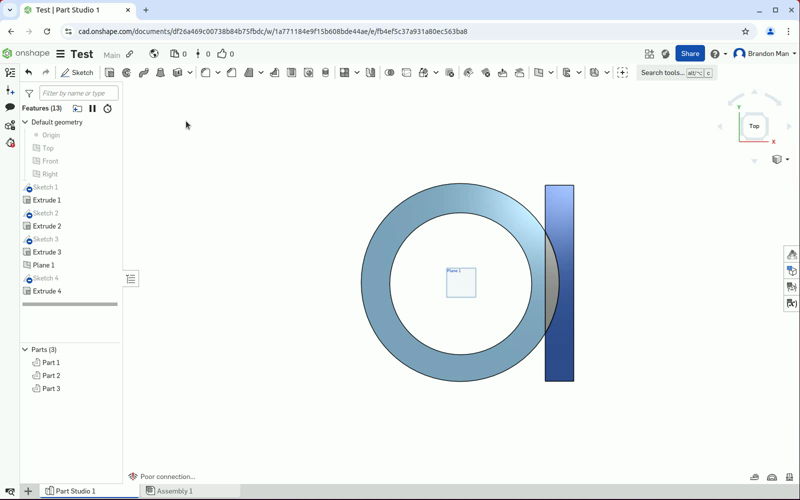
key(shift+h)
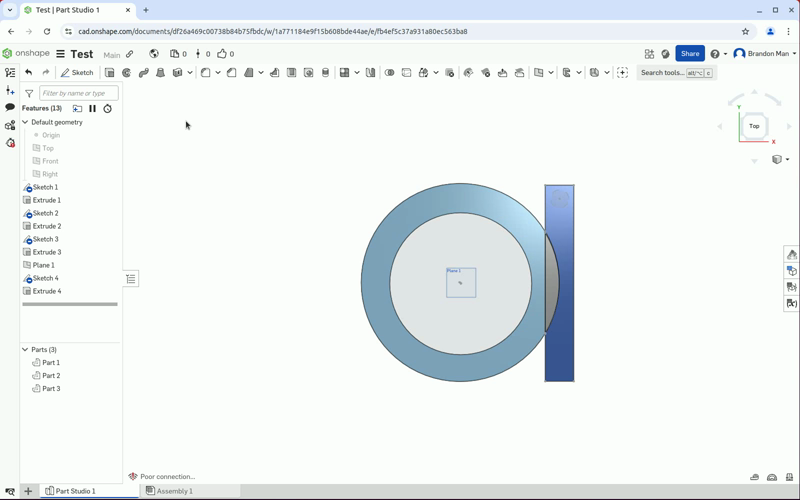
key(shift+h)
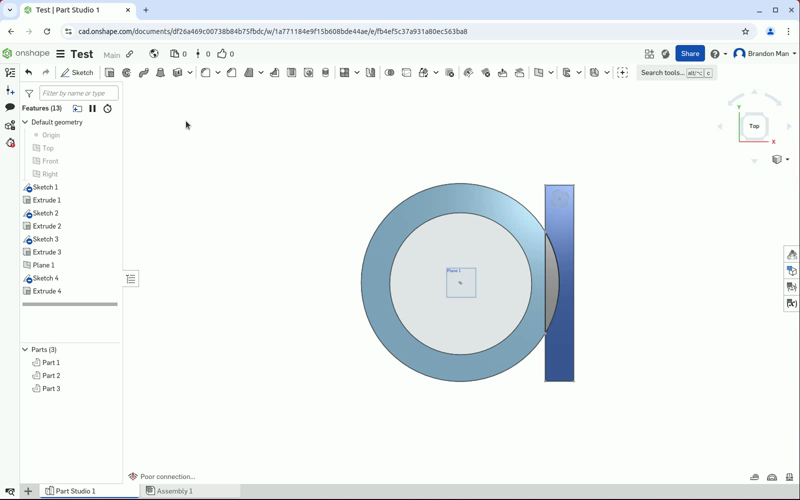
key(shift+7)
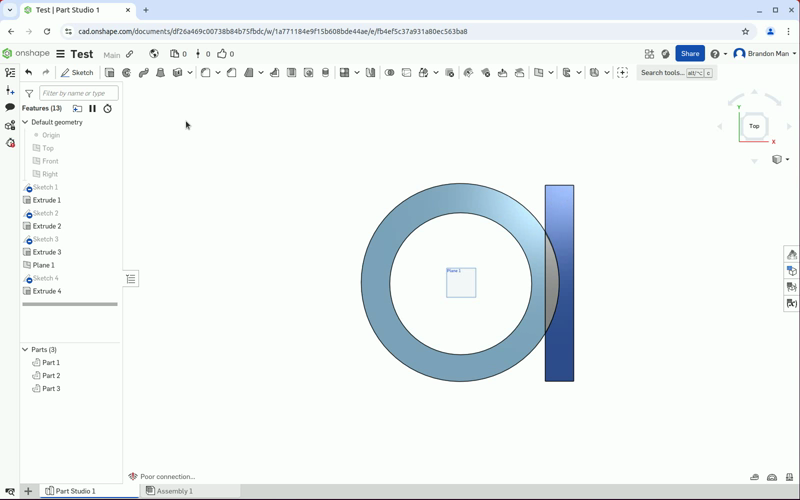
key(up, 3)
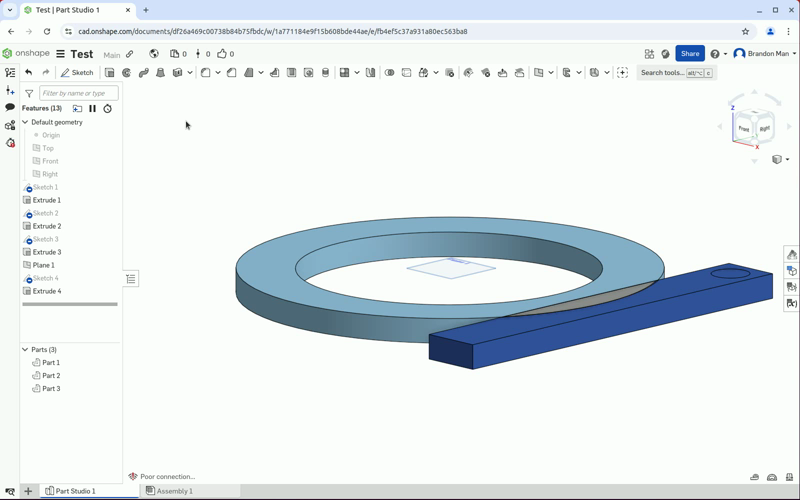
key(left, 3)
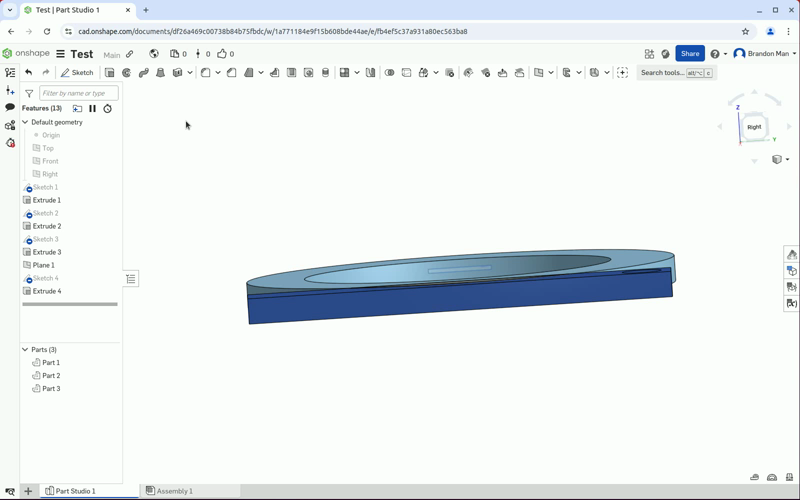
key(right, 3)
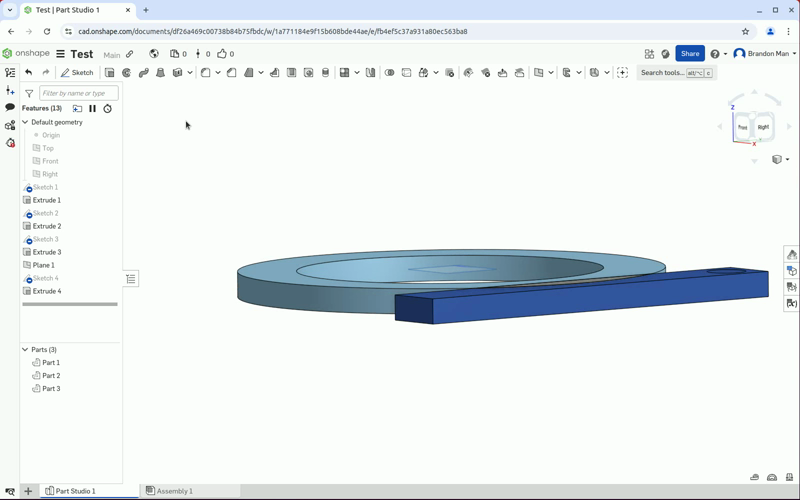
key(down, 3)
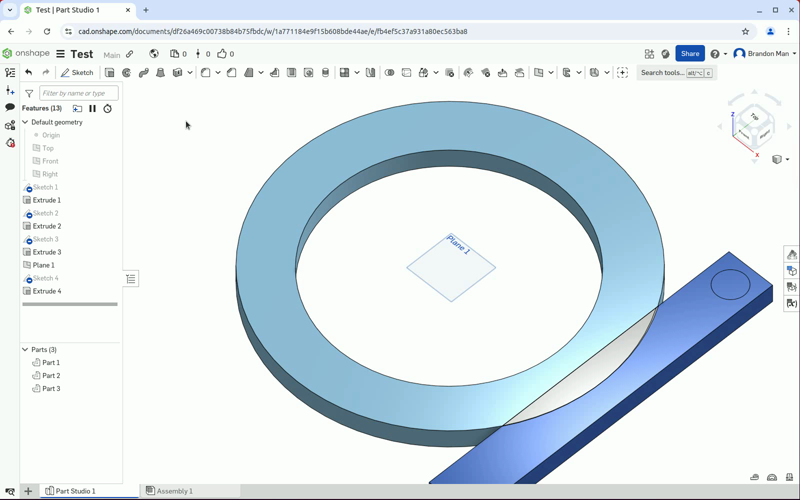
mouse_move(73, 189)
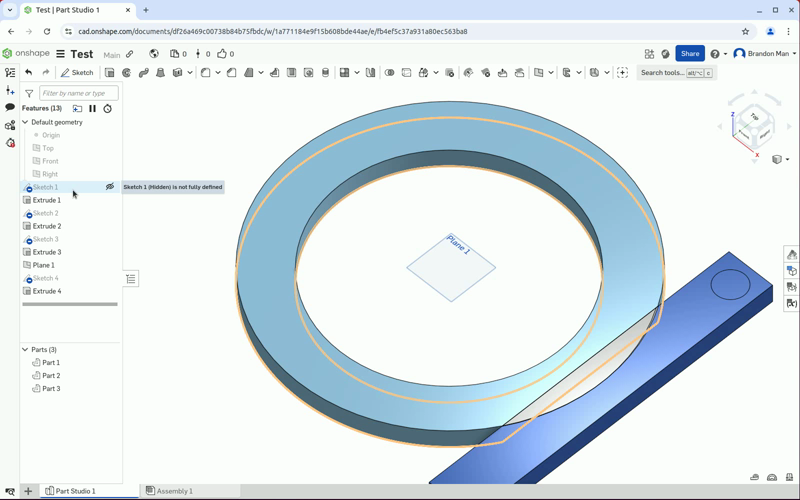
click(73, 189)